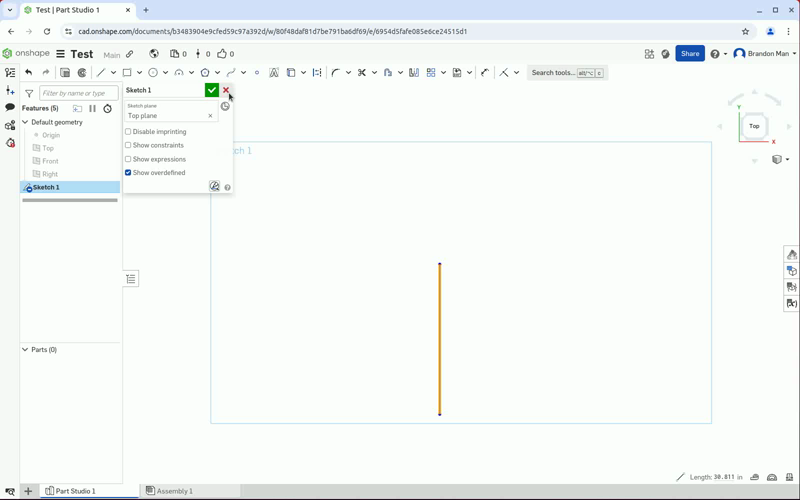
key(shift+h)
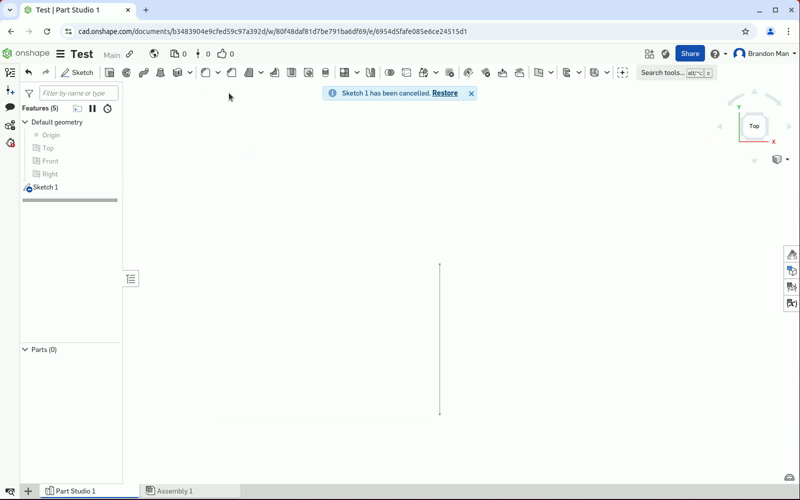
key(shift+s)
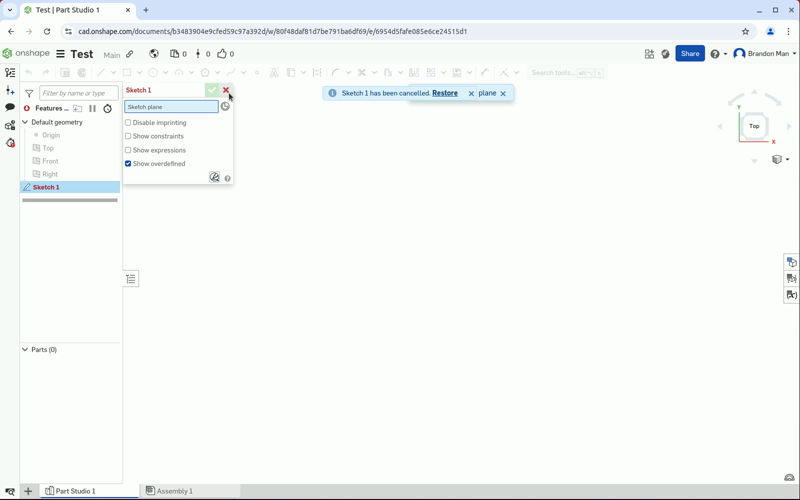
mouse_move(73, 150)
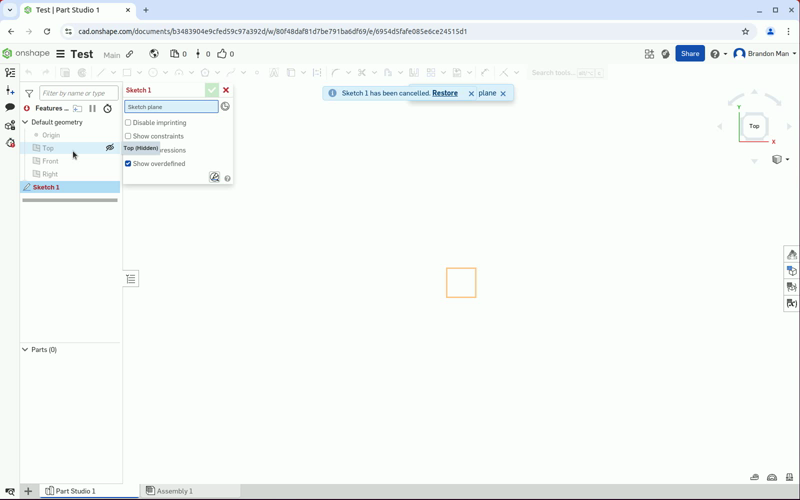
click(73, 150)
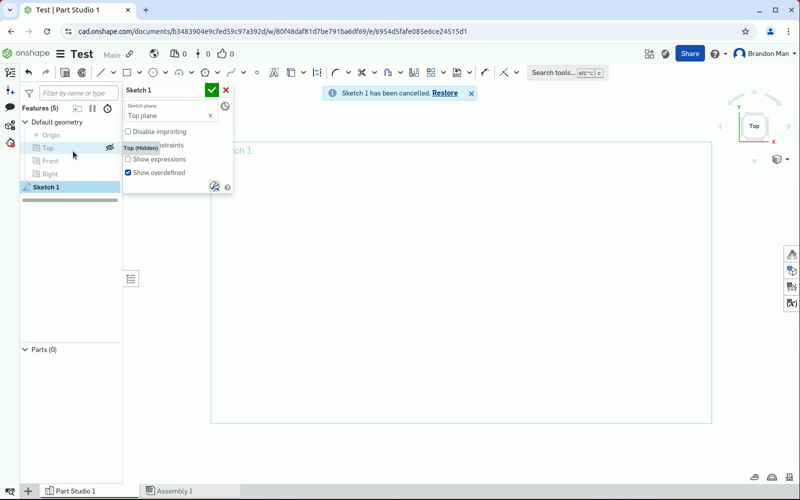
mouse_move(73, 352)
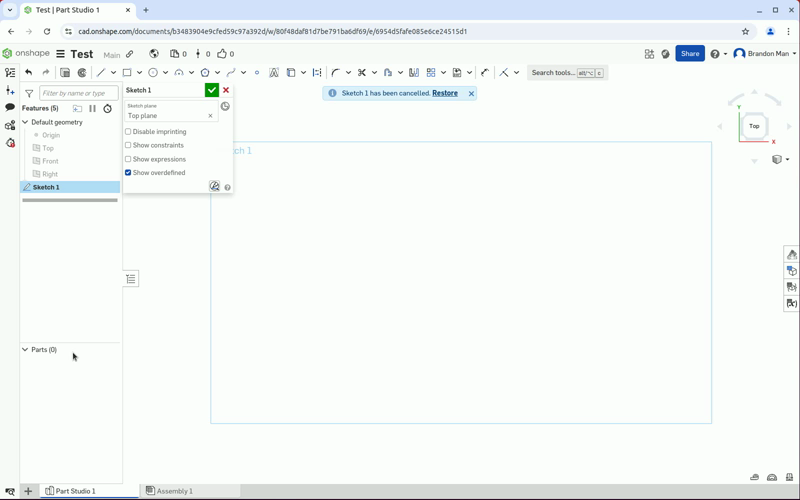
key(y)
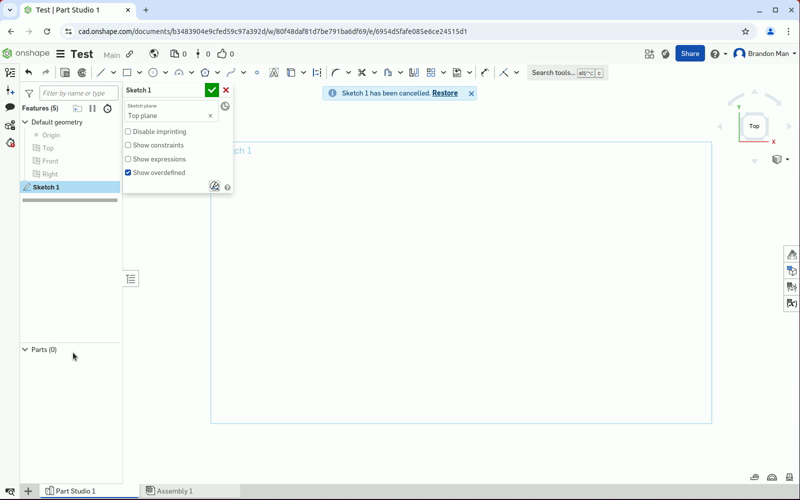
key(a)
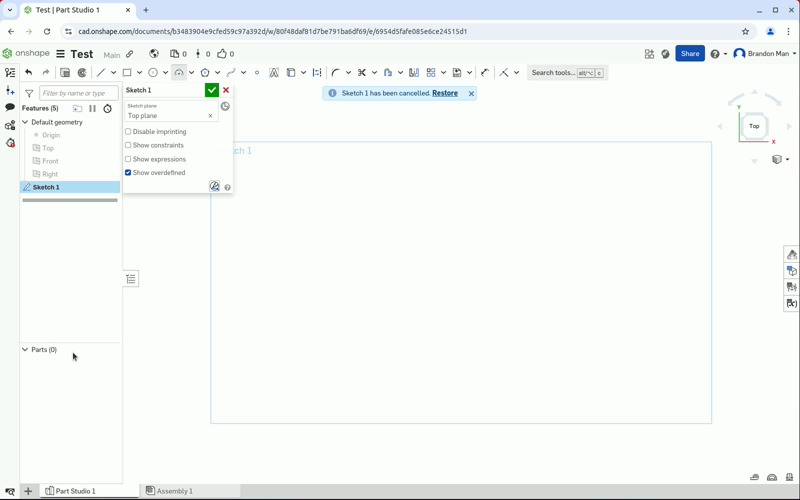
key_down(shift)
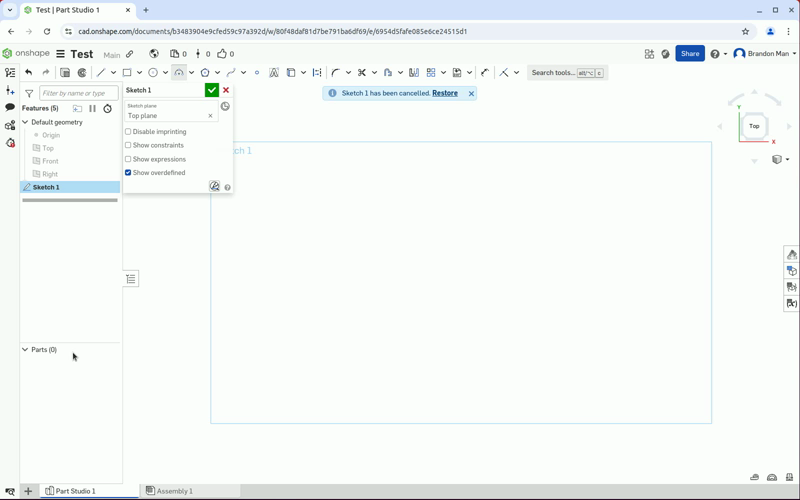
mouse_move(412, 282)
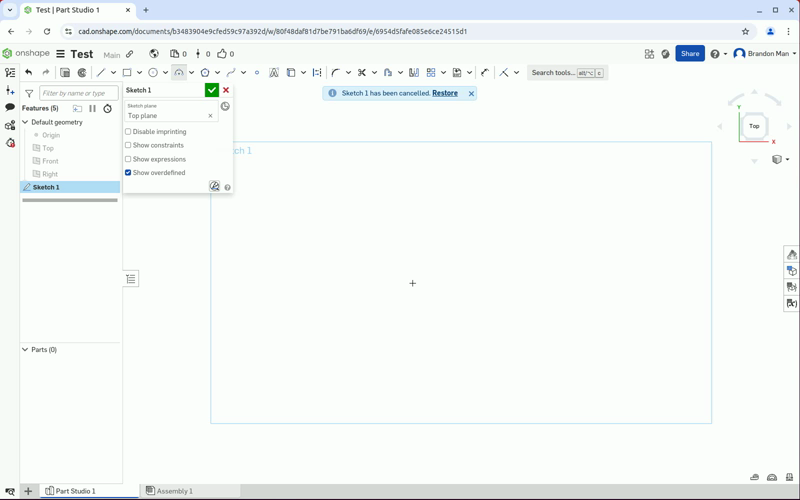
click(412, 282)
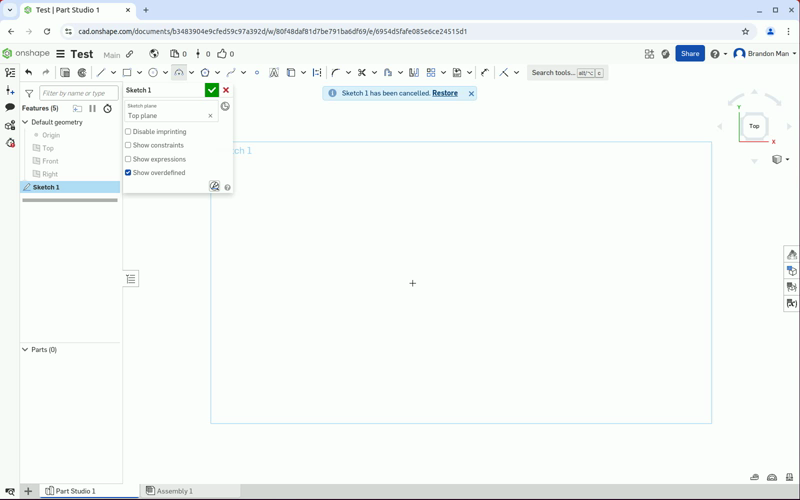
key_up(shift)
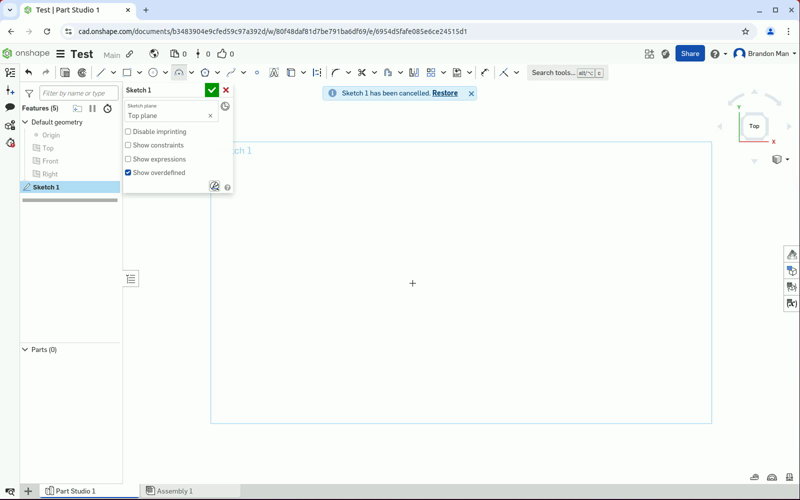
key_down(shift)
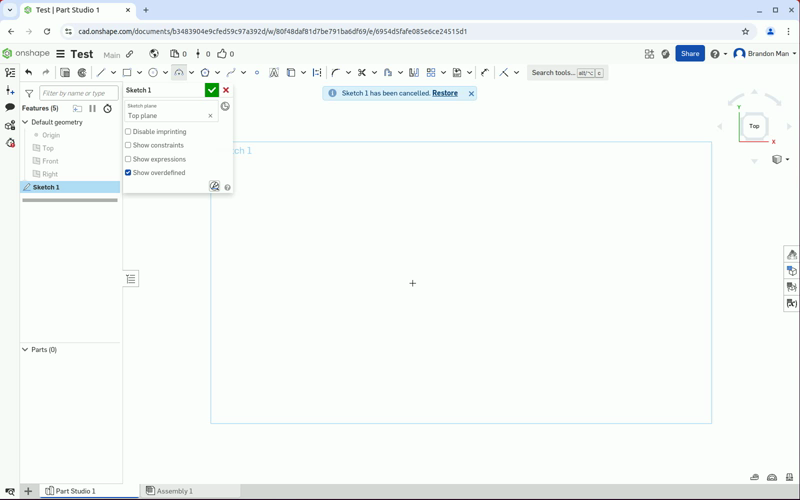
mouse_move(461, 234)
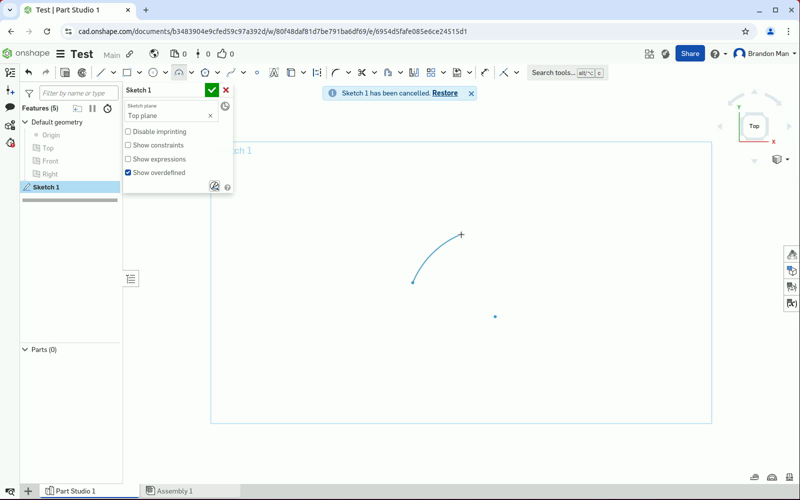
click(461, 234)
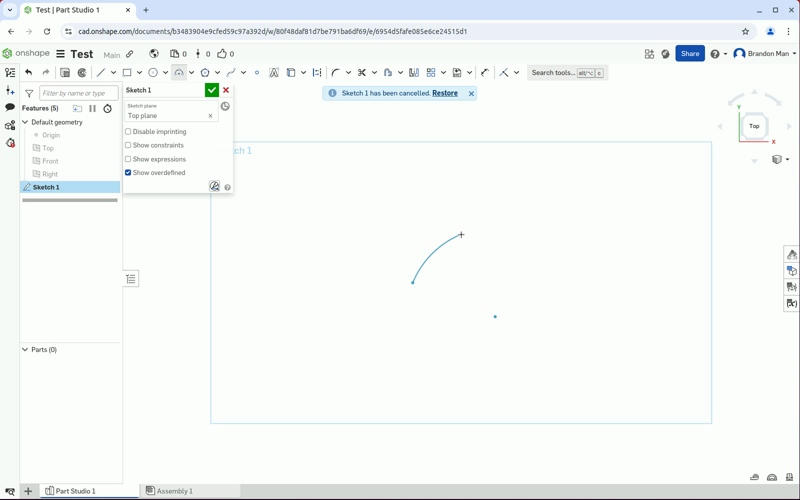
mouse_move(495, 317)
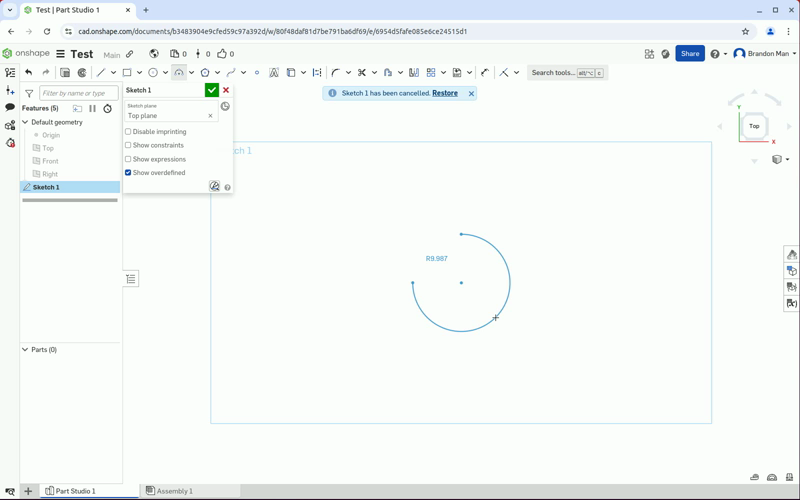
click(495, 317)
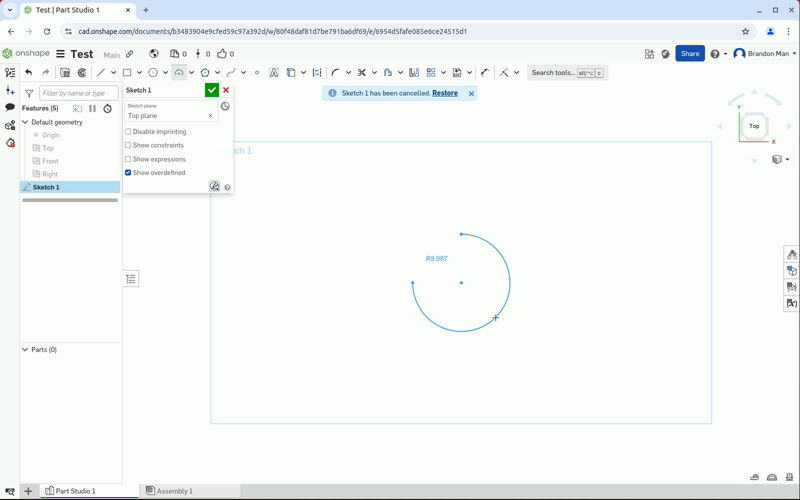
key_up(shift)
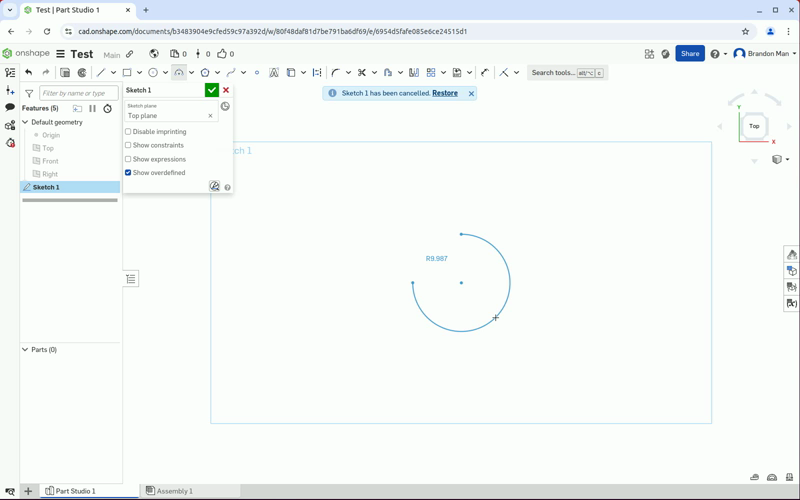
key(esc)
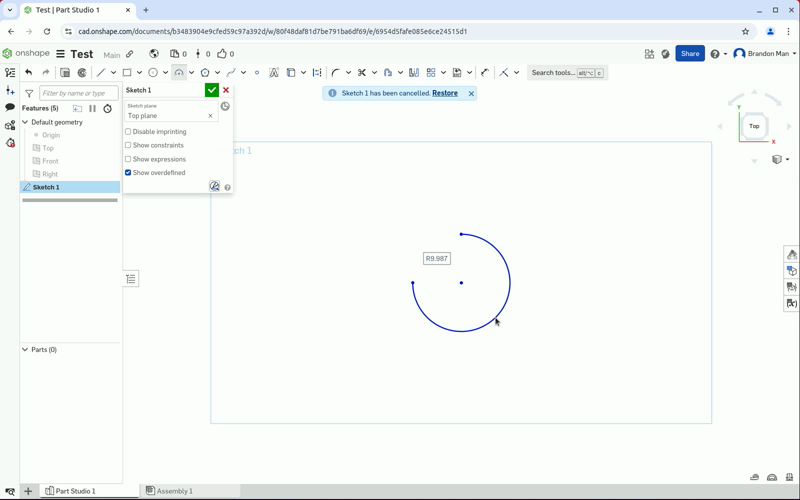
key(l)
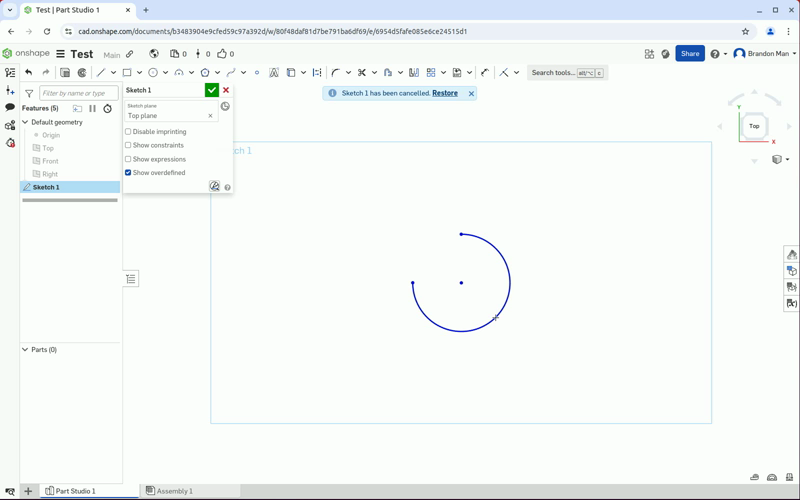
mouse_move(461, 234)
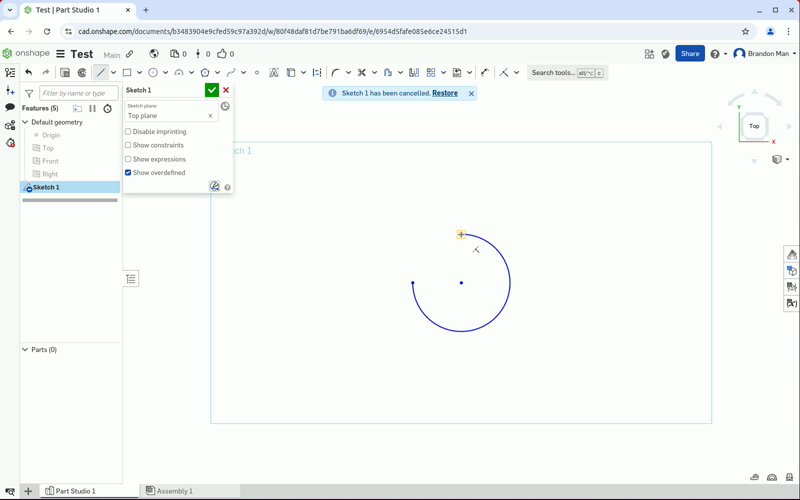
click(461, 234)
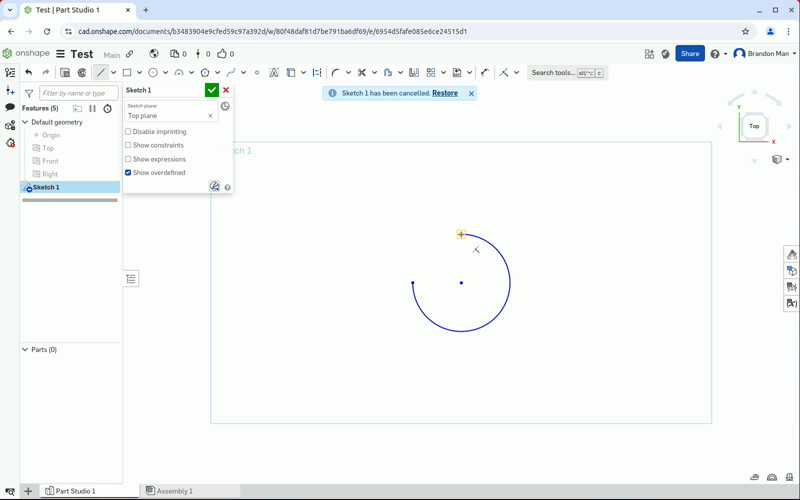
key_down(shift)
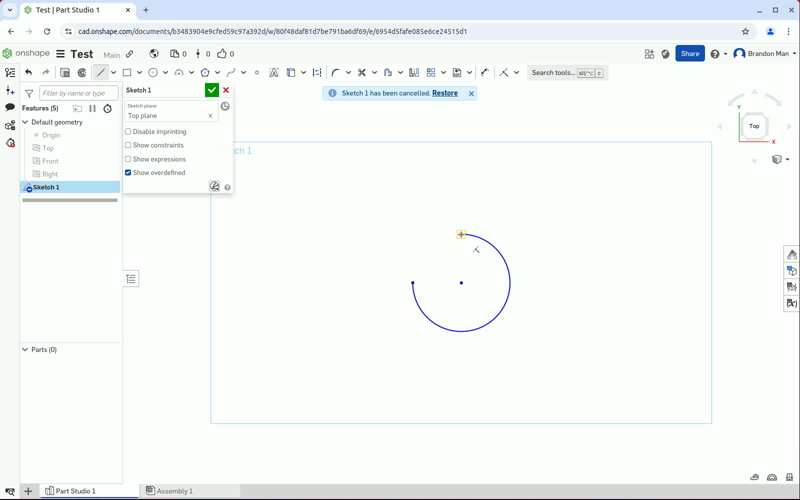
mouse_move(491, 234)
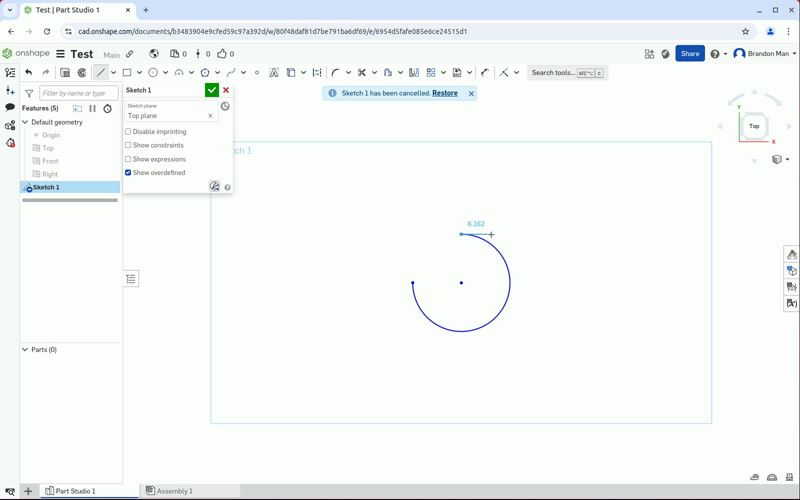
mouse_move(461, 282)
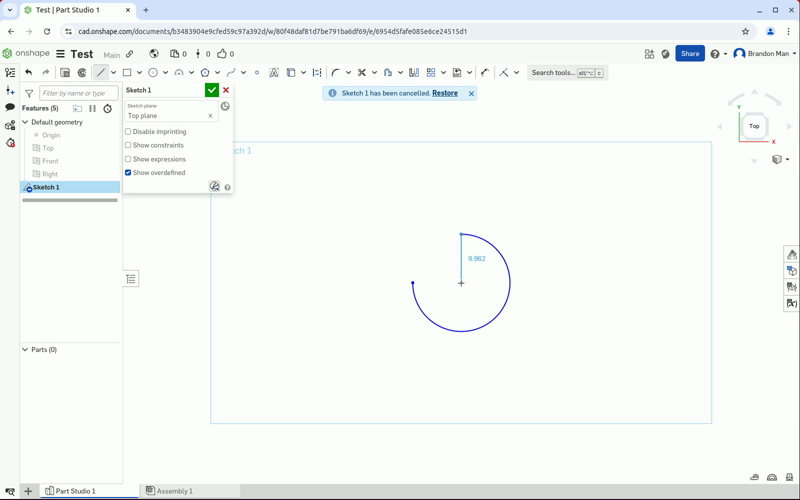
click(461, 282)
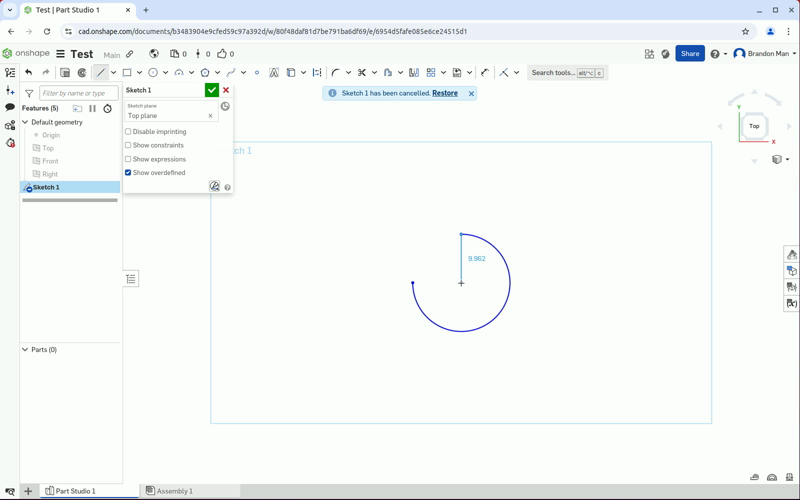
key_up(shift)
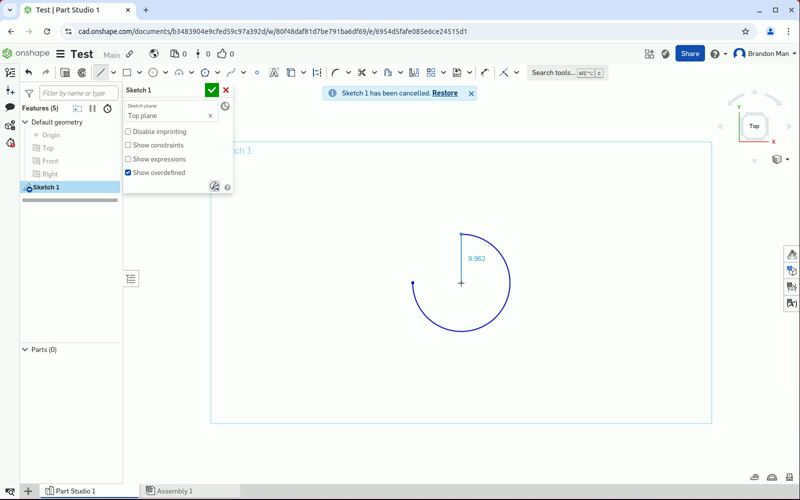
mouse_move(491, 282)
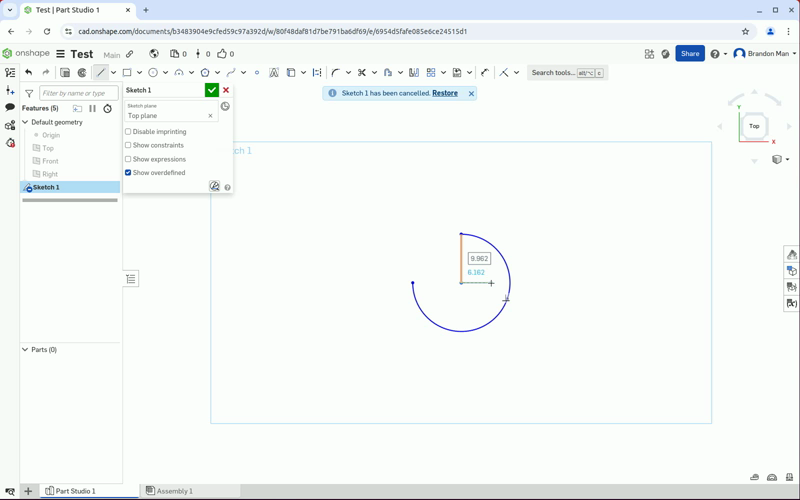
key_down(shift)
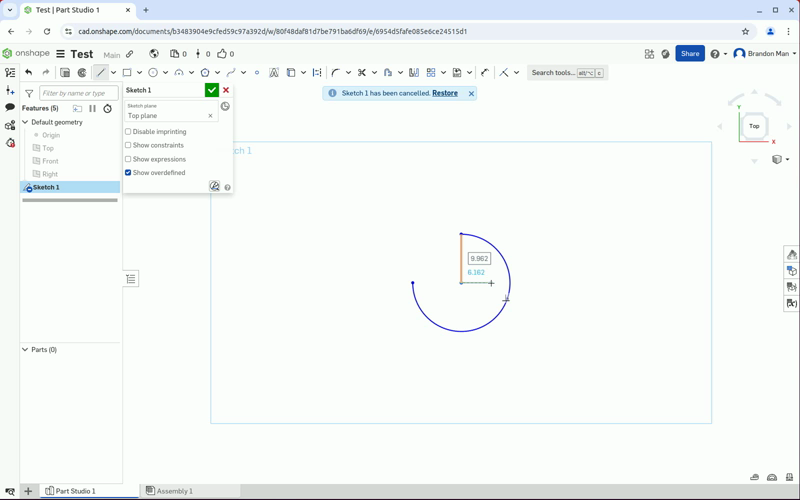
mouse_move(412, 282)
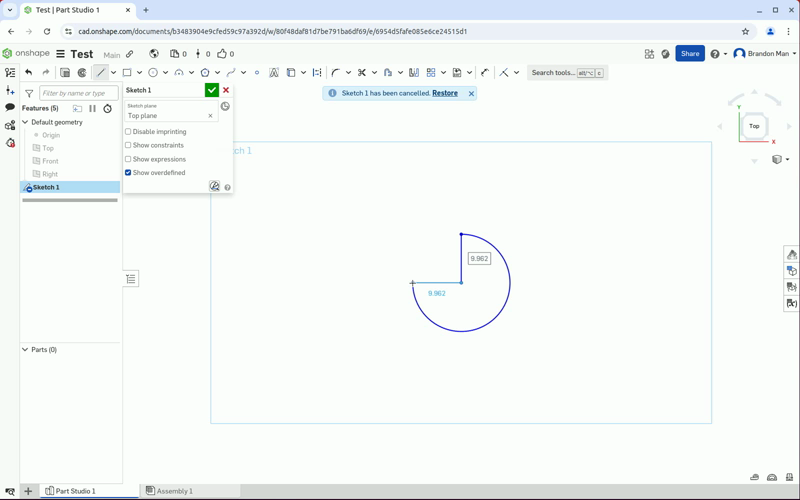
key_up(shift)
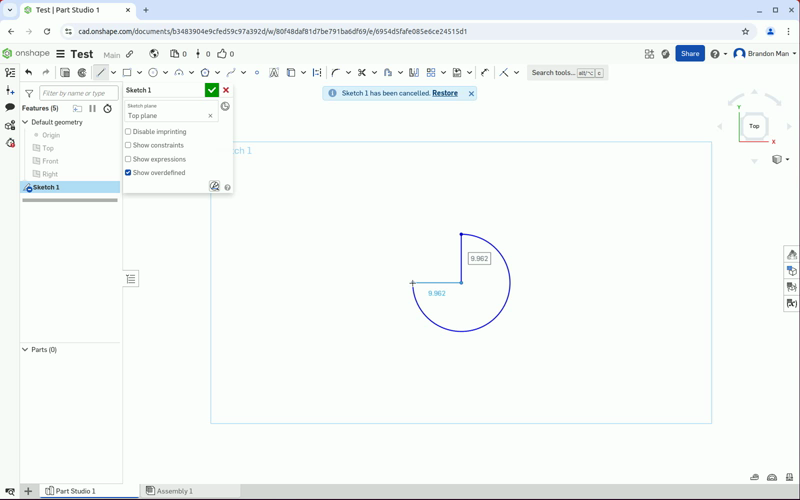
click(412, 282)
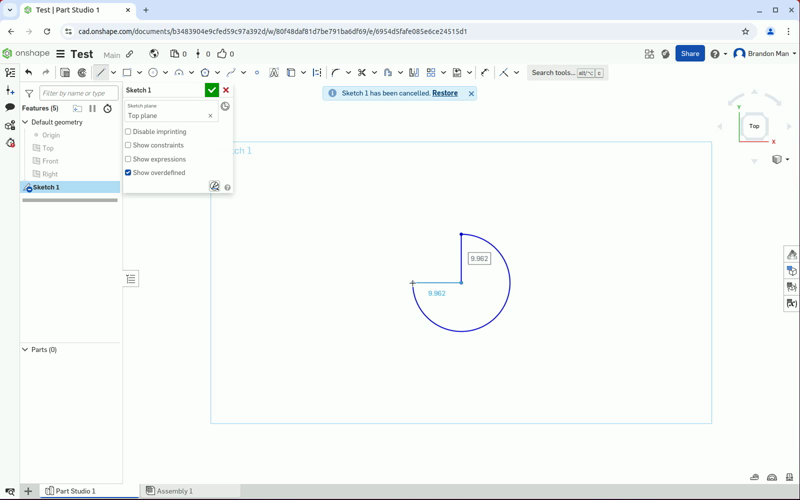
key(esc)
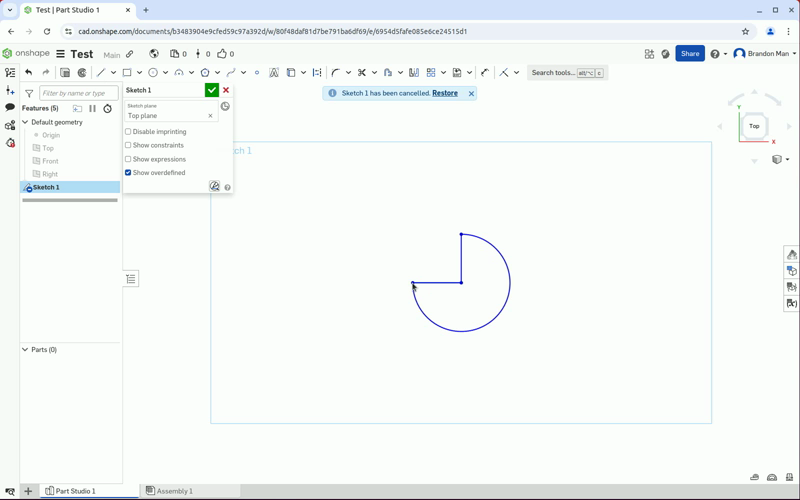
mouse_move(436, 298)
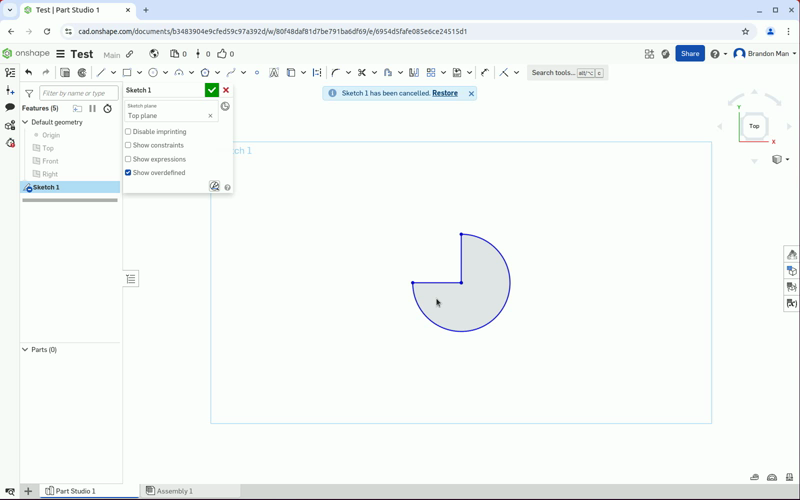
click(436, 298)
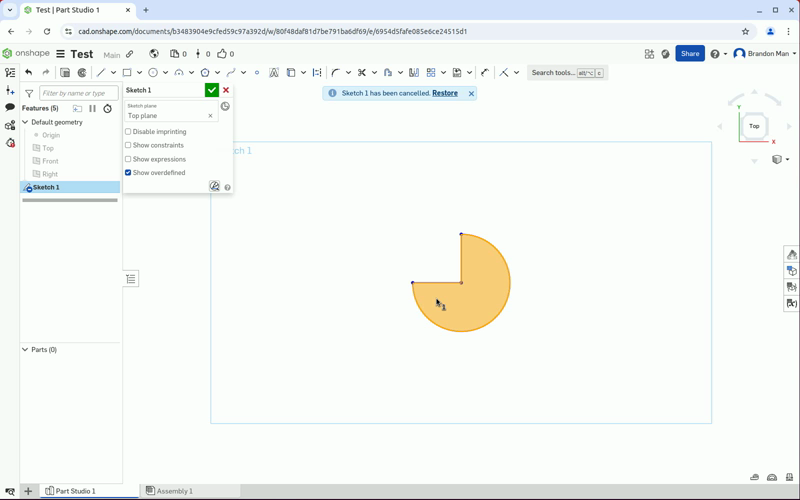
mouse_move(73, 352)
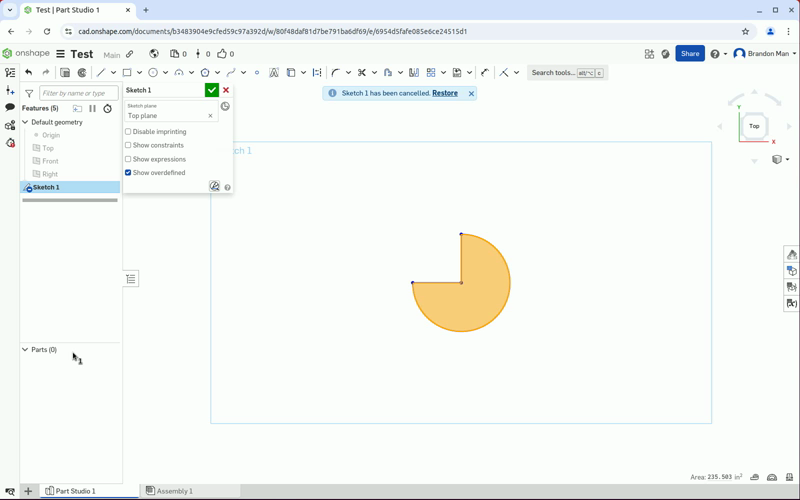
key(shift+y)
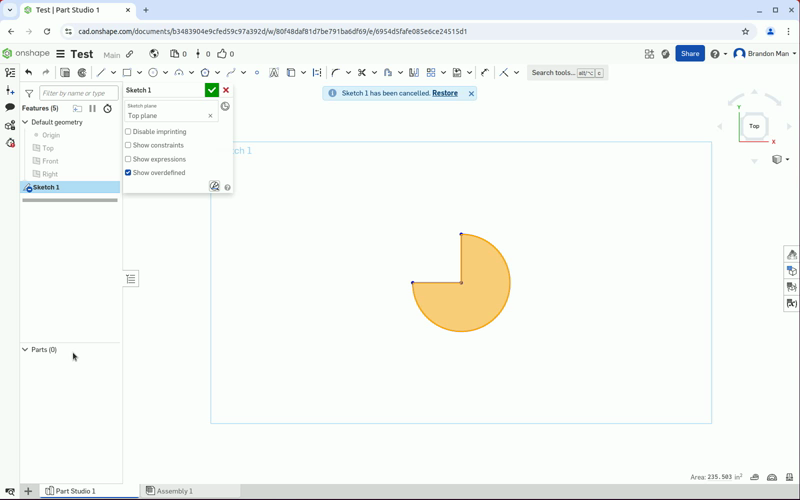
key(shift+e)
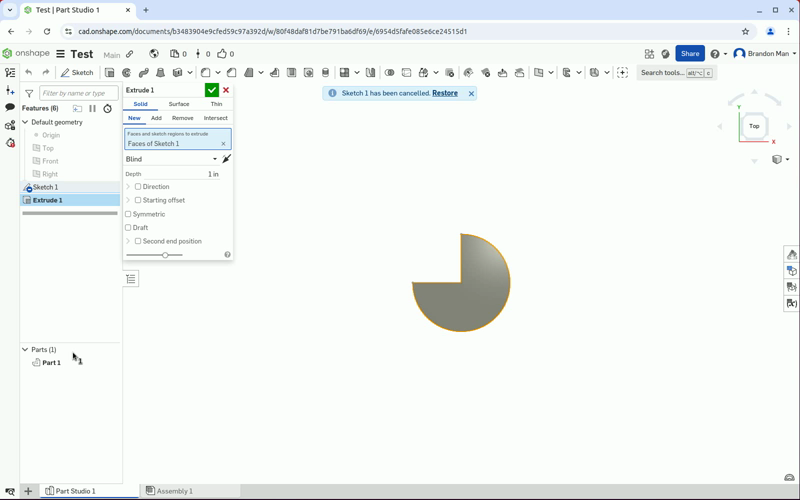
mouse_move(143, 106)
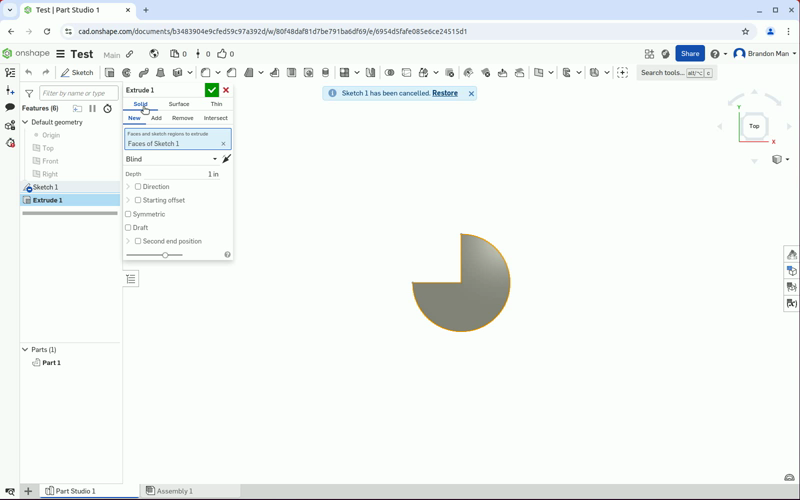
click(143, 106)
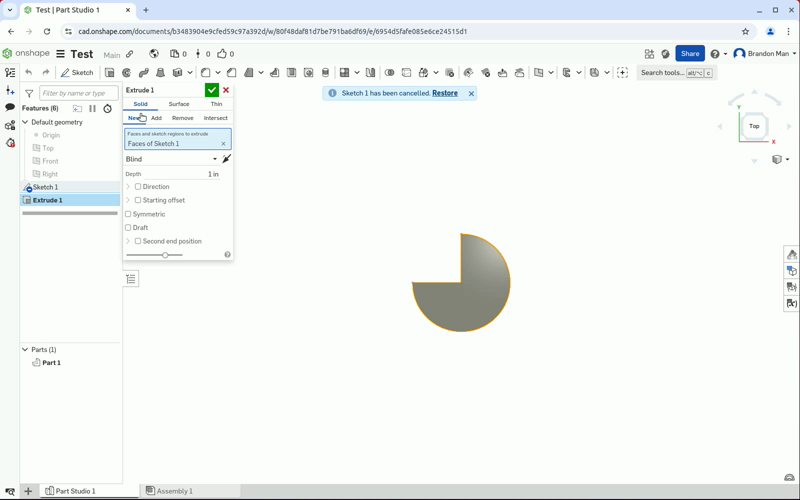
mouse_move(137, 120)
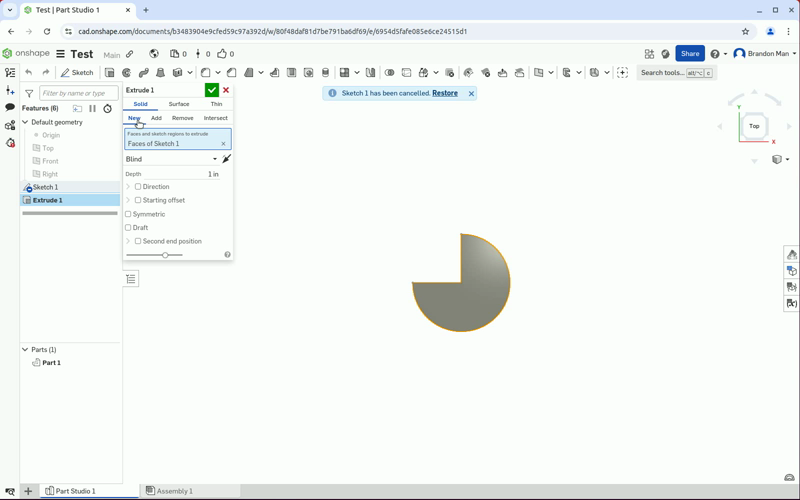
click(137, 120)
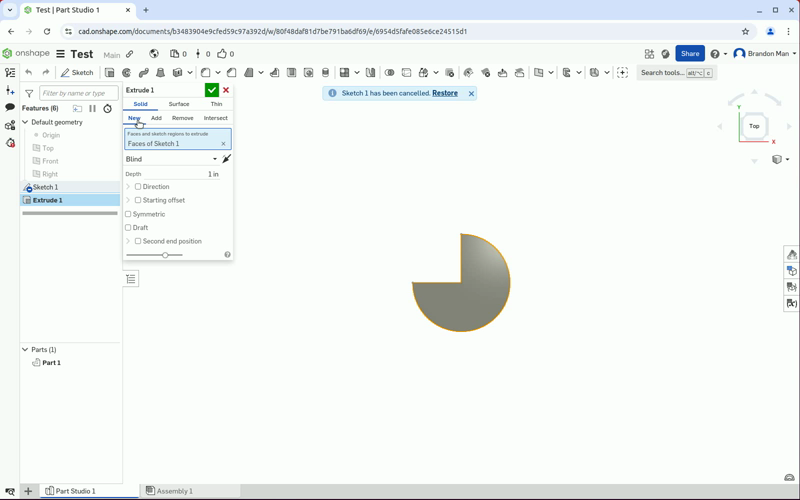
key(tab, 4)
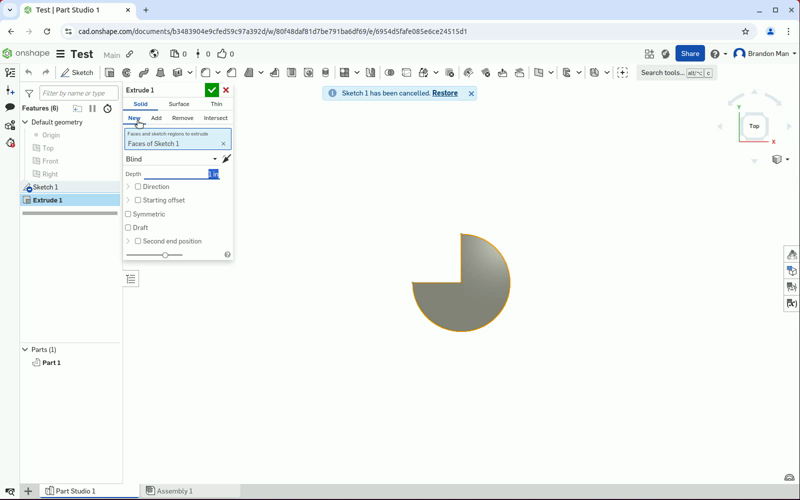
text(-15.887)
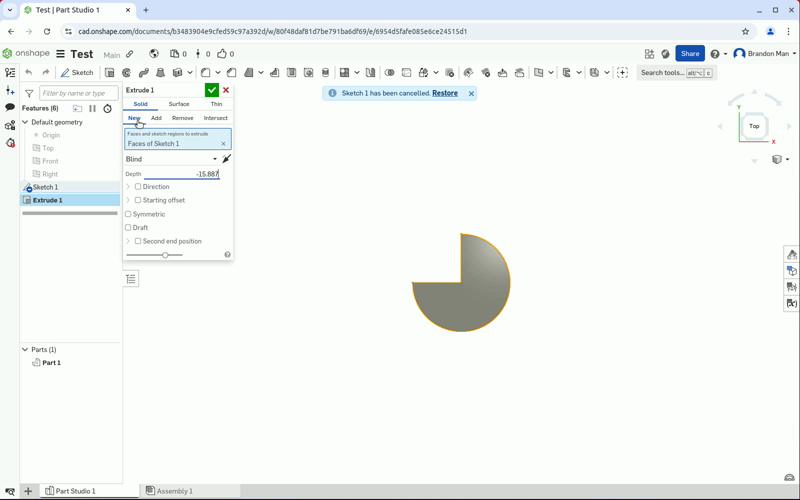
key(enter)
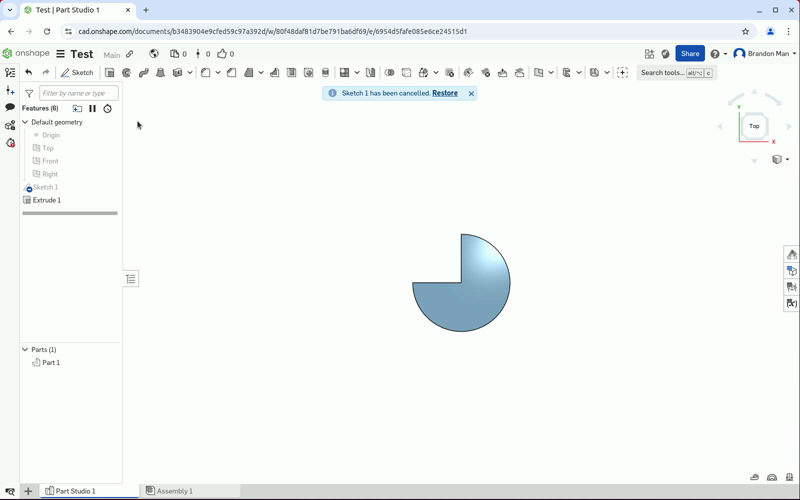
key(shift+h)
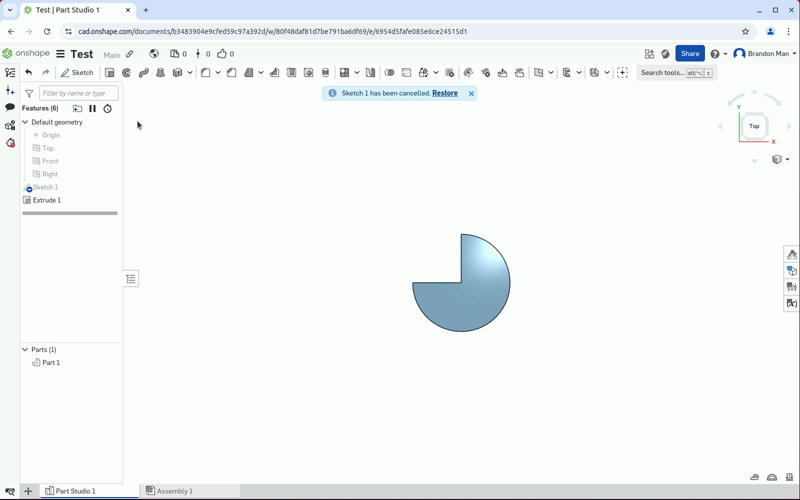
key(shift+h)
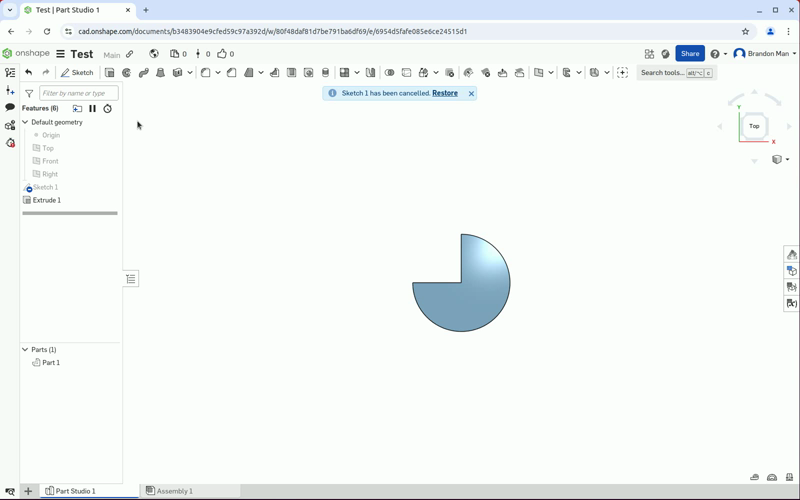
mouse_move(73, 189)
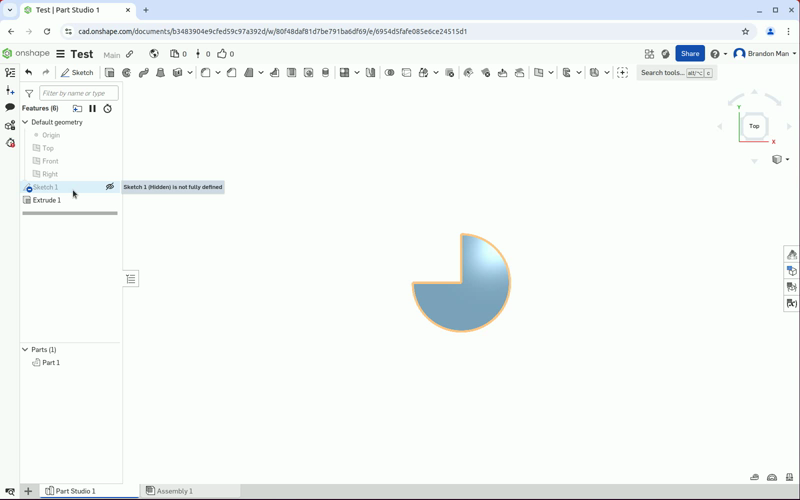
click(73, 189)
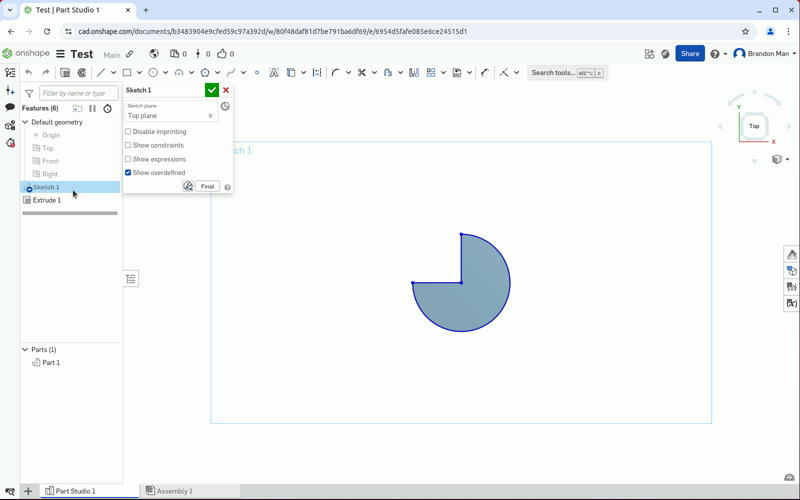
mouse_move(229, 92)
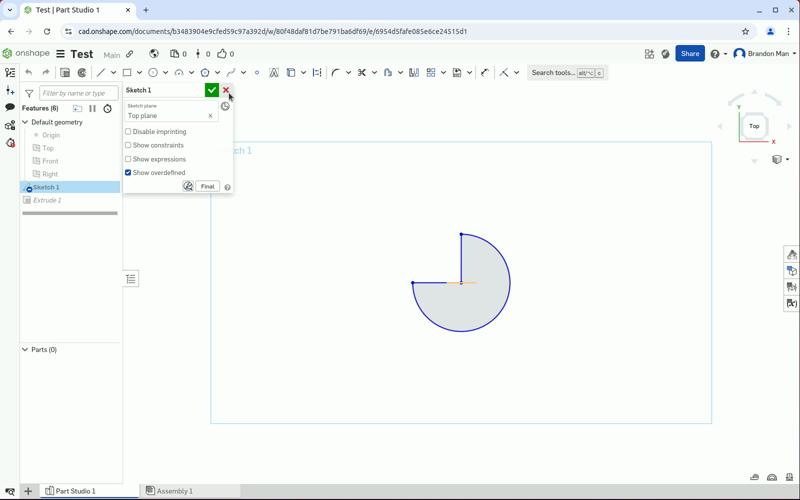
click(229, 92)
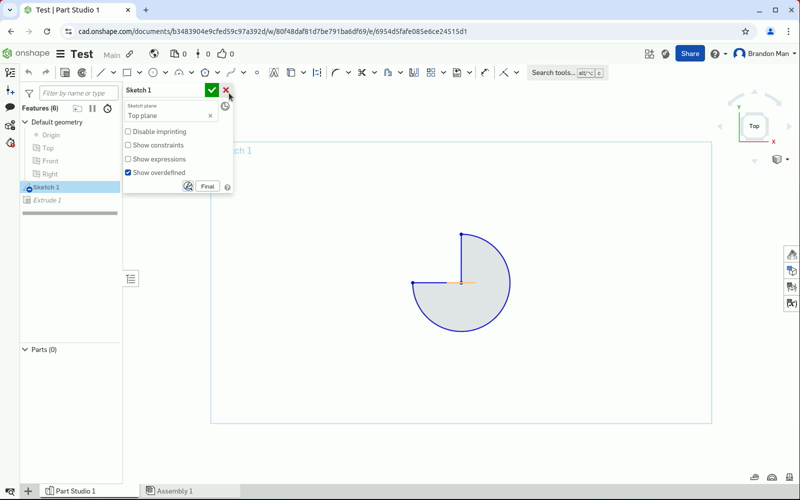
key(shift+s)
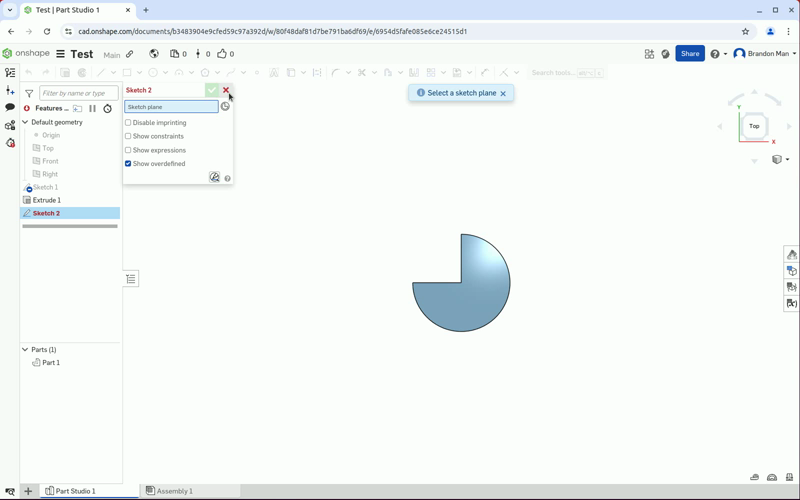
mouse_move(73, 150)
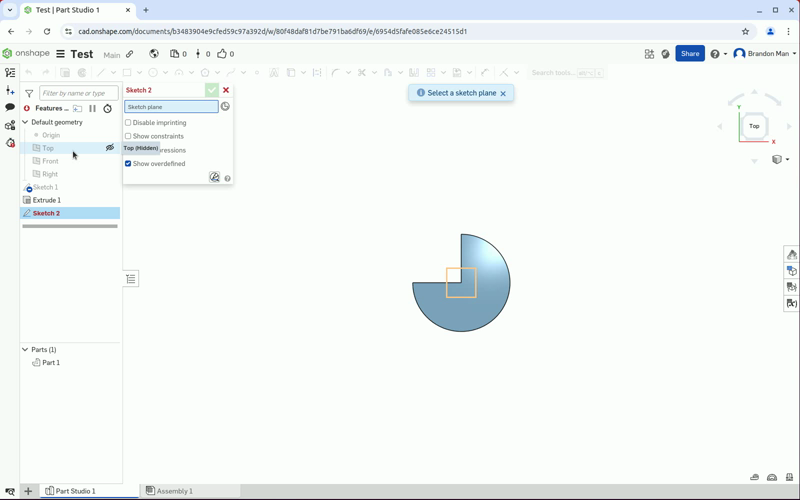
click(73, 150)
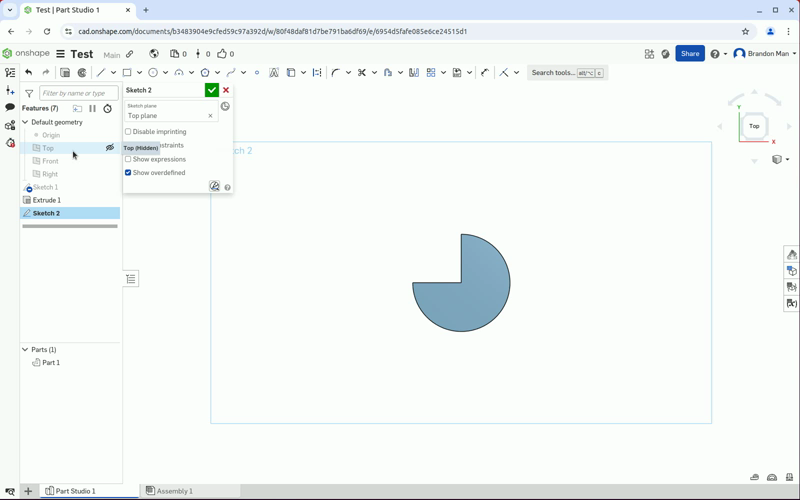
mouse_move(73, 352)
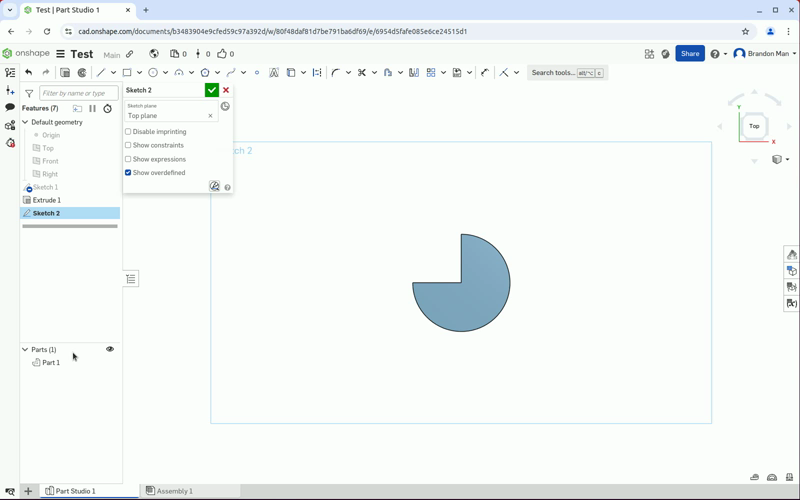
key(y)
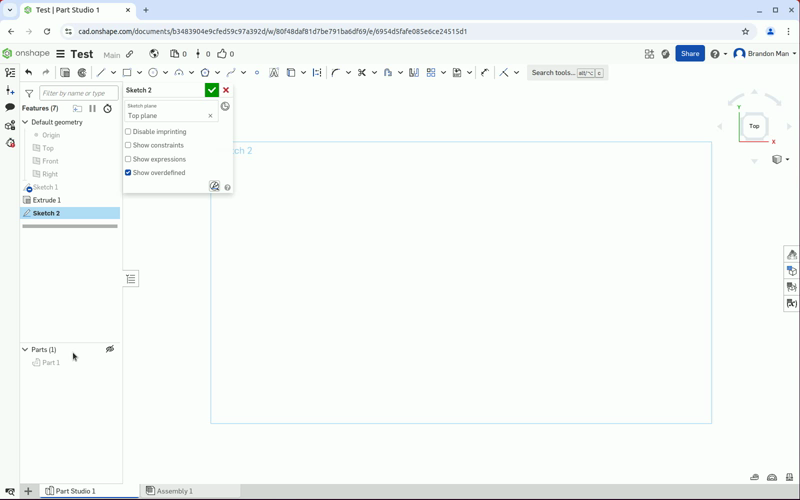
key(a)
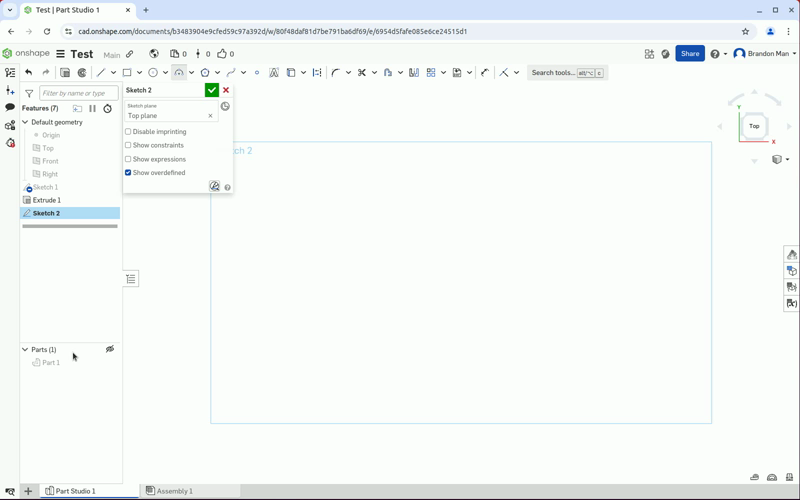
key_down(shift)
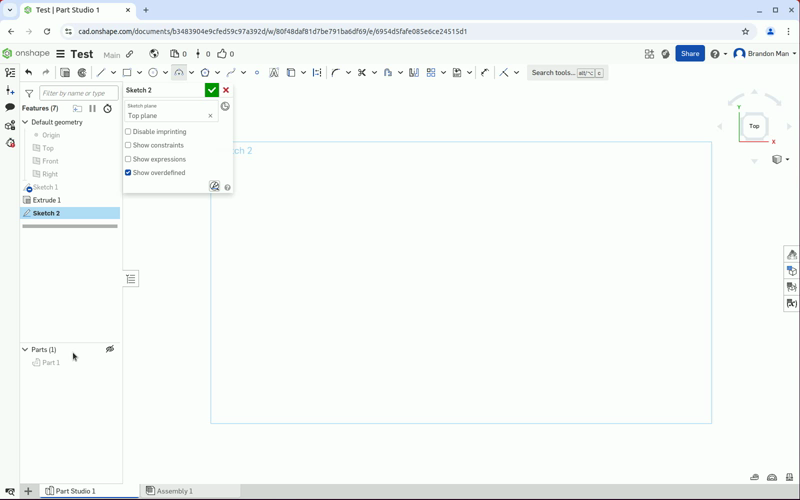
mouse_move(441, 362)
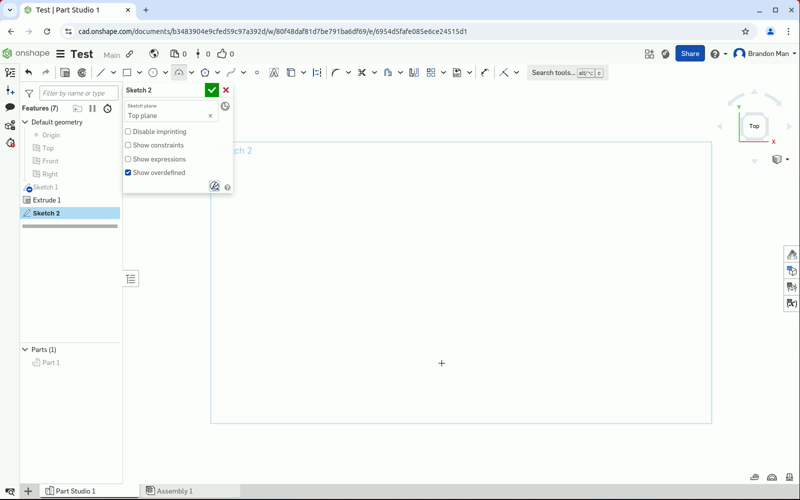
click(441, 362)
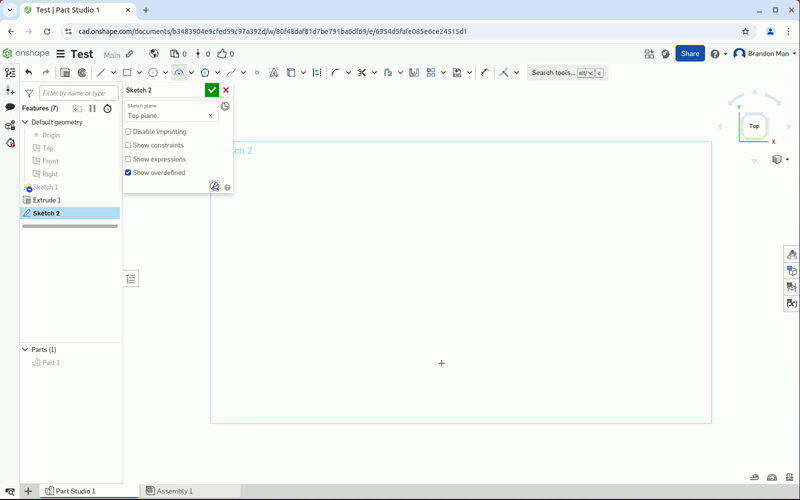
key_up(shift)
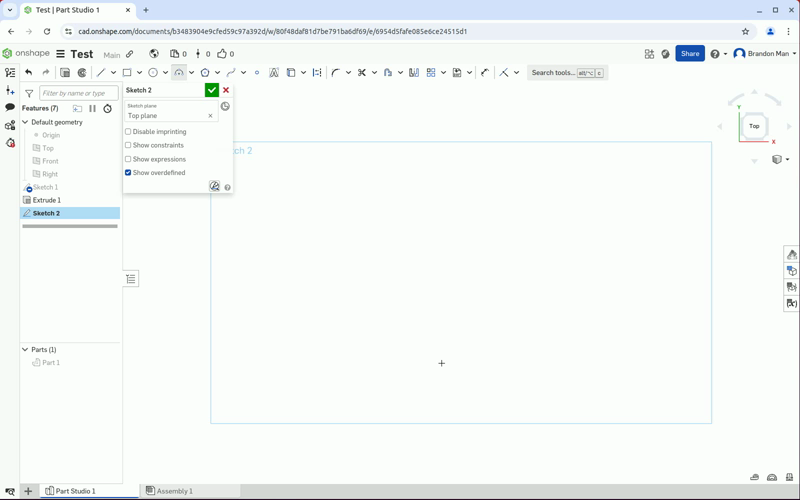
key_down(shift)
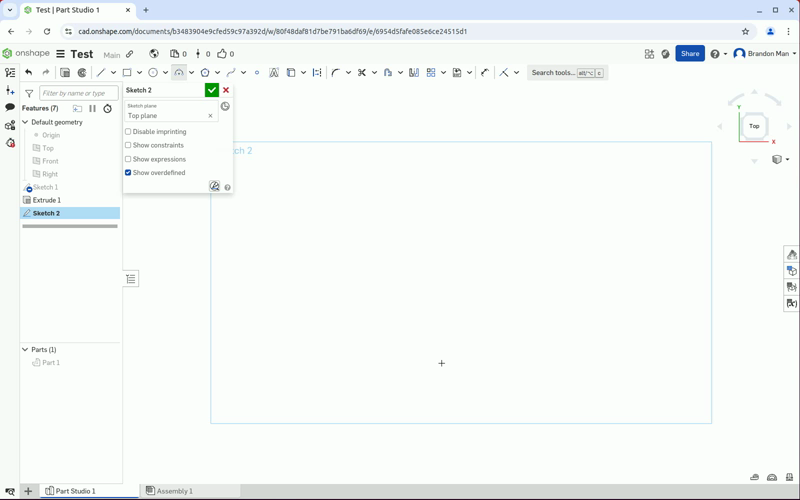
mouse_move(480, 362)
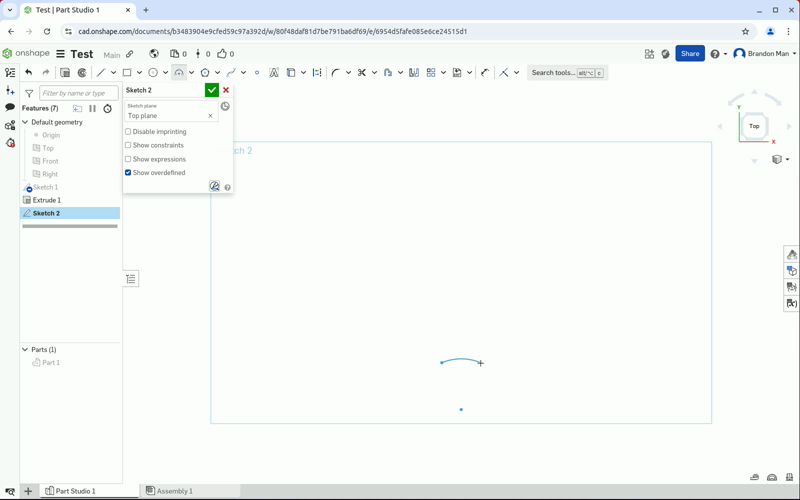
click(480, 362)
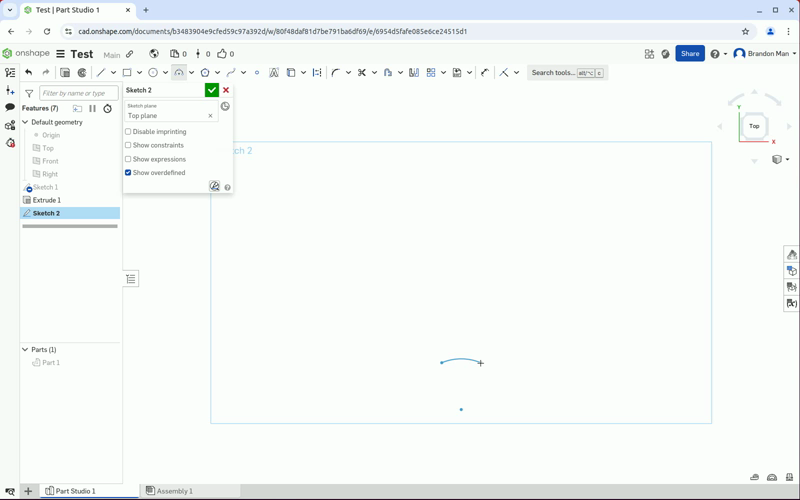
mouse_move(461, 384)
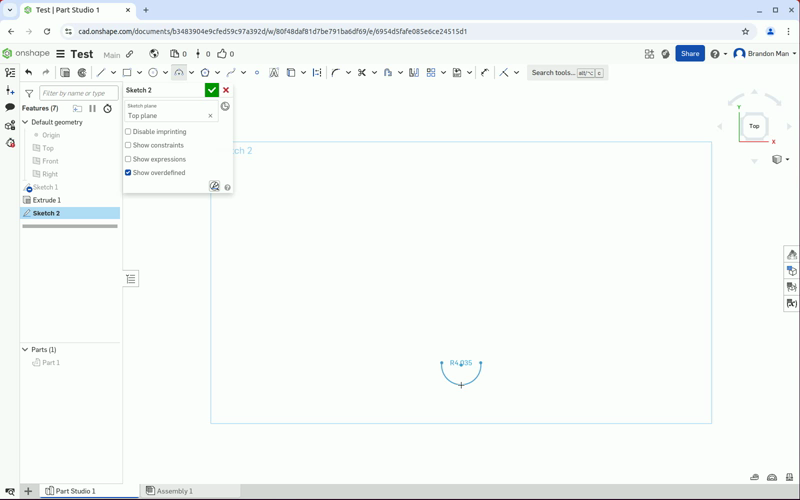
click(461, 384)
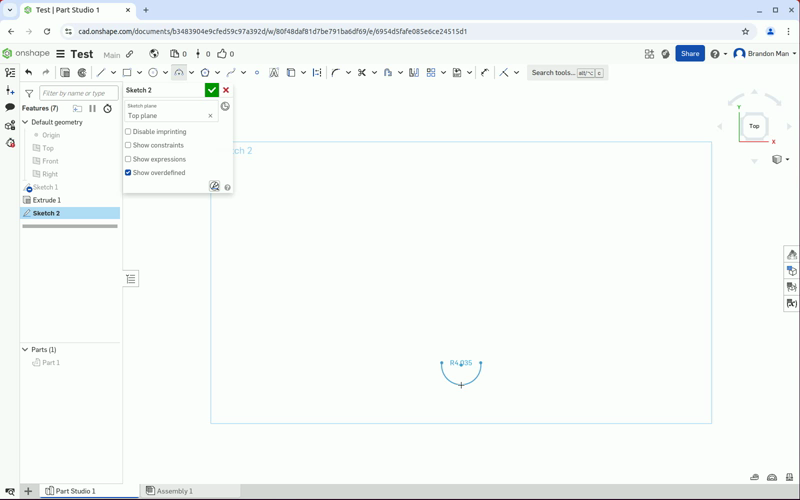
key_up(shift)
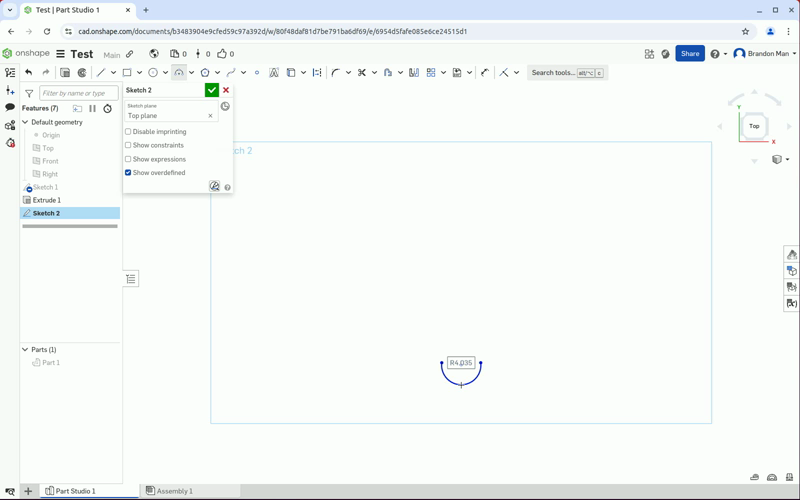
mouse_move(480, 362)
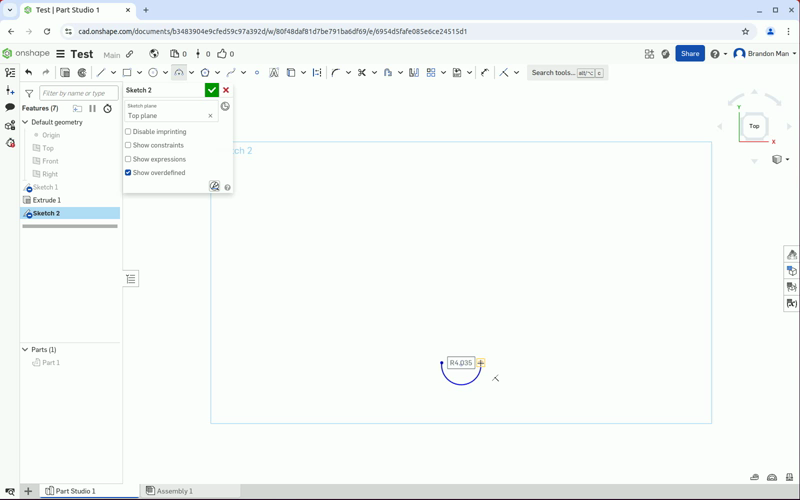
click(480, 362)
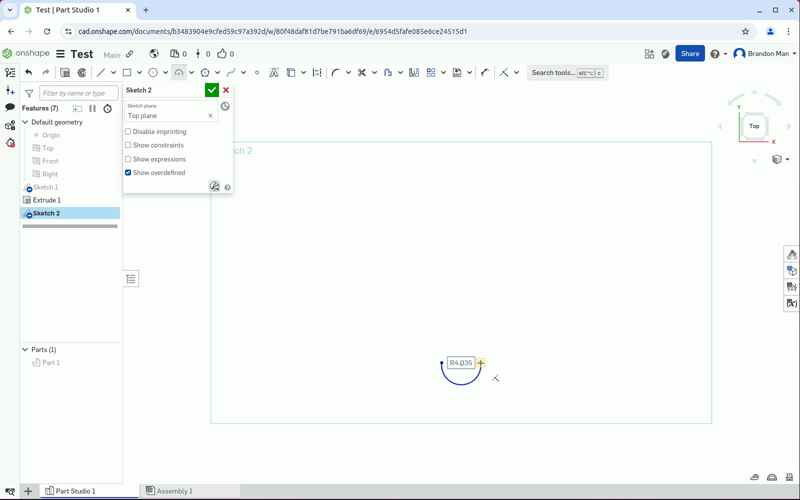
mouse_move(441, 362)
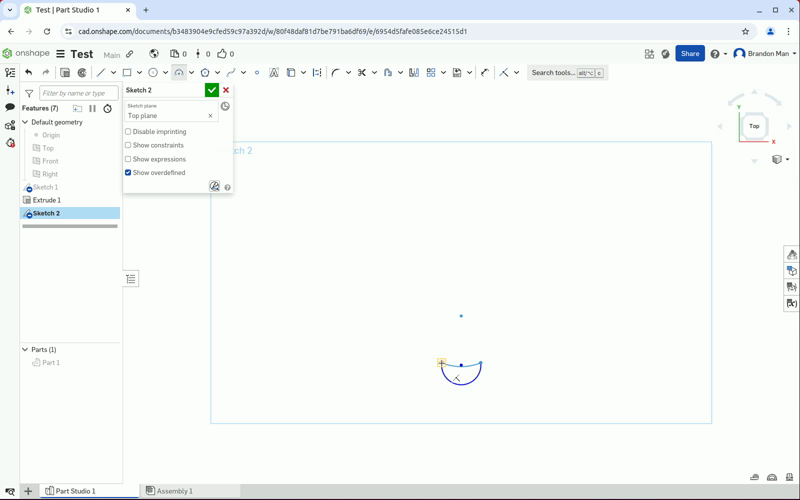
click(441, 362)
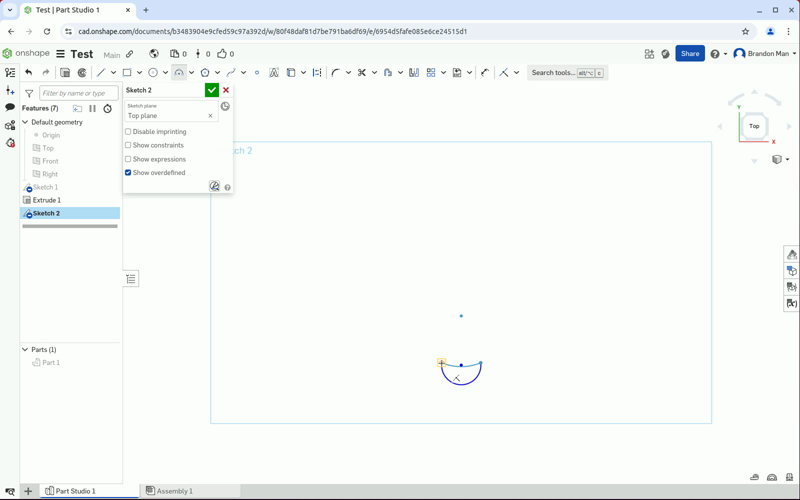
key_down(shift)
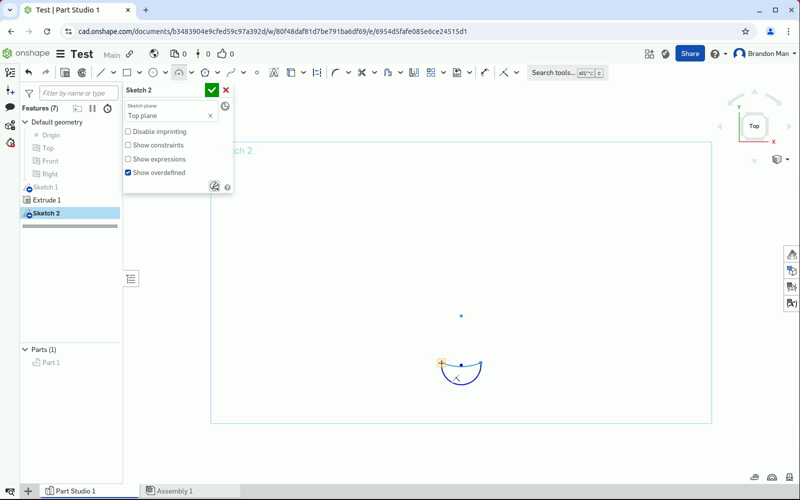
mouse_move(461, 197)
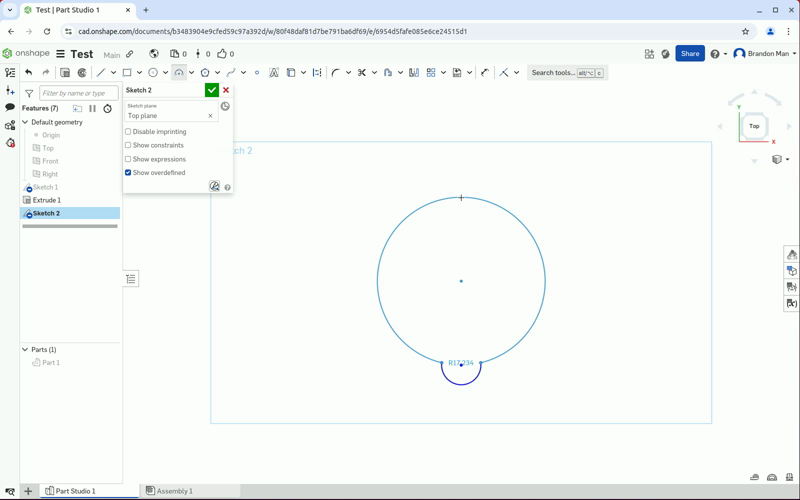
click(461, 197)
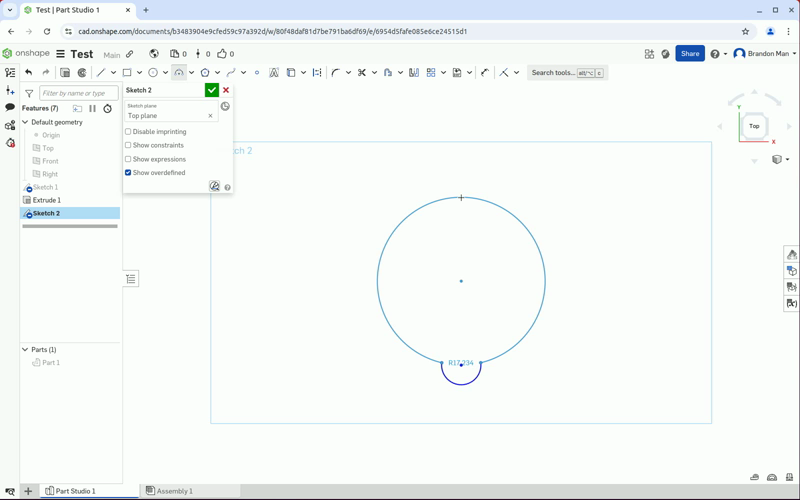
key_up(shift)
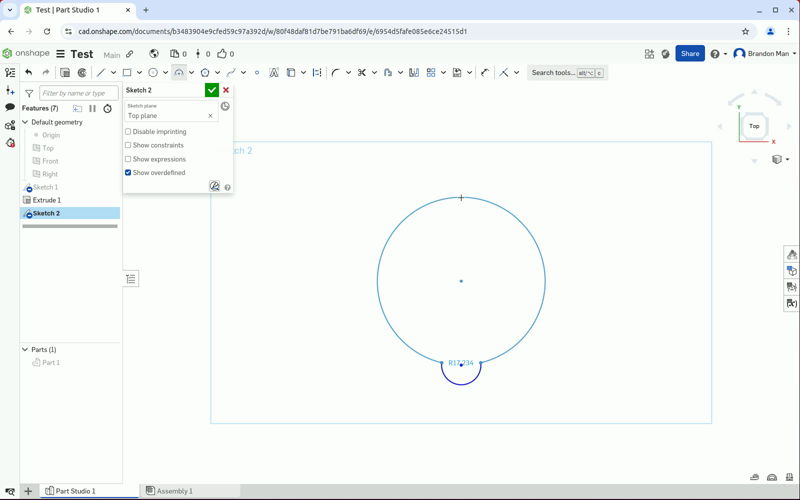
key(esc)
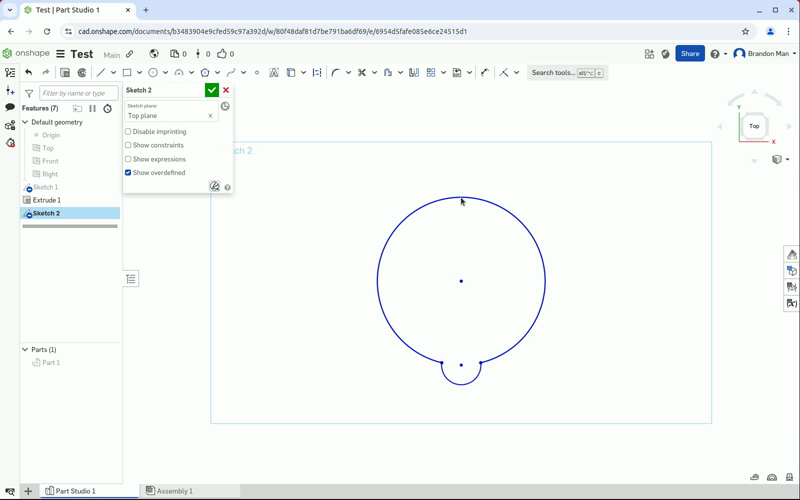
mouse_move(489, 222)
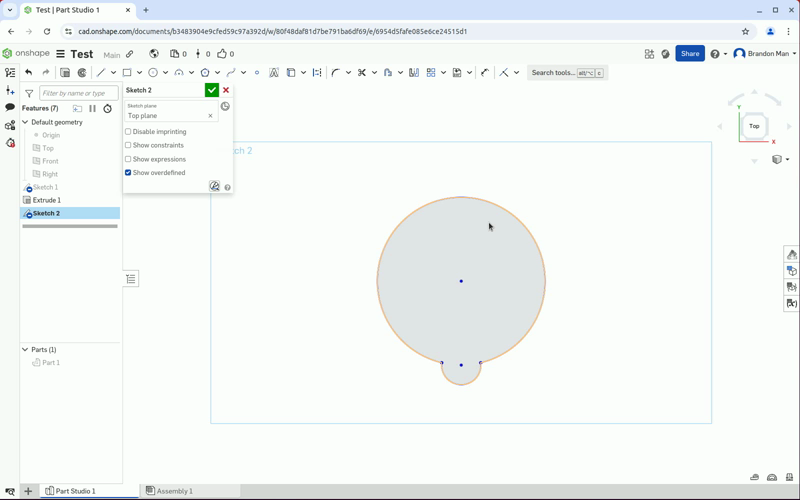
click(489, 222)
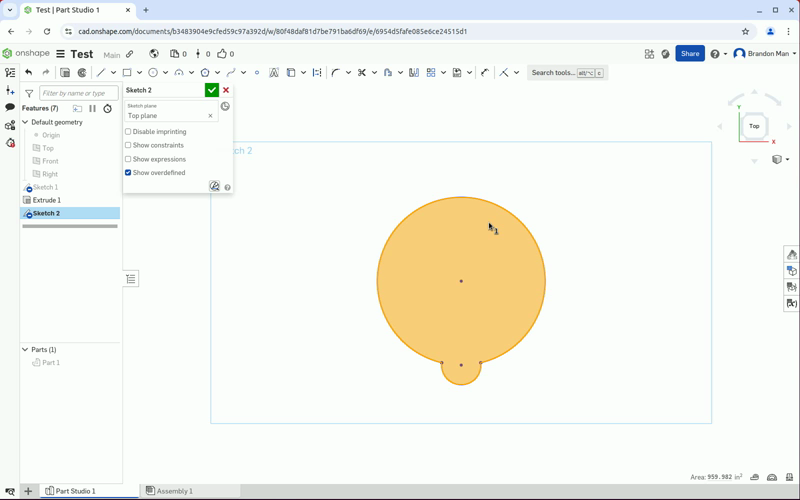
mouse_move(73, 352)
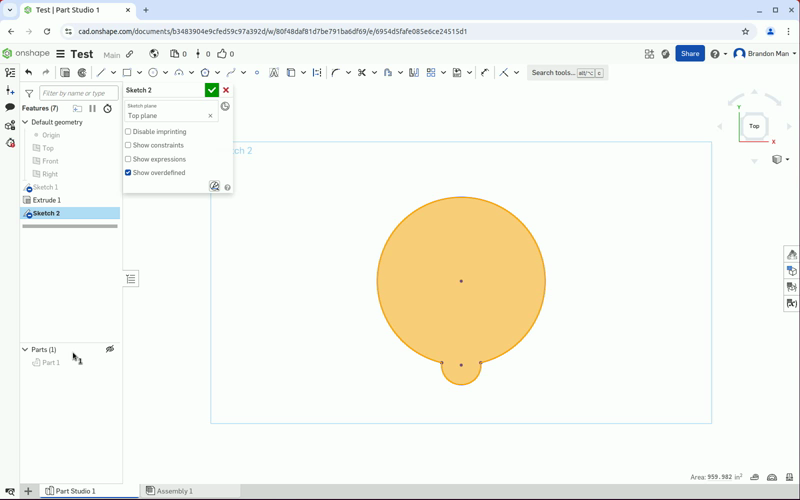
key(shift+y)
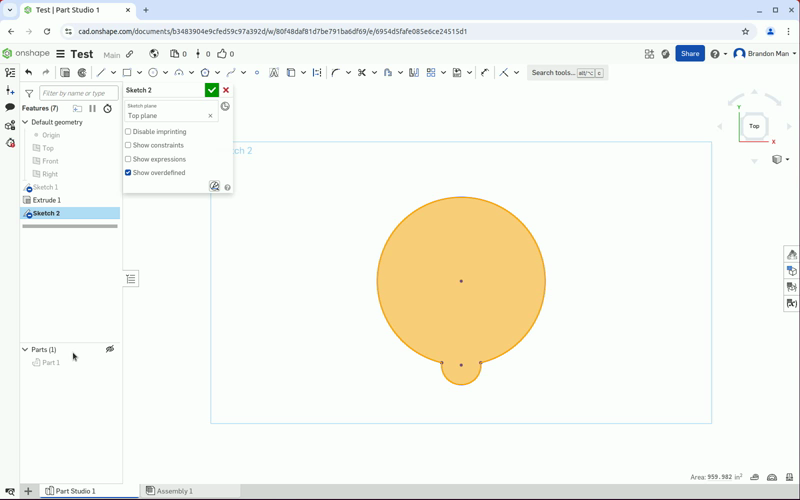
key(shift+e)
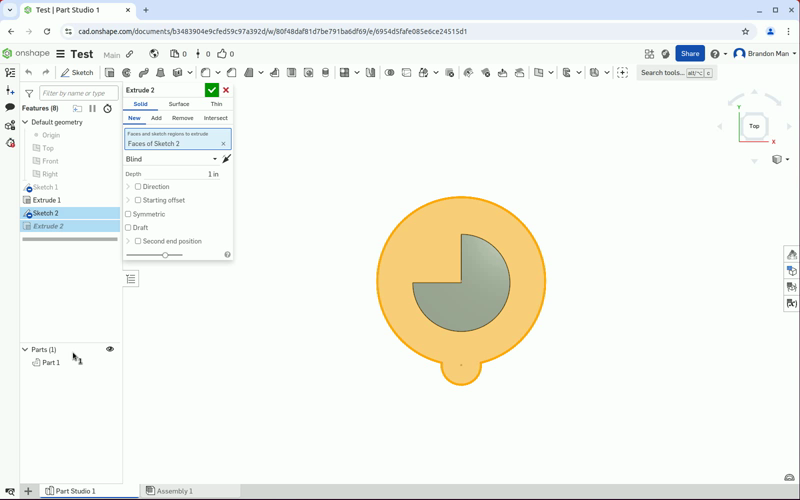
mouse_move(143, 106)
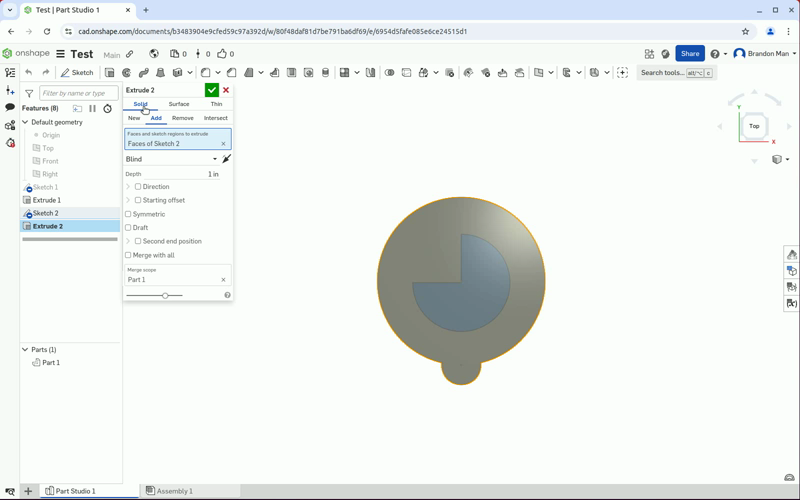
click(143, 106)
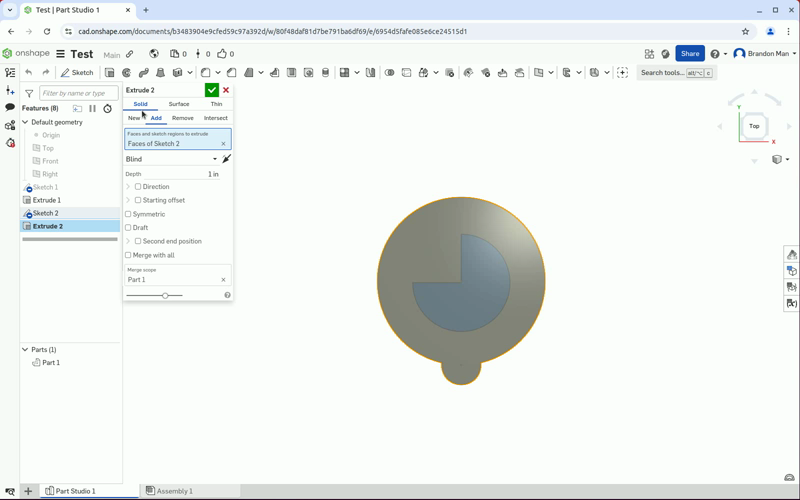
mouse_move(137, 120)
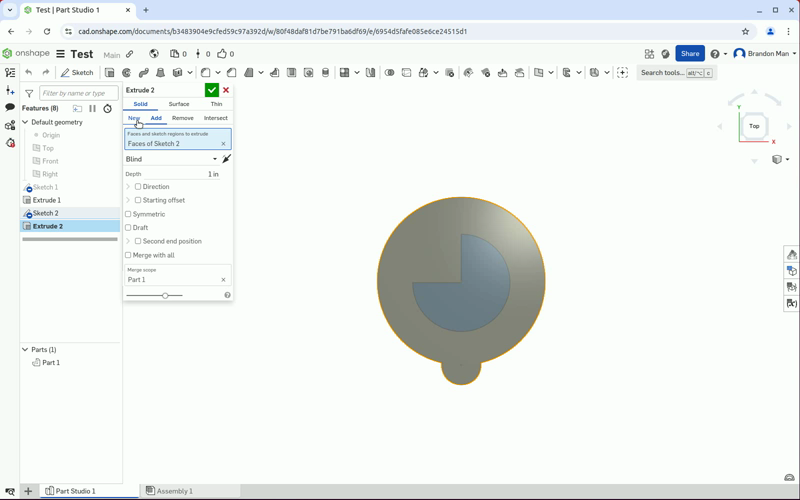
click(137, 120)
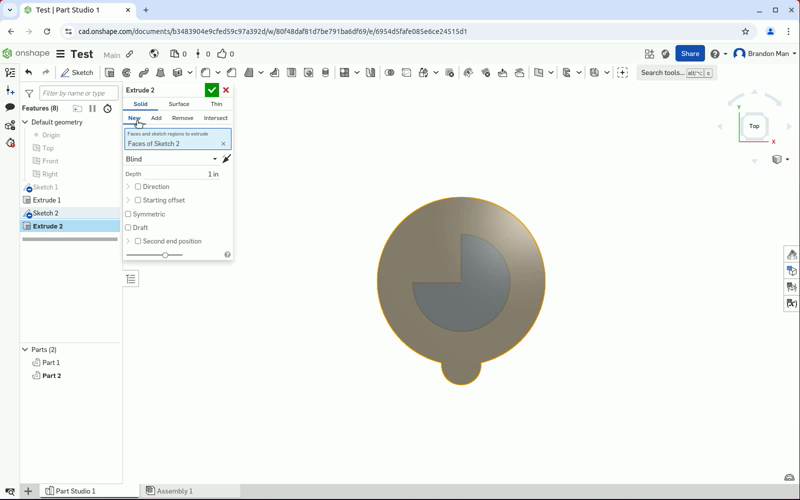
key(tab, 4)
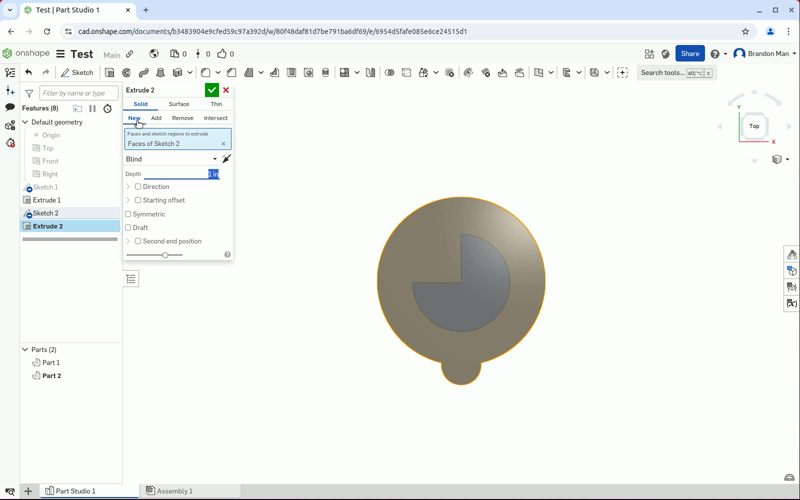
text(15.887)
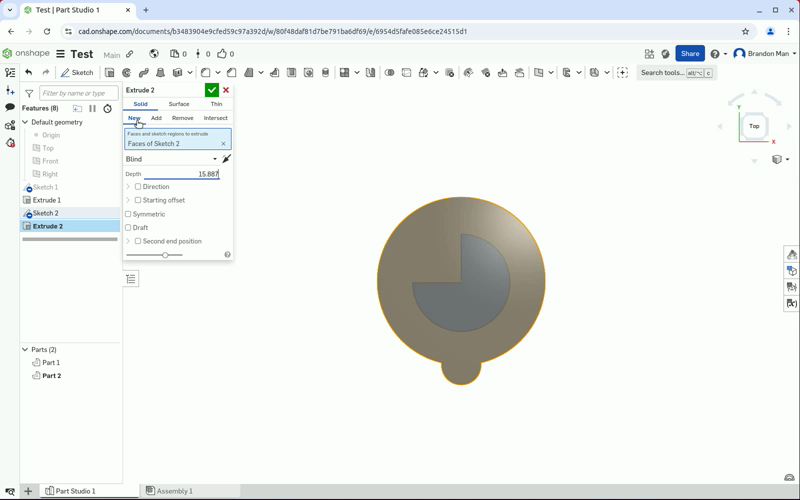
key(enter)
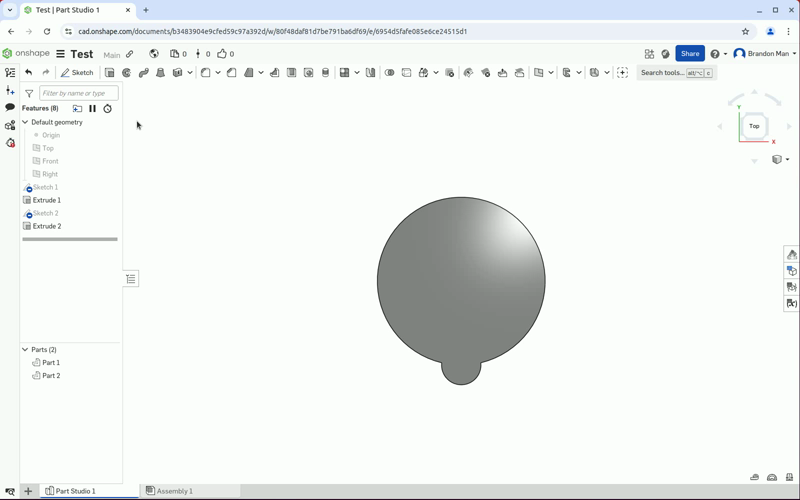
key(shift+h)
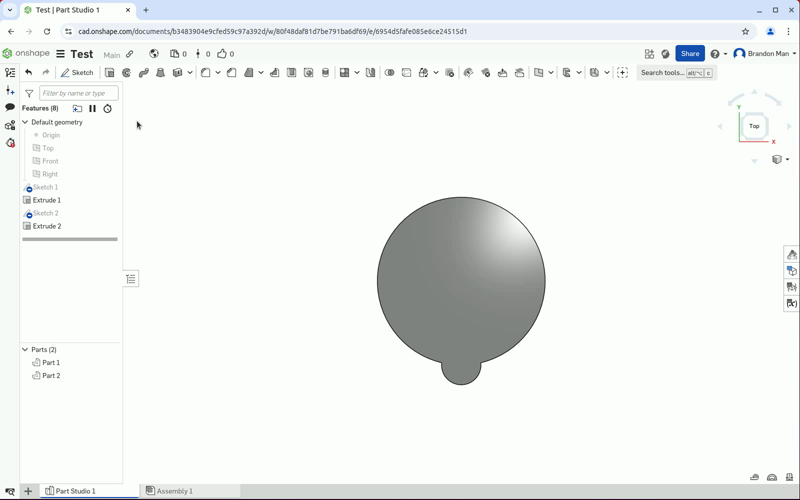
key(shift+h)
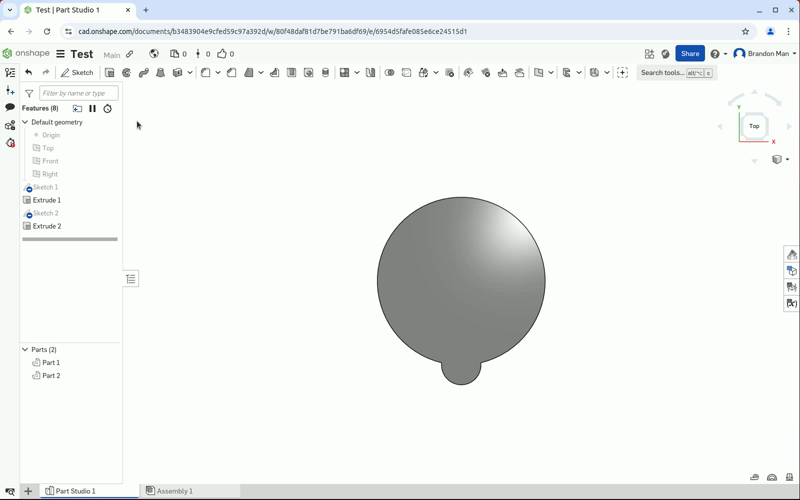
mouse_move(73, 189)
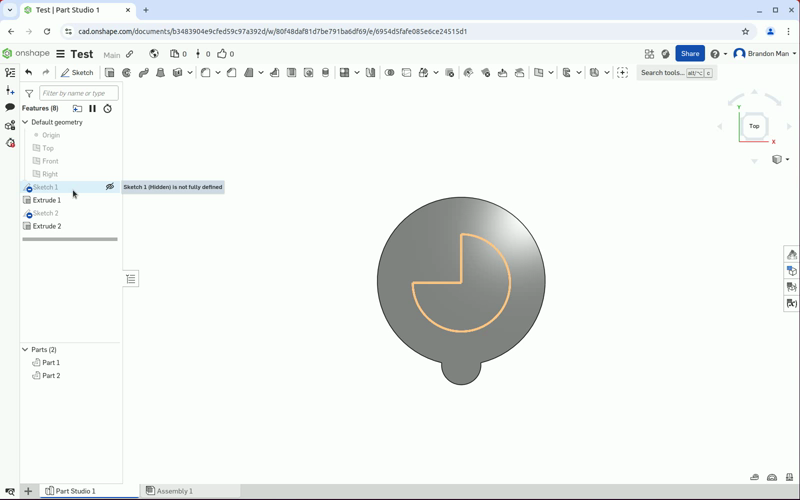
click(73, 189)
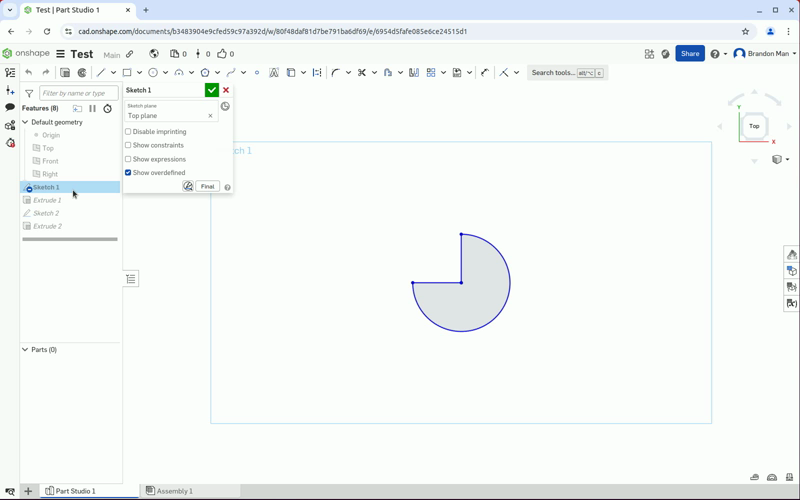
mouse_move(229, 92)
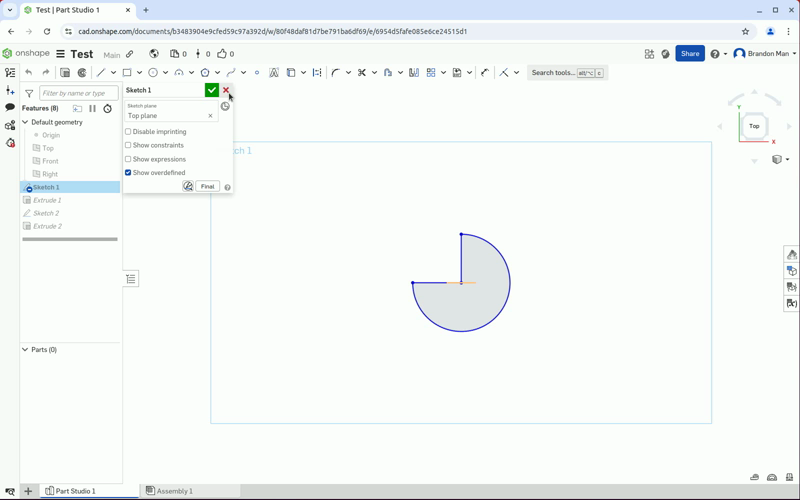
click(229, 92)
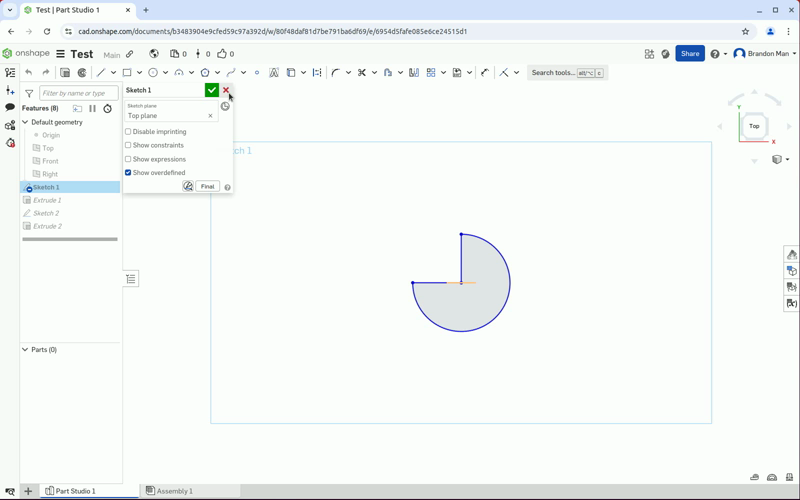
key(shift+s)
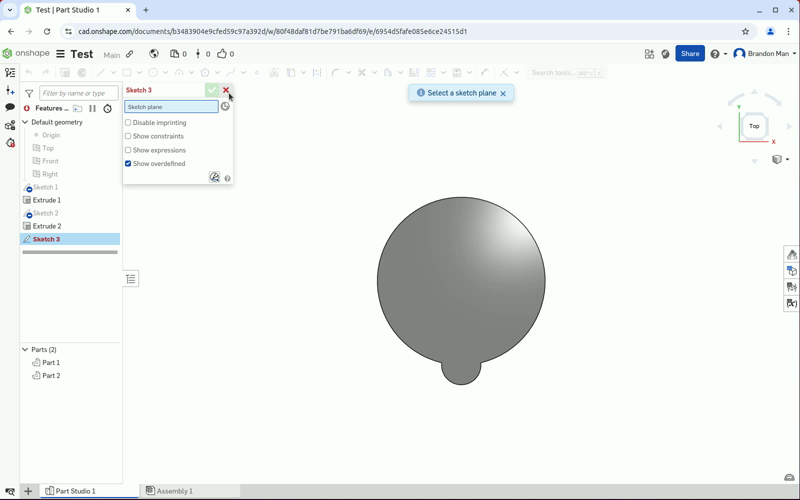
mouse_move(73, 150)
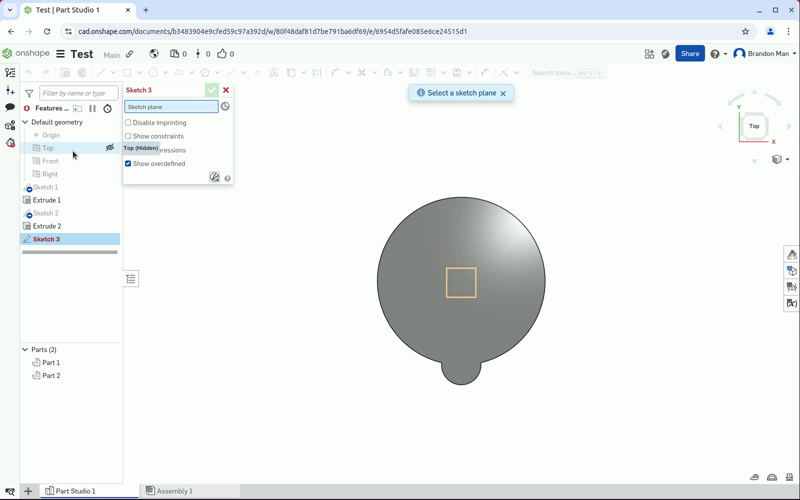
click(73, 150)
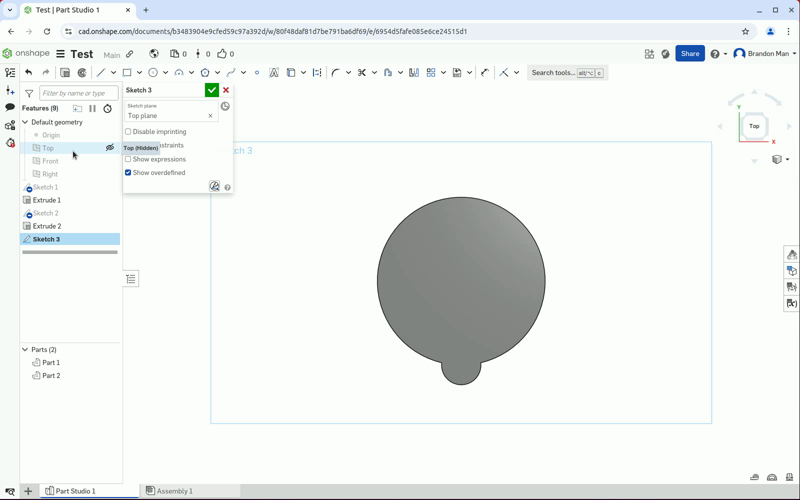
mouse_move(73, 352)
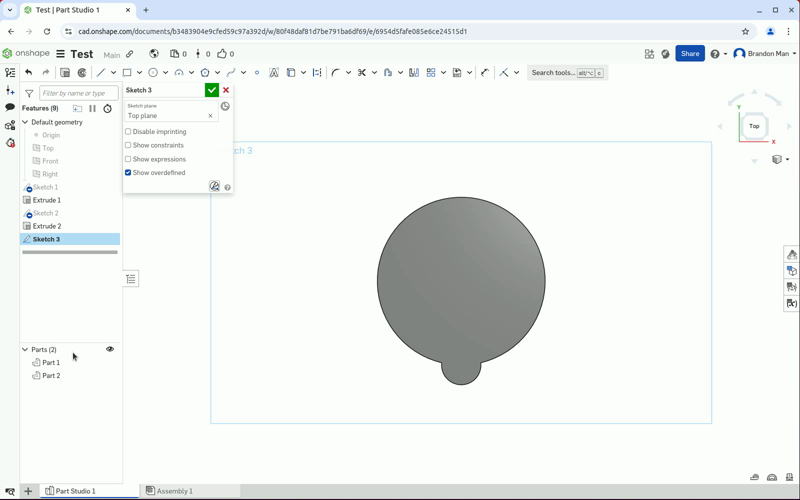
key(y)
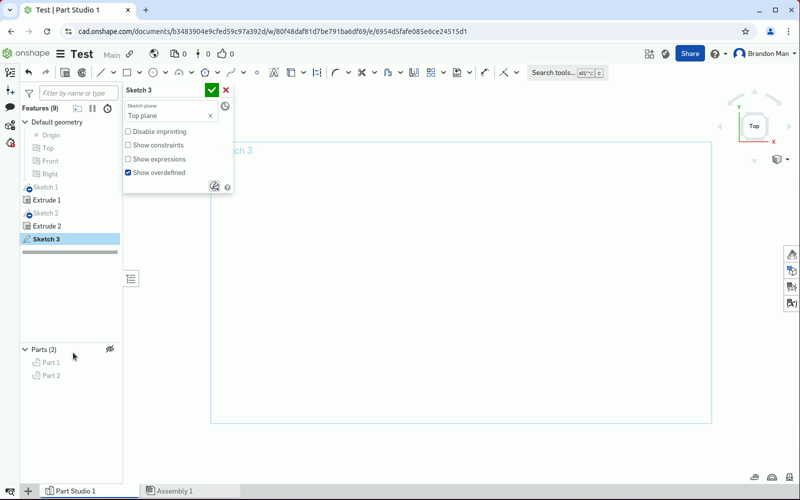
key(a)
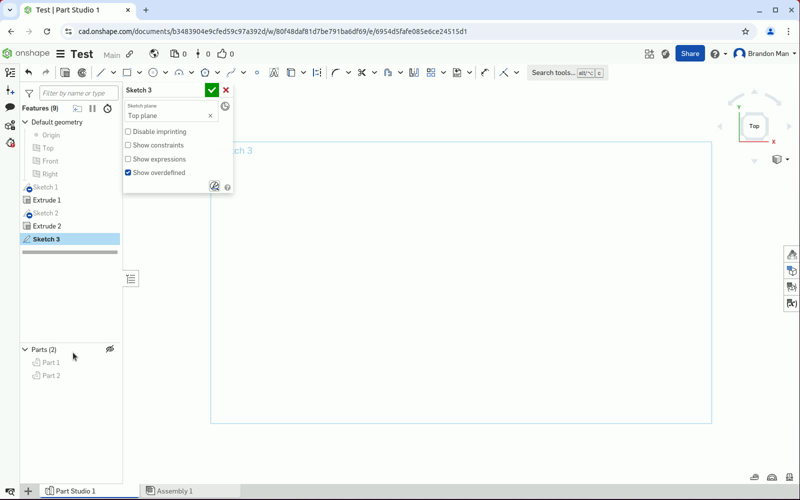
key_down(shift)
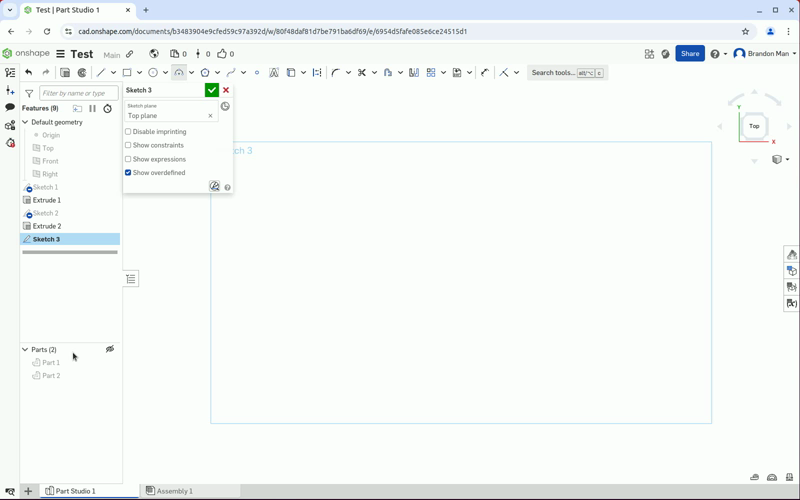
mouse_move(430, 365)
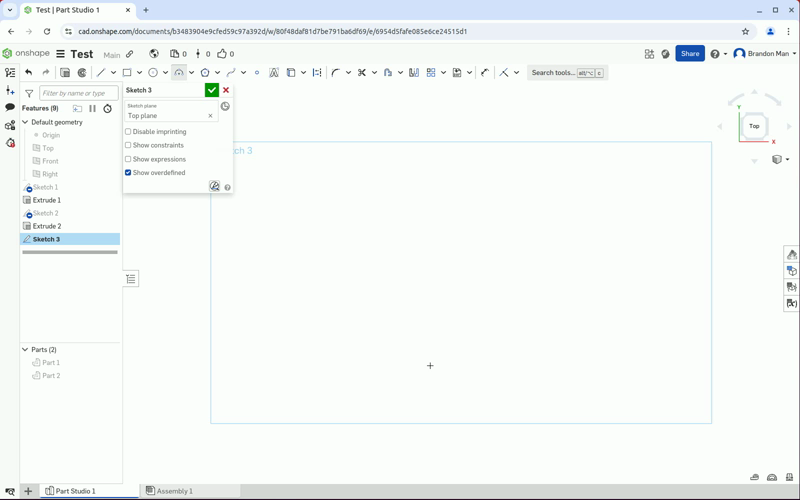
click(430, 365)
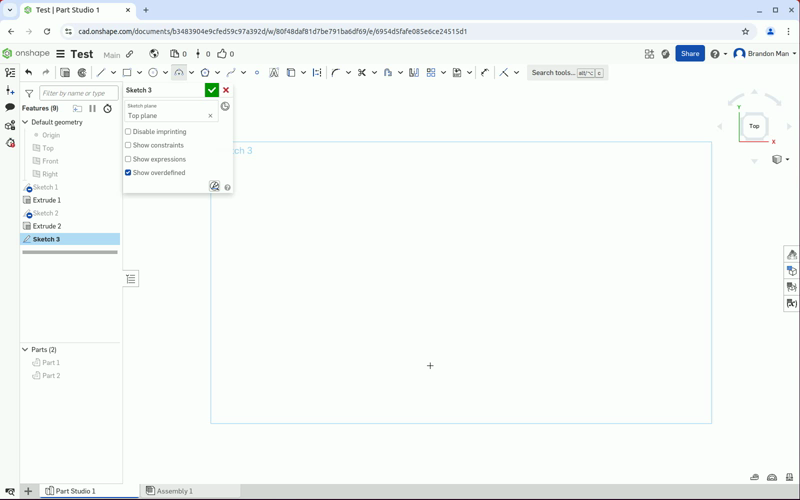
key_up(shift)
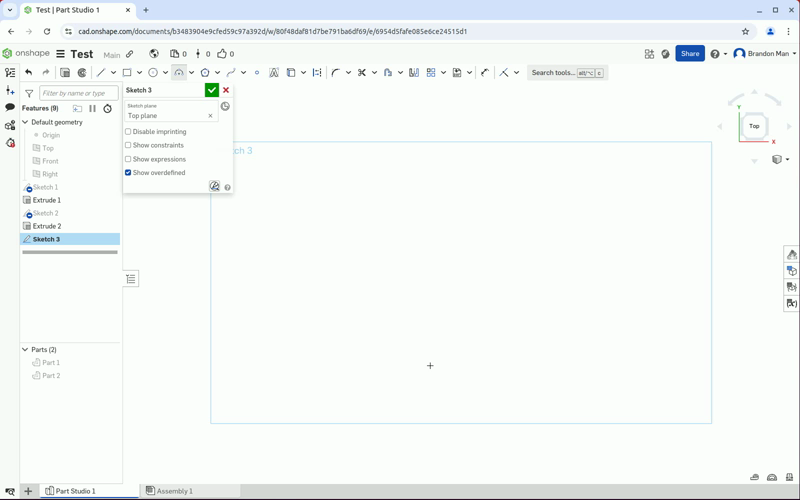
key_down(shift)
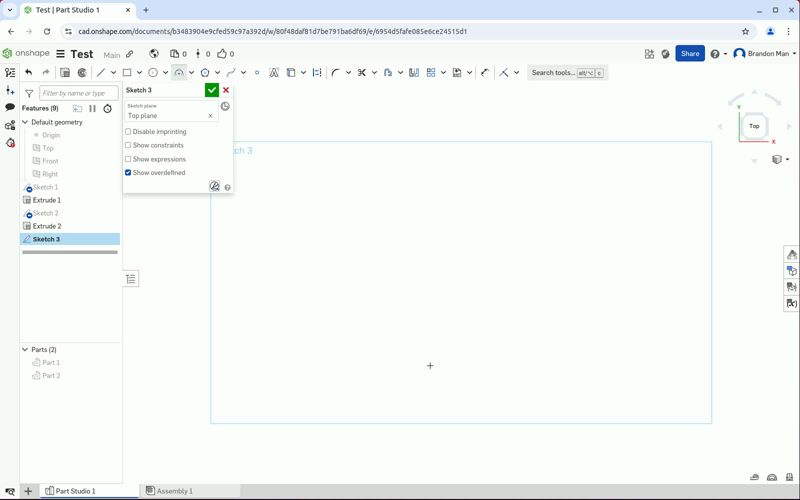
mouse_move(492, 365)
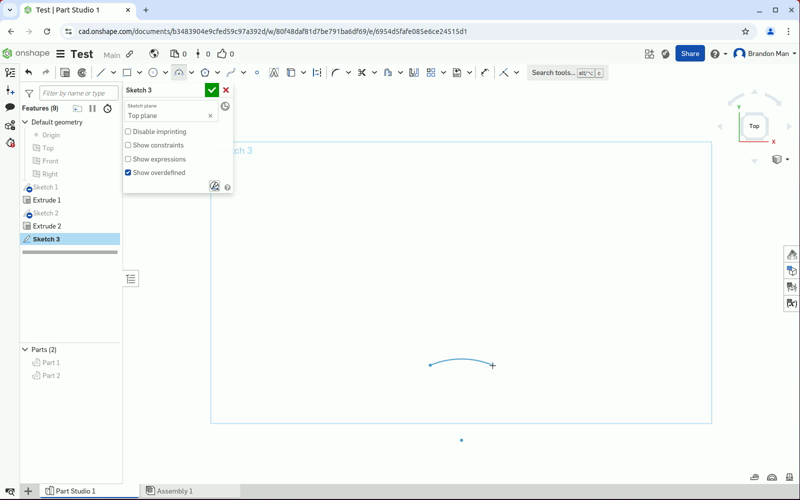
click(492, 365)
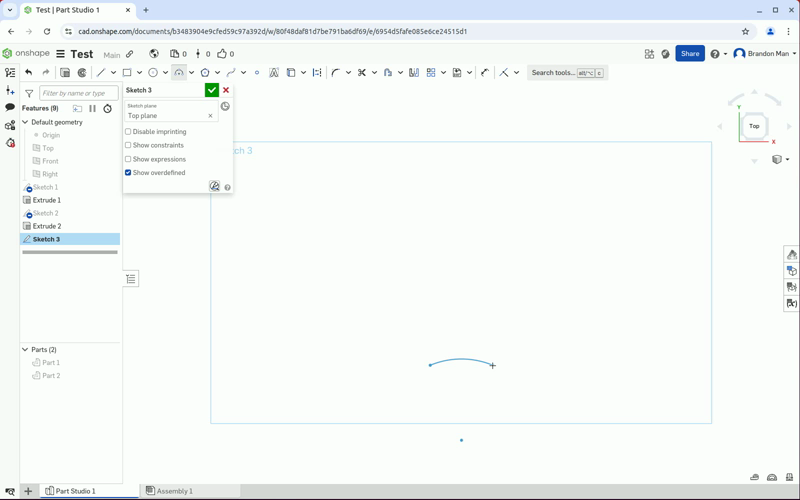
mouse_move(461, 396)
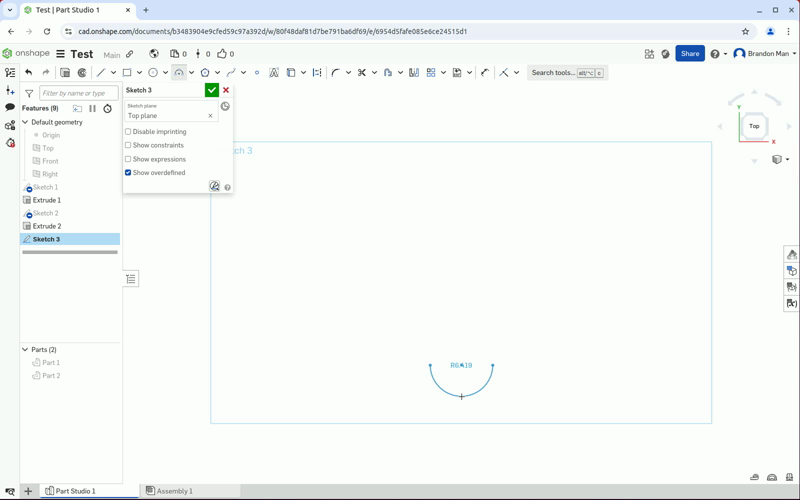
click(461, 396)
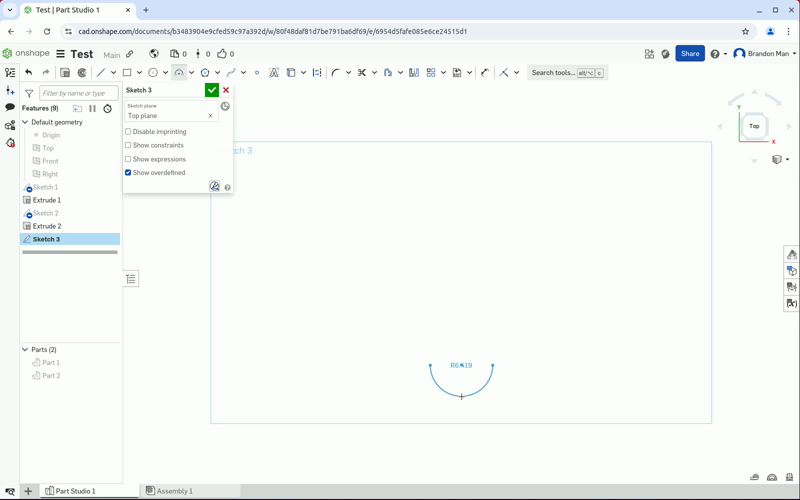
key_up(shift)
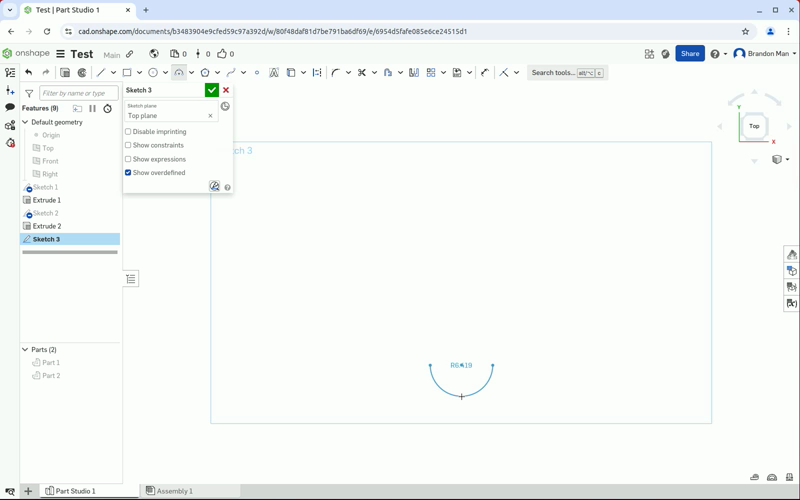
key(esc)
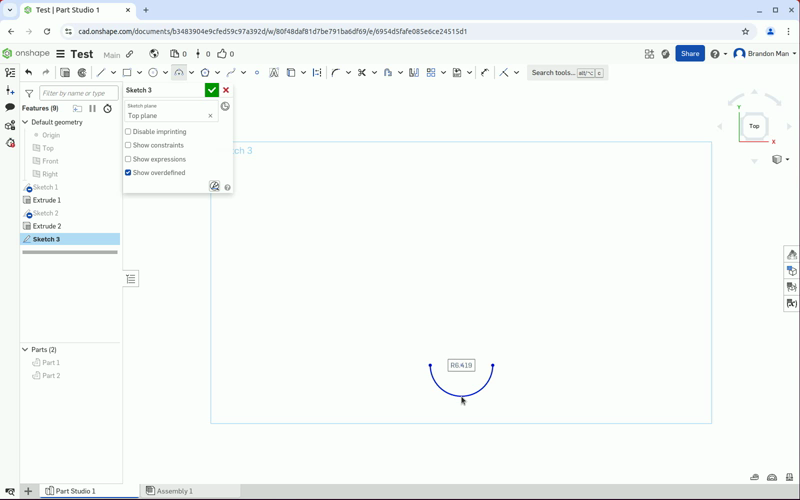
key(l)
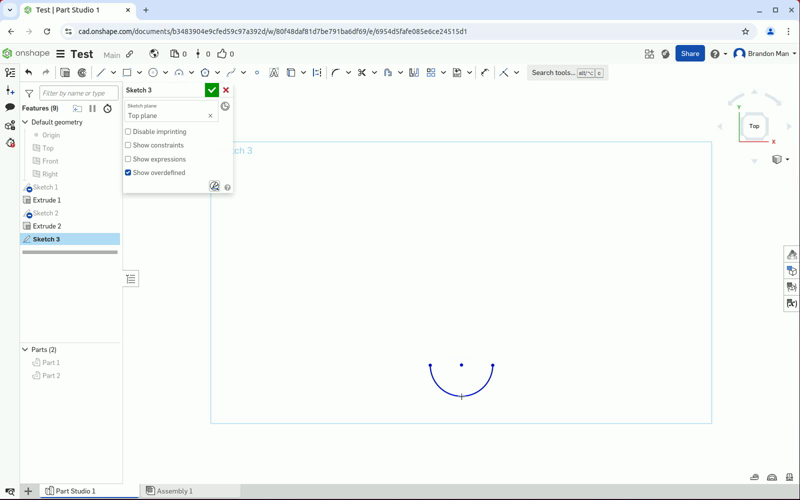
mouse_move(492, 365)
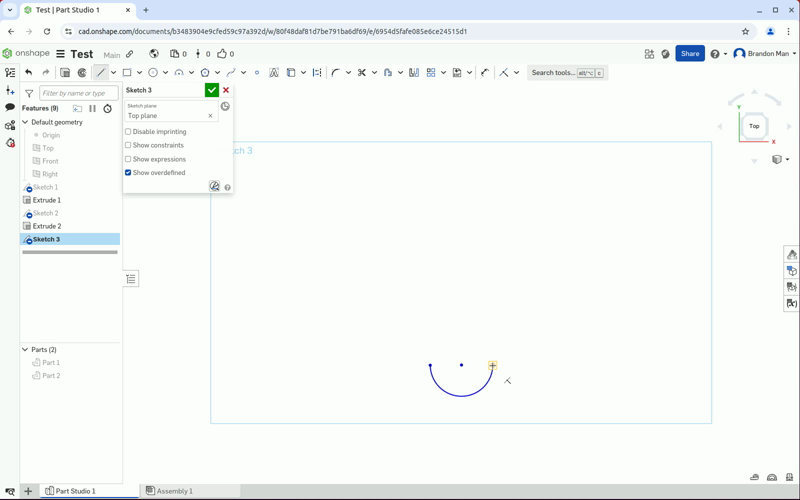
click(492, 365)
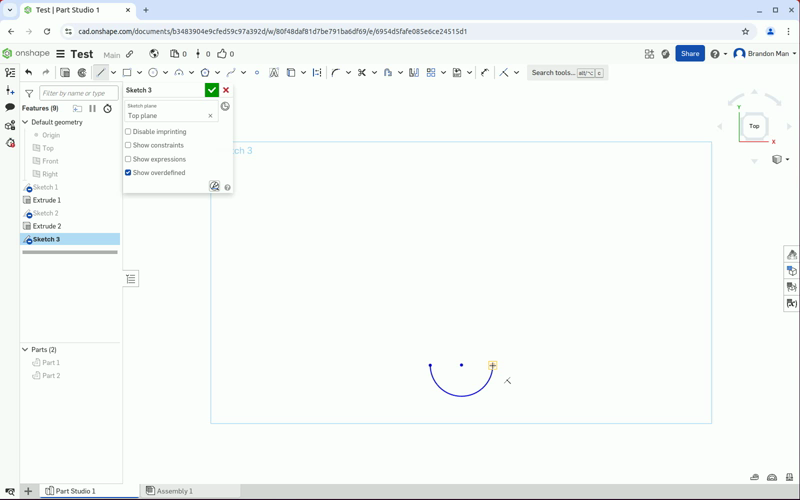
key_down(shift)
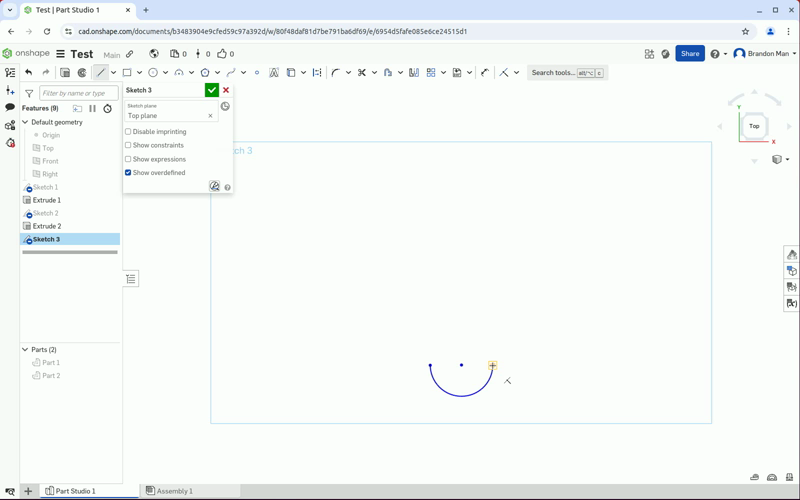
mouse_move(430, 365)
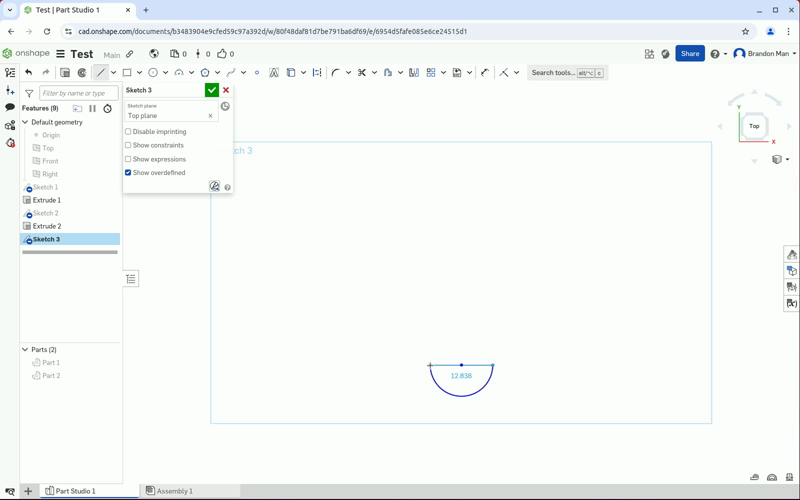
key_up(shift)
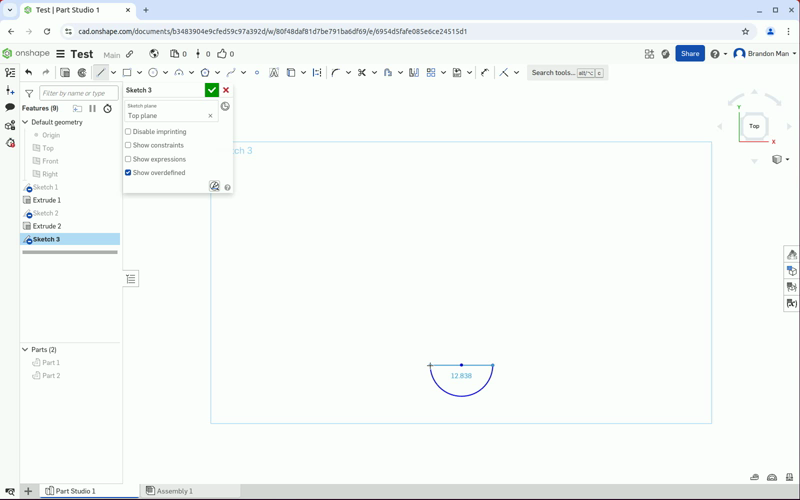
click(430, 365)
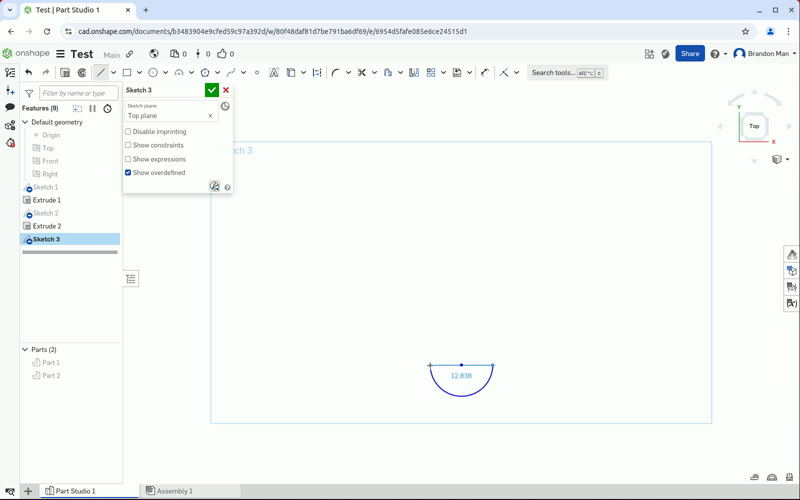
key(esc)
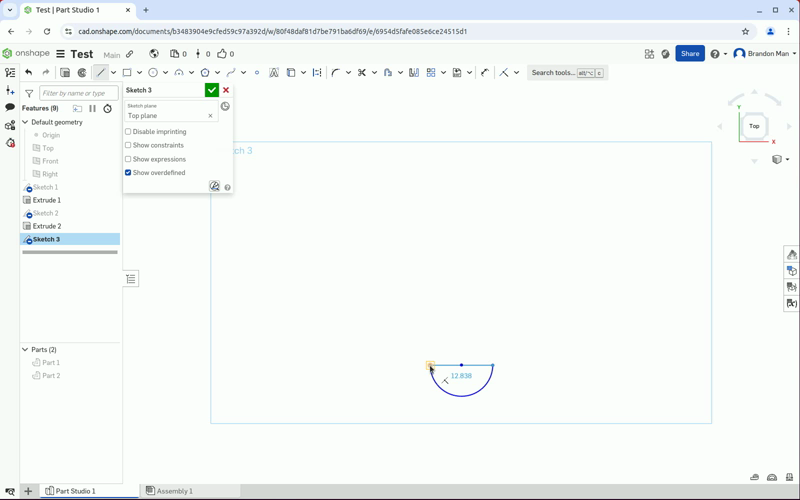
mouse_move(461, 377)
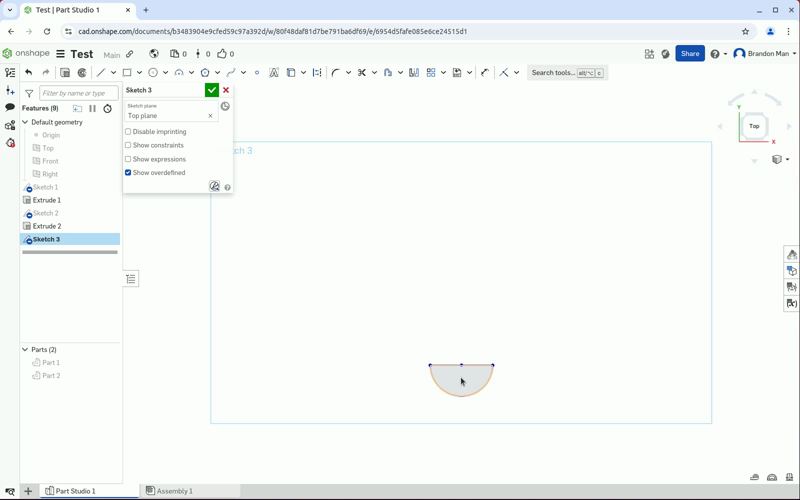
scroll(6)
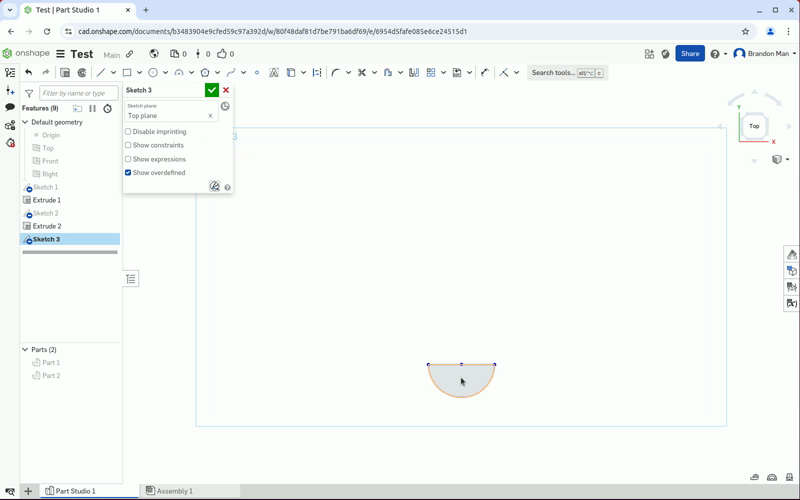
scroll(6)
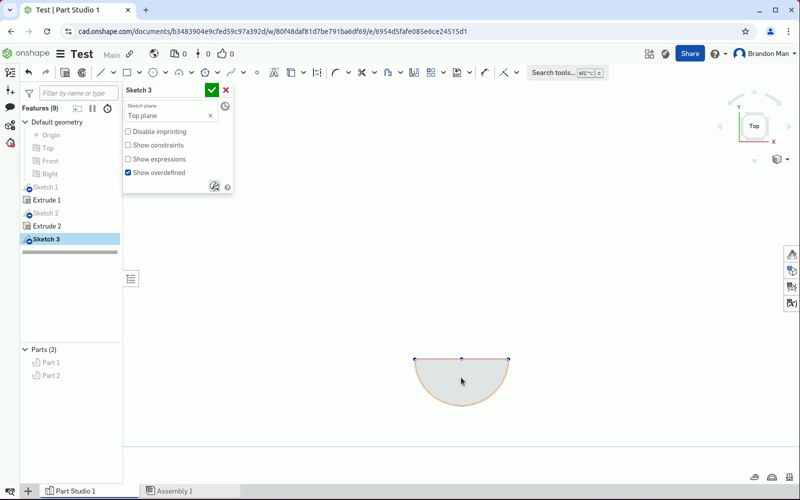
scroll(6)
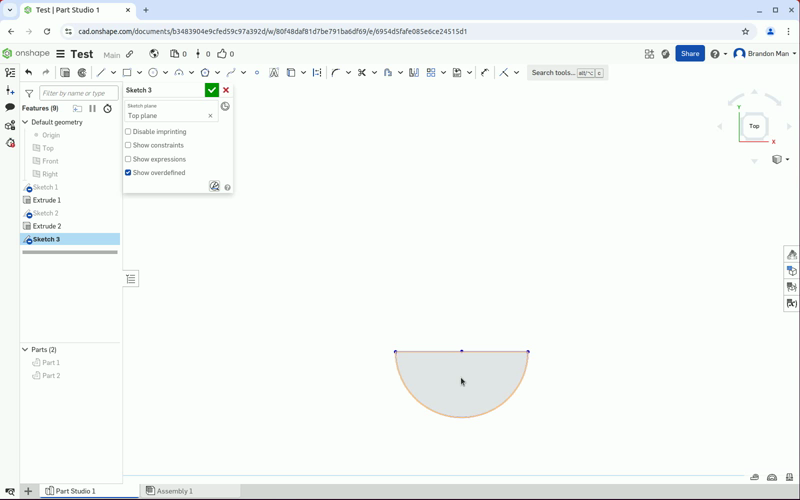
scroll(6)
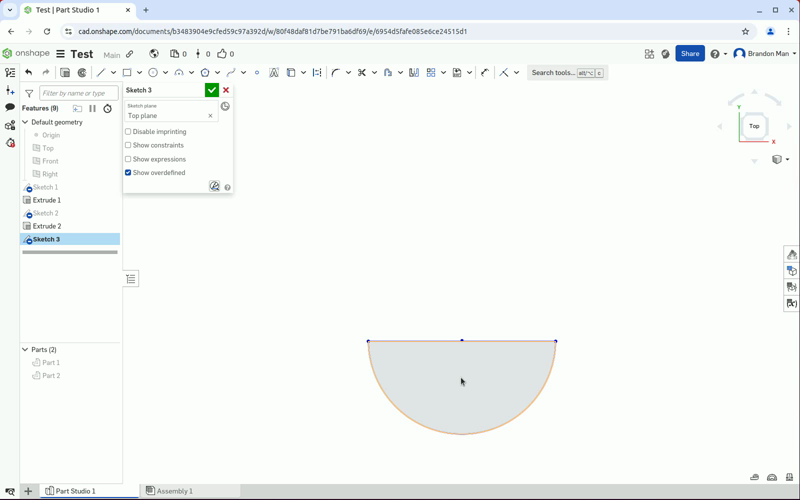
scroll(6)
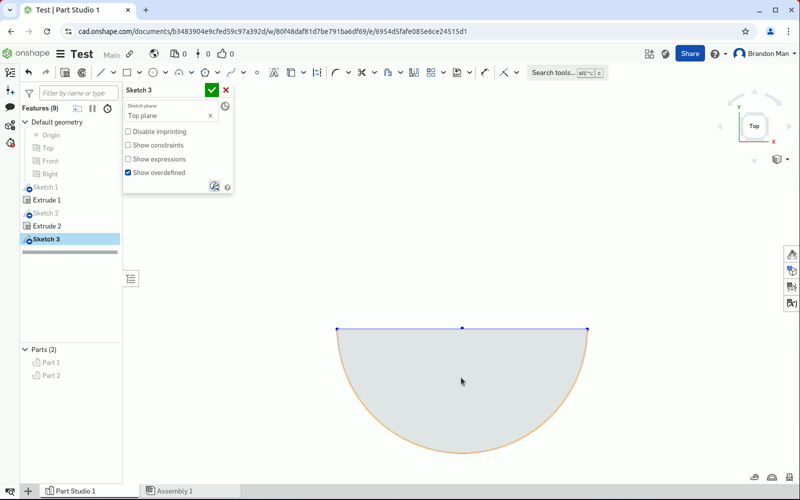
scroll(6)
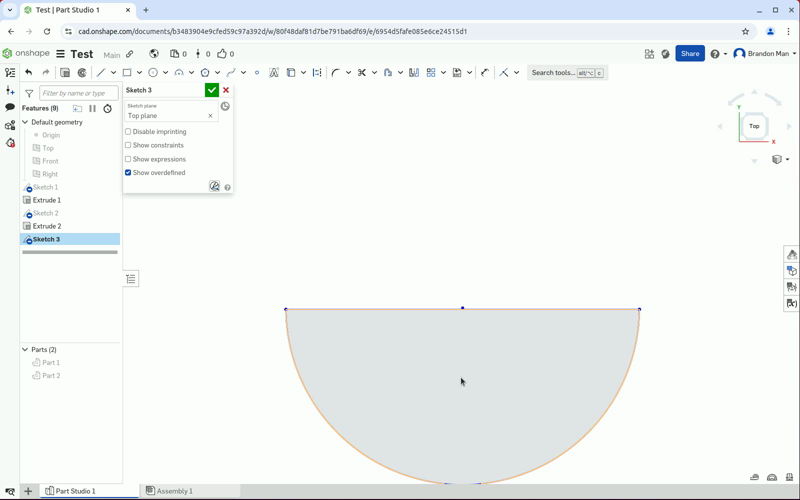
scroll(6)
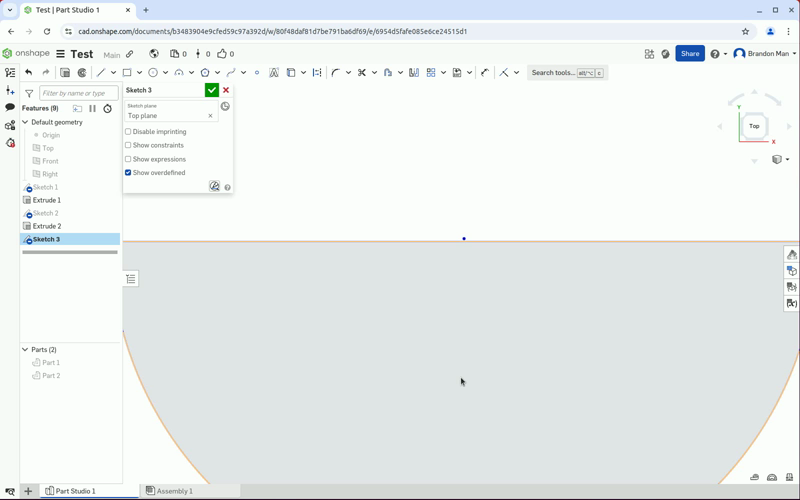
click(461, 377)
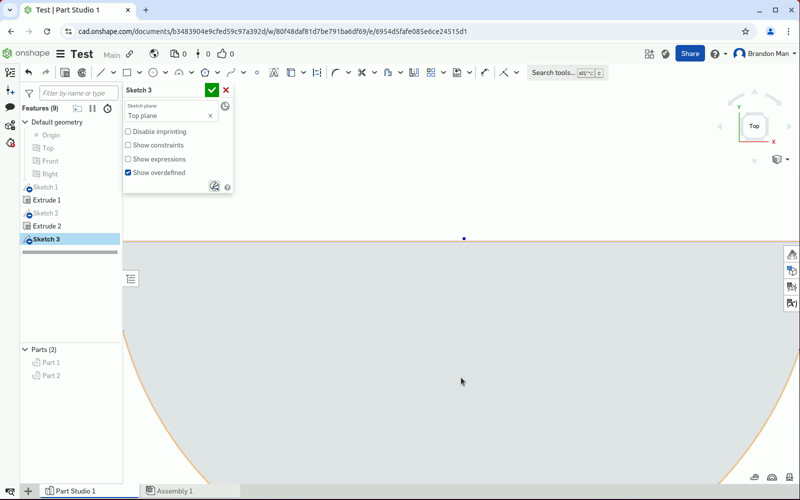
scroll(-6)
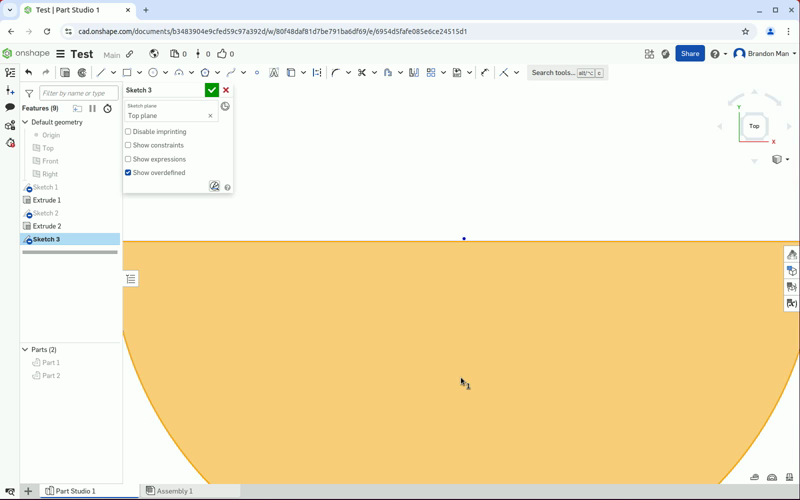
scroll(-6)
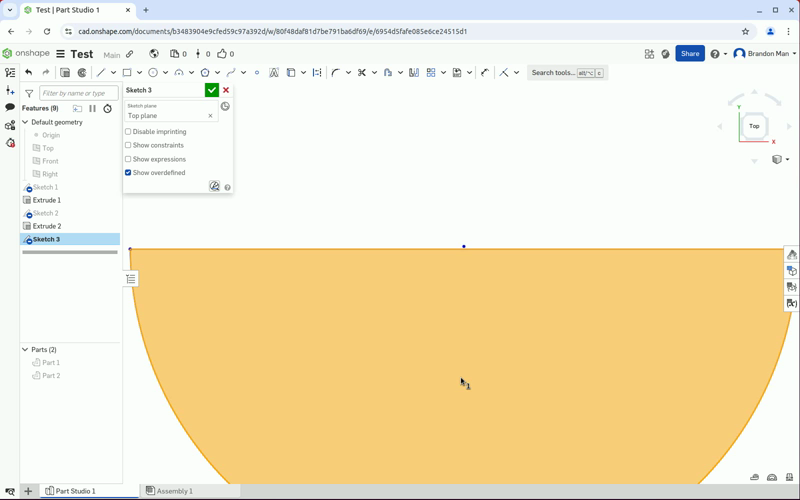
scroll(-6)
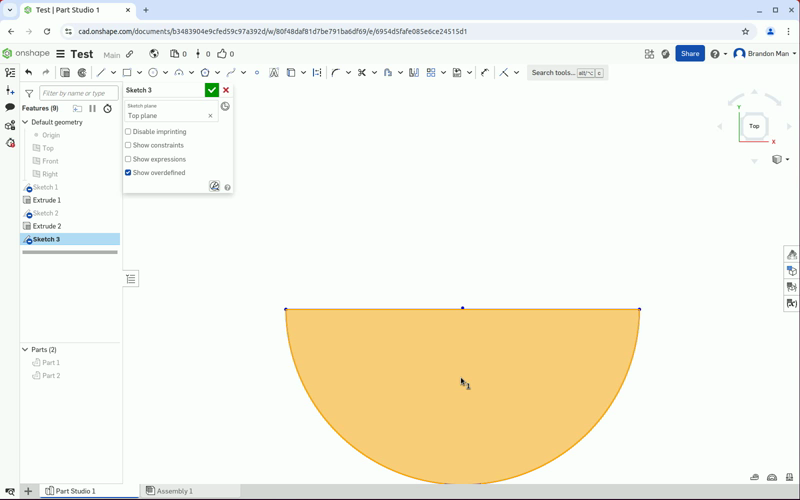
scroll(-6)
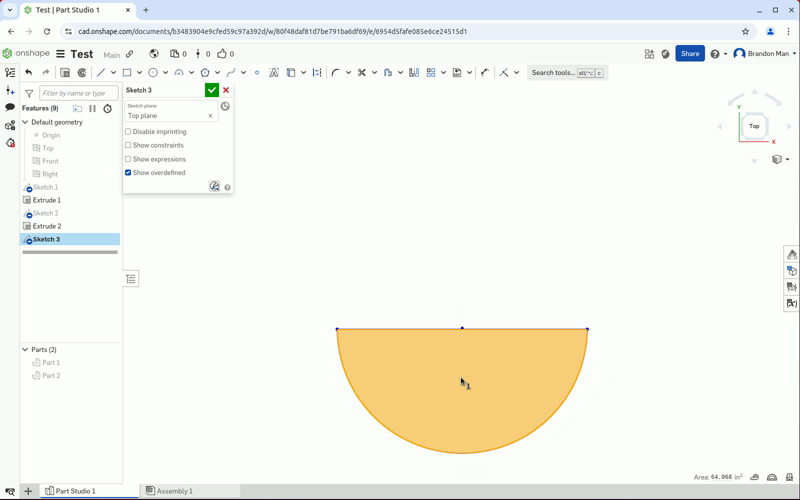
scroll(-6)
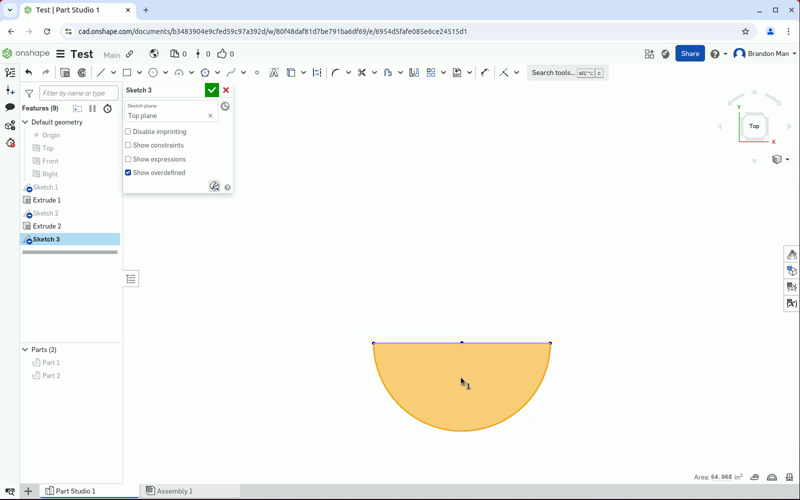
scroll(-6)
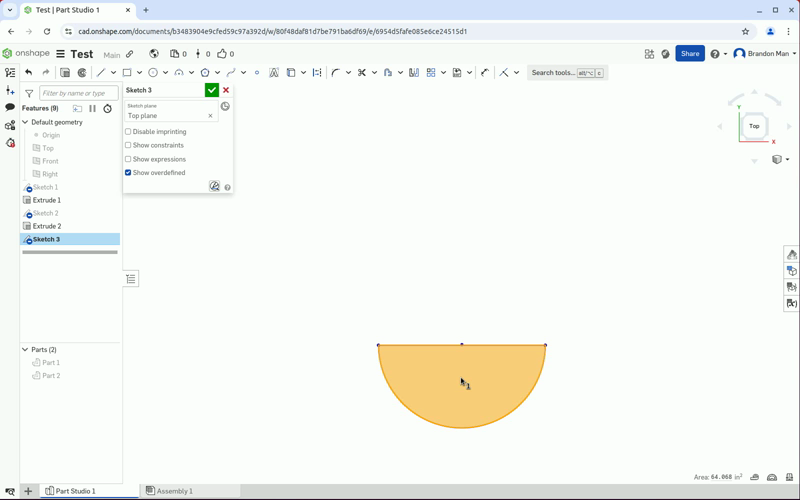
scroll(-6)
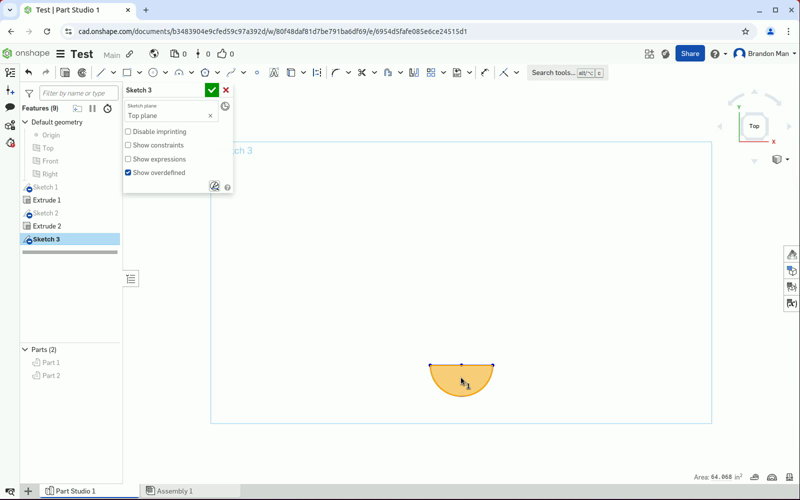
mouse_move(73, 352)
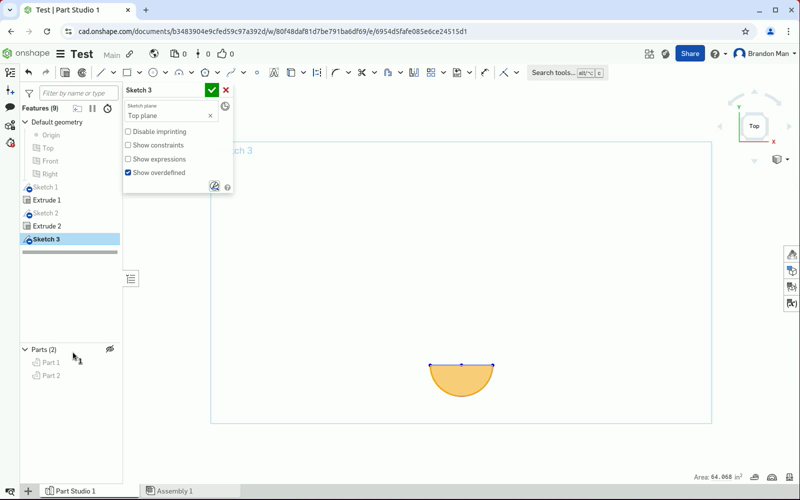
key(shift+y)
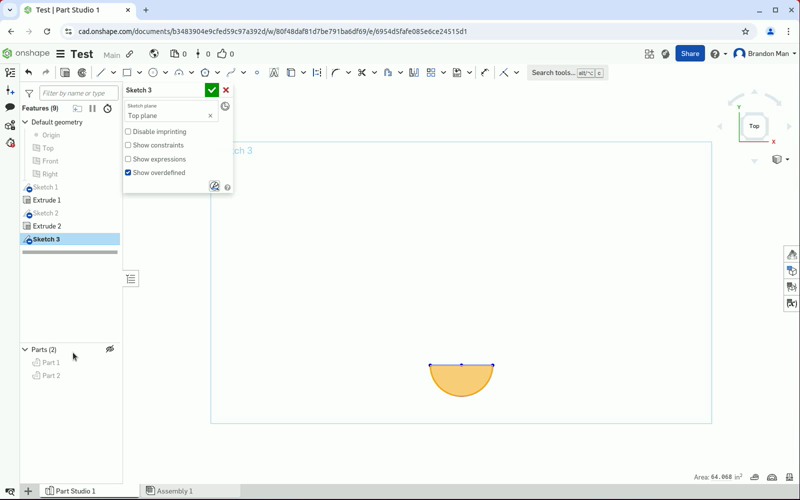
key(shift+e)
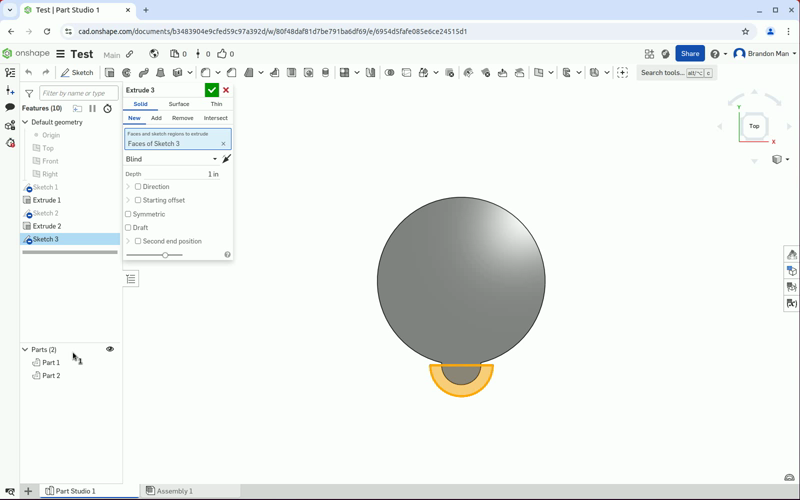
mouse_move(143, 106)
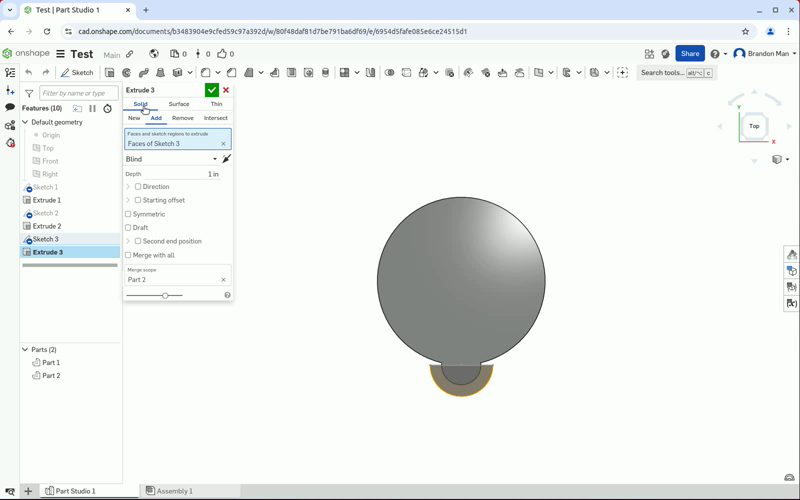
click(143, 106)
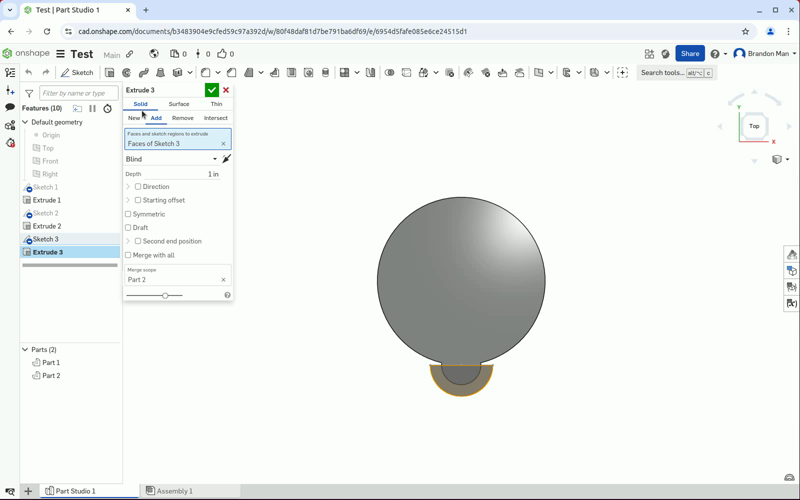
mouse_move(137, 120)
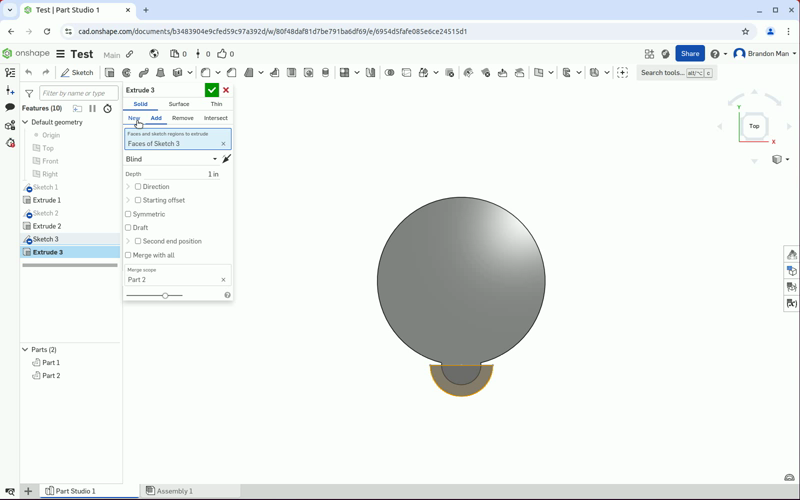
click(137, 120)
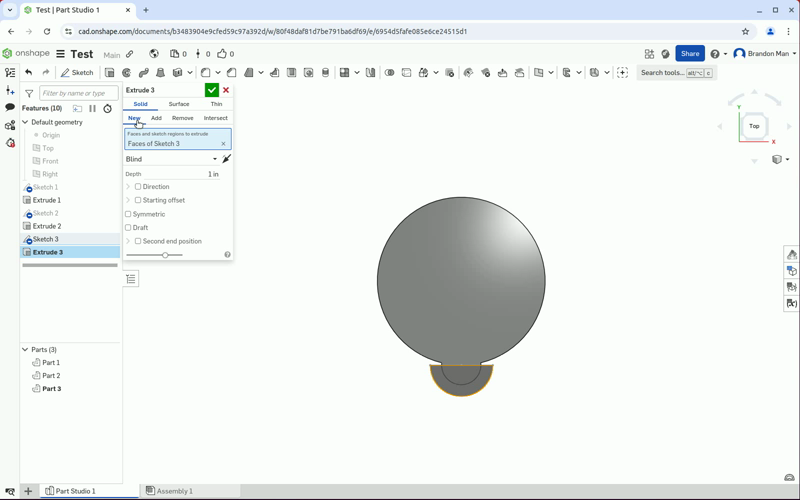
key(tab, 4)
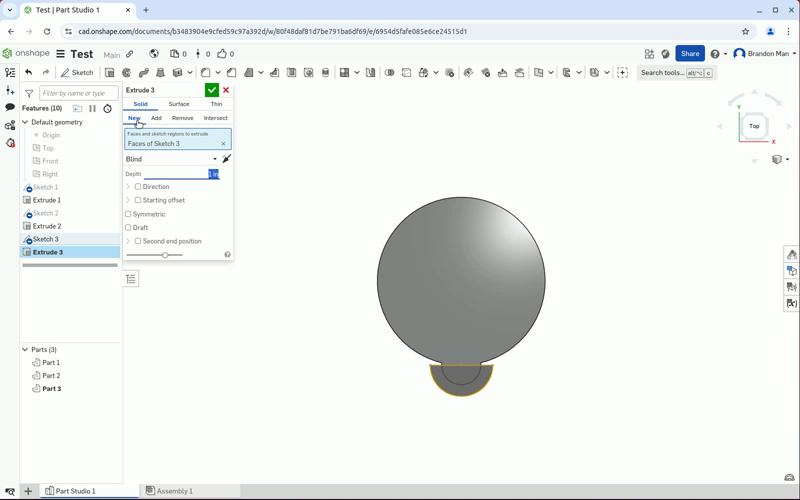
text(15.887)
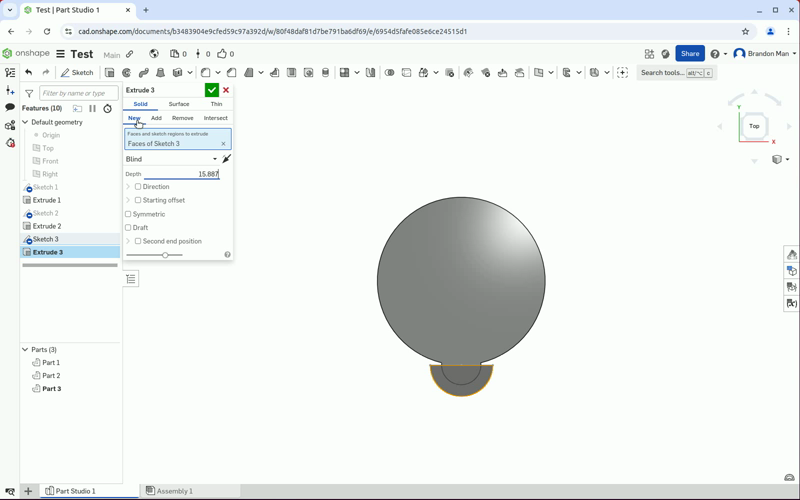
key(enter)
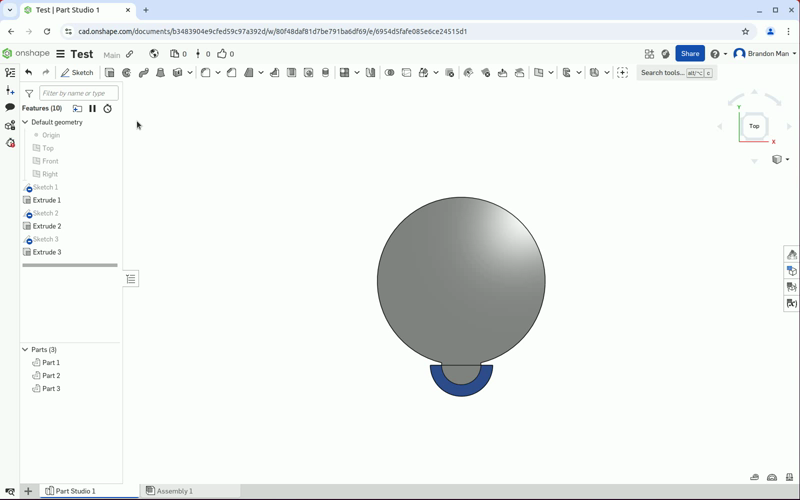
key(shift+h)
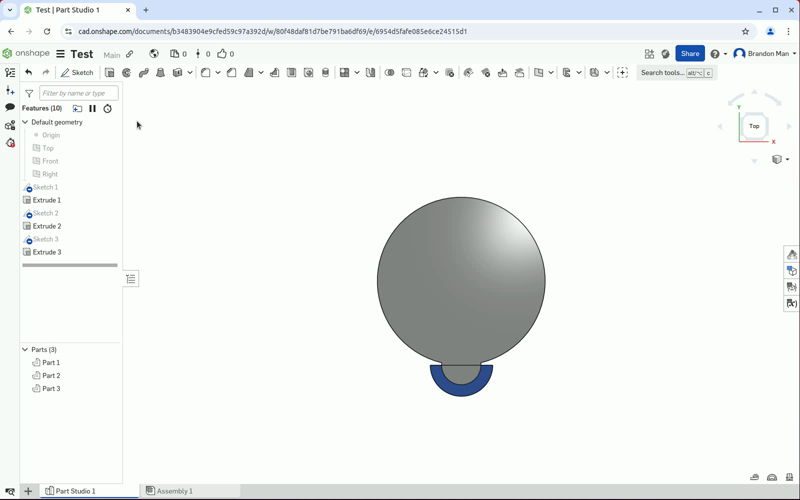
key(shift+h)
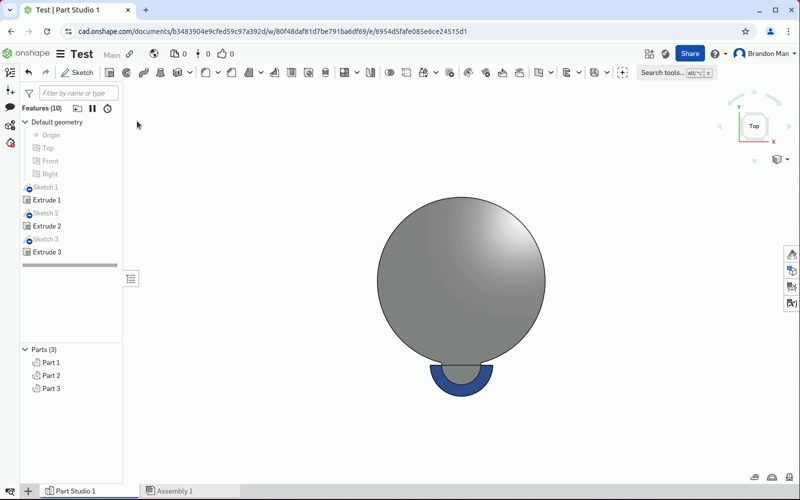
mouse_move(73, 189)
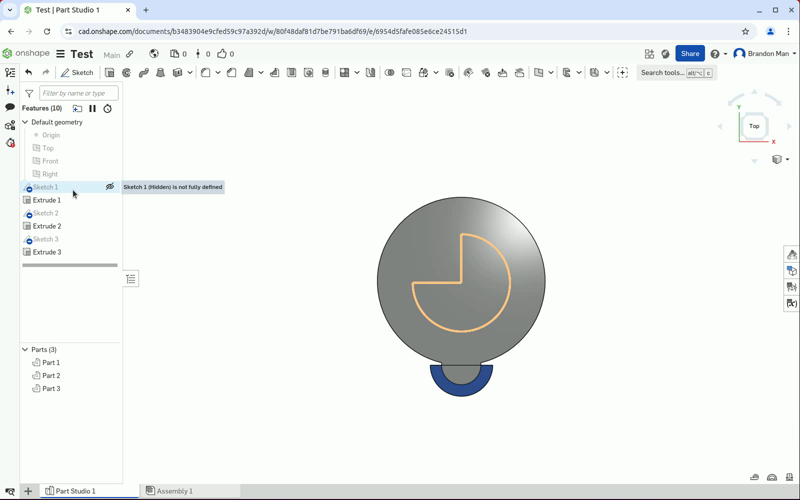
click(73, 189)
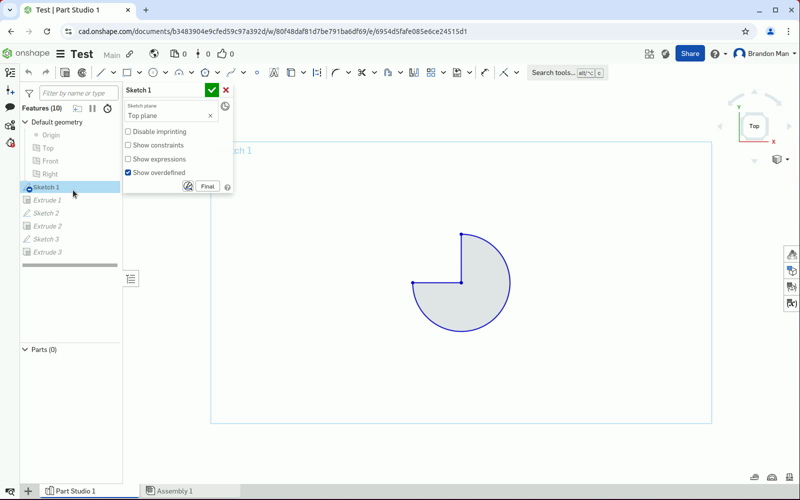
mouse_move(229, 92)
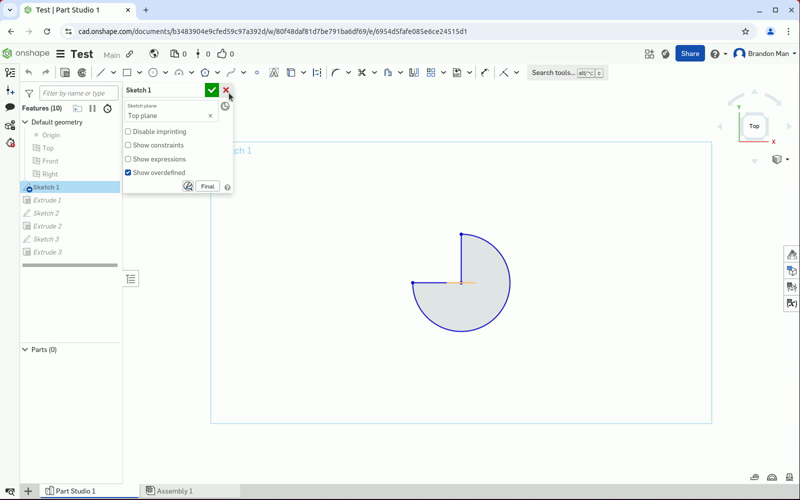
click(229, 92)
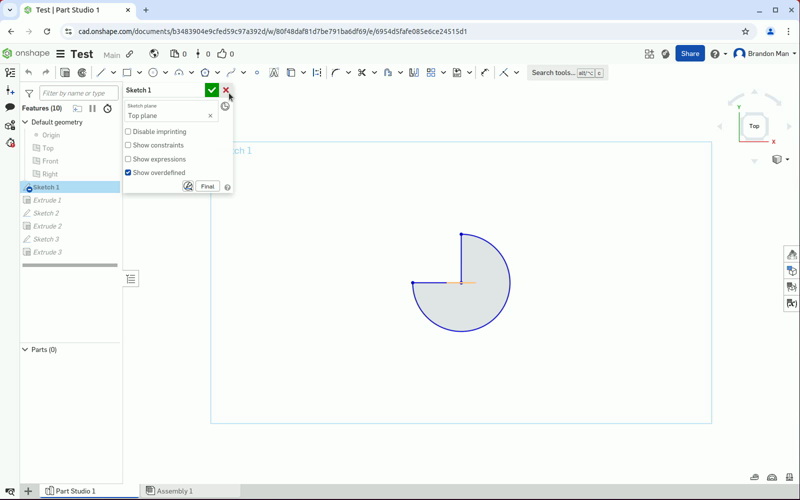
key(shift+s)
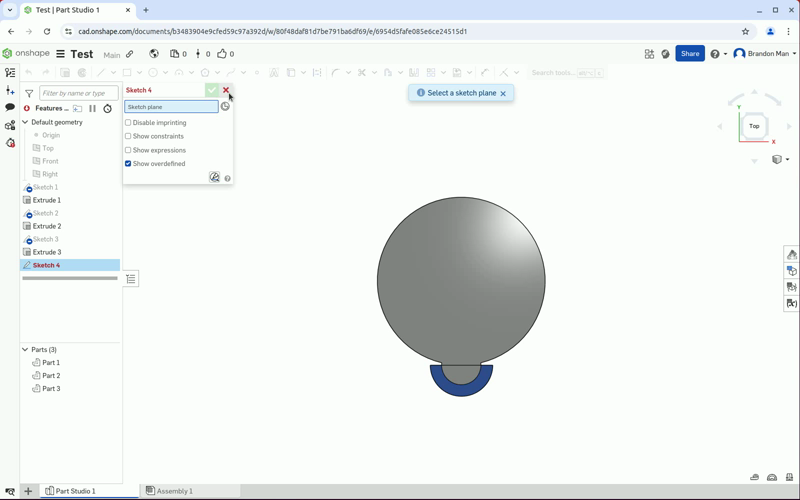
mouse_move(73, 150)
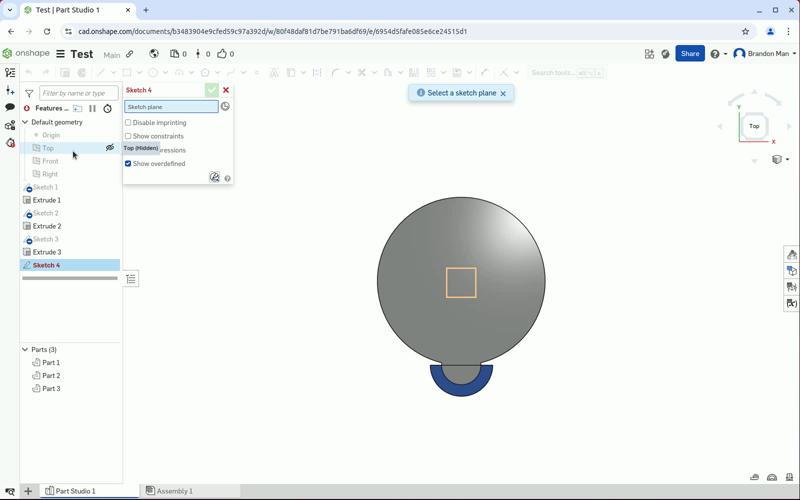
click(73, 150)
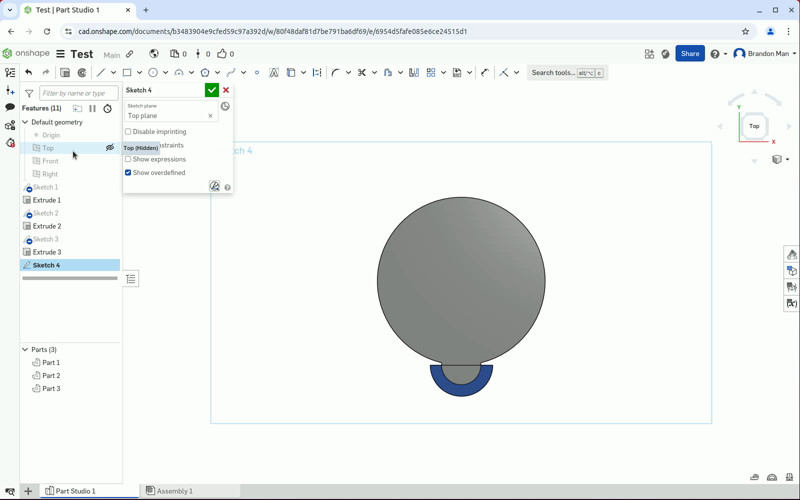
mouse_move(73, 352)
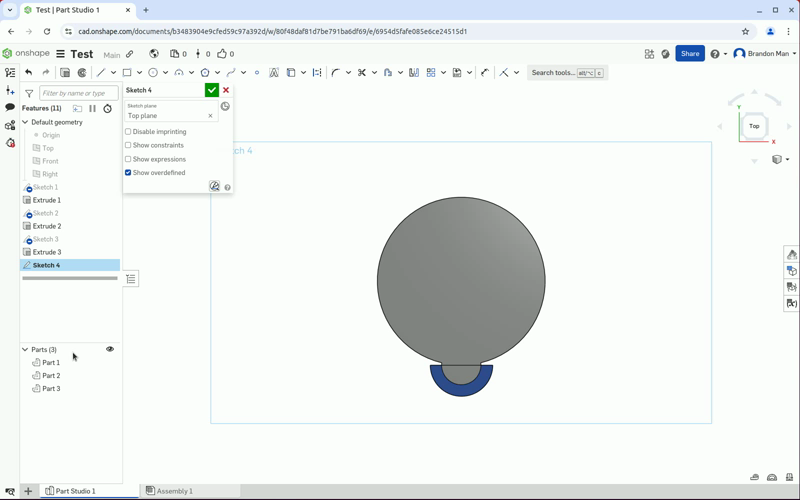
key(y)
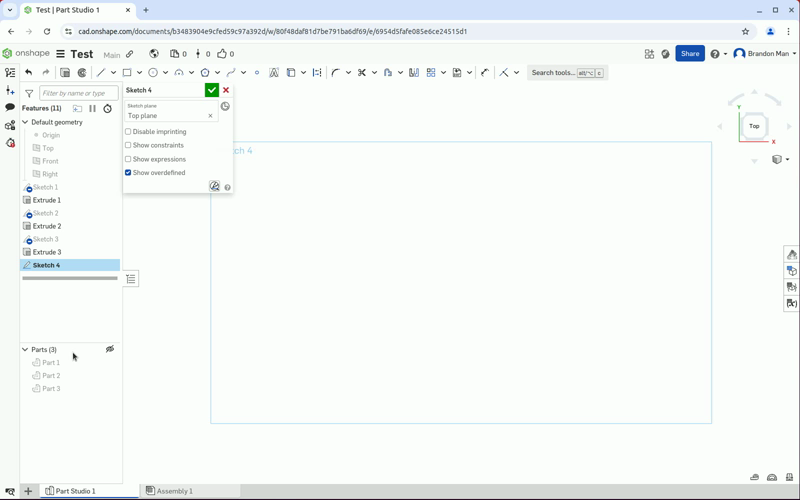
key(l)
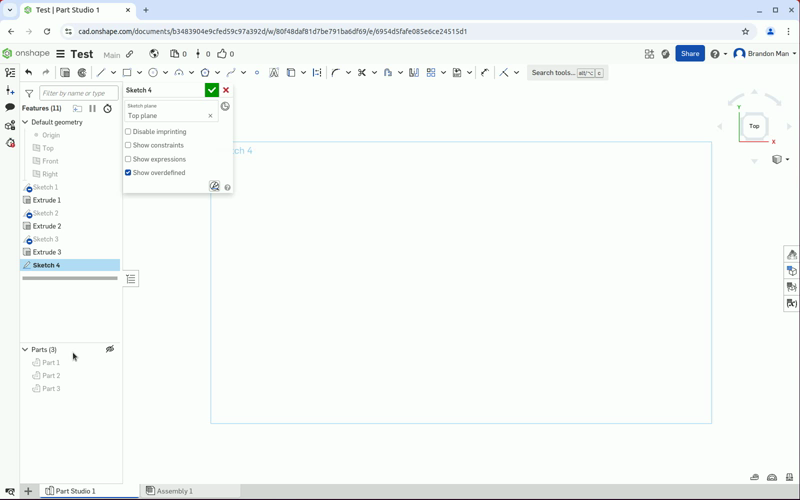
key_down(shift)
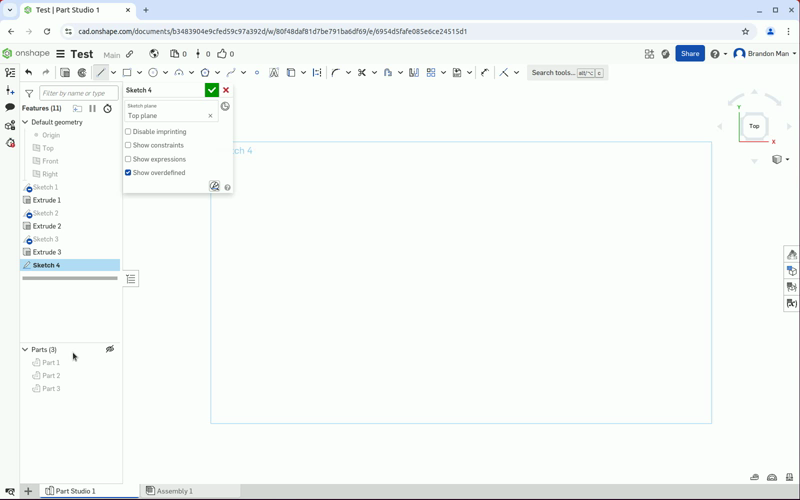
mouse_move(430, 365)
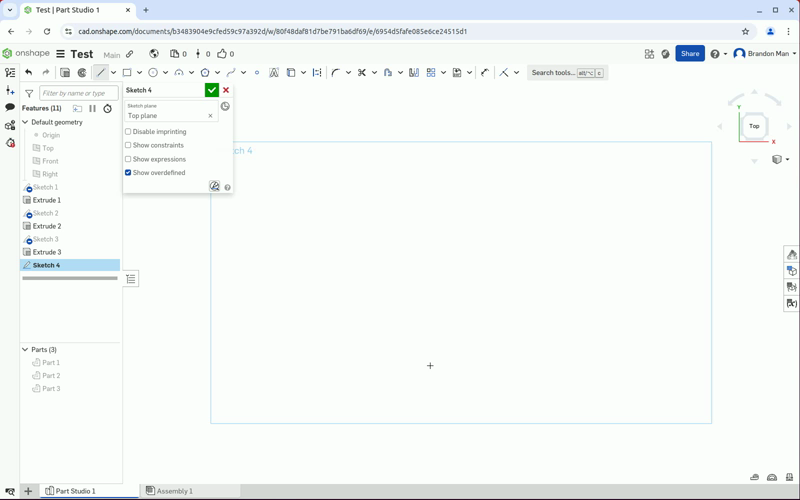
click(430, 365)
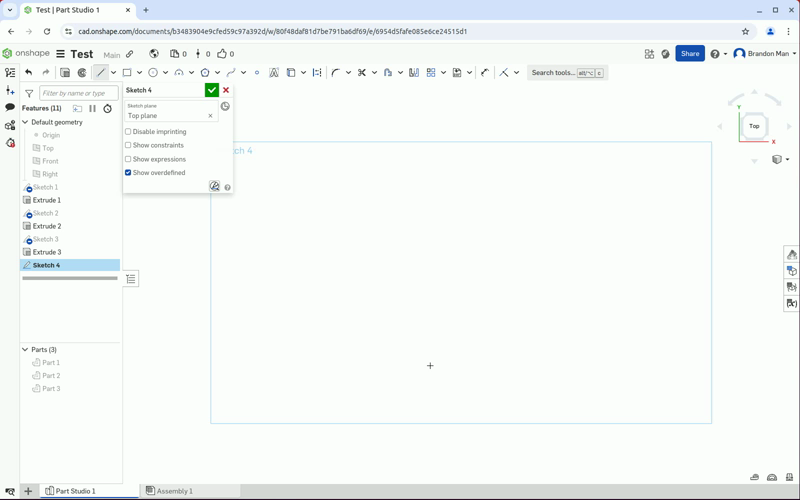
key_up(shift)
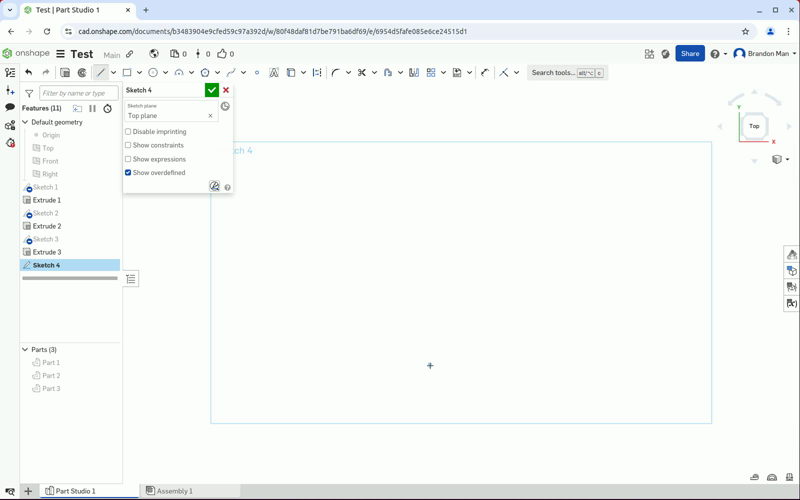
key_down(shift)
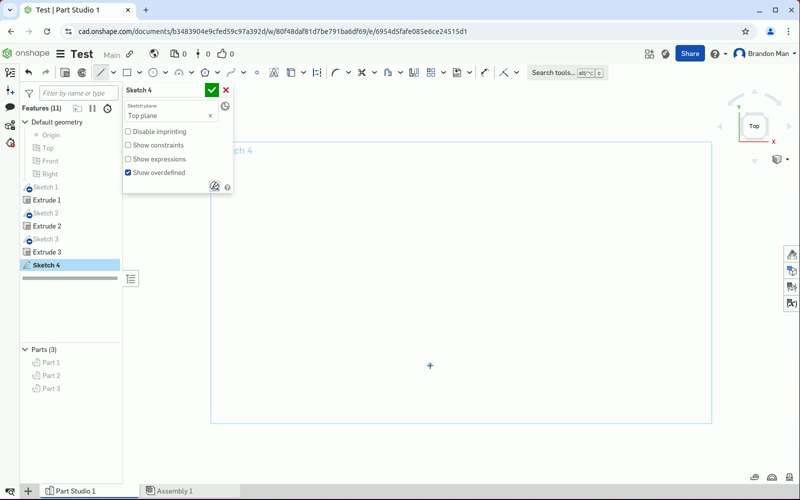
mouse_move(460, 365)
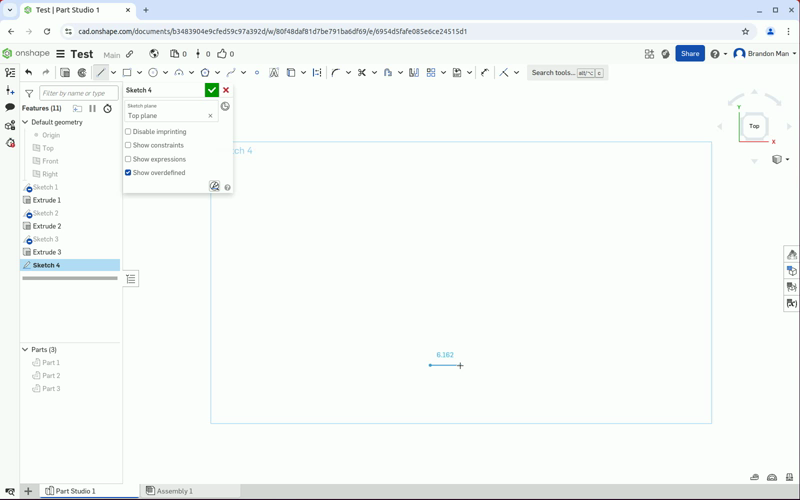
mouse_move(461, 365)
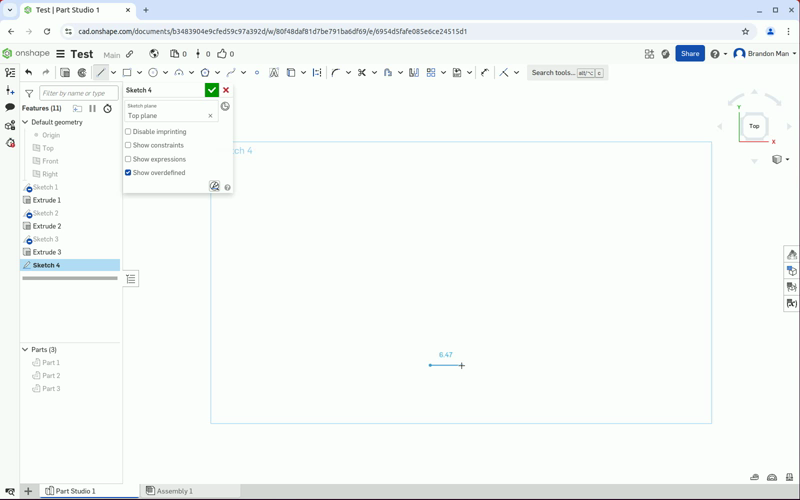
click(461, 365)
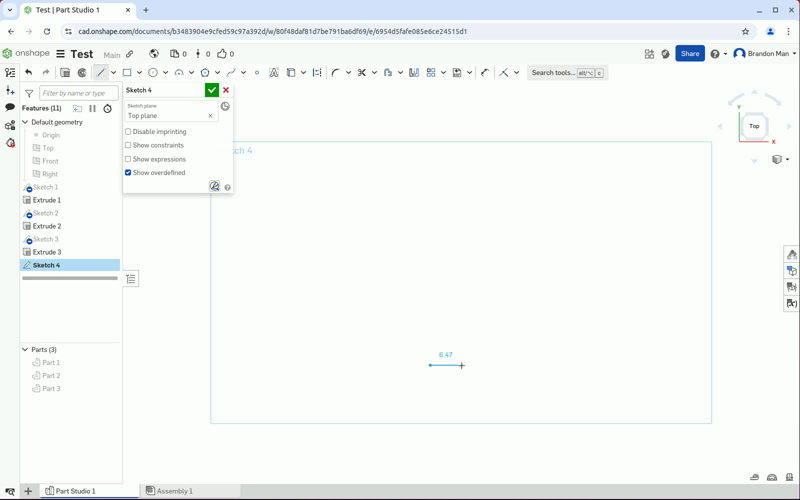
key_up(shift)
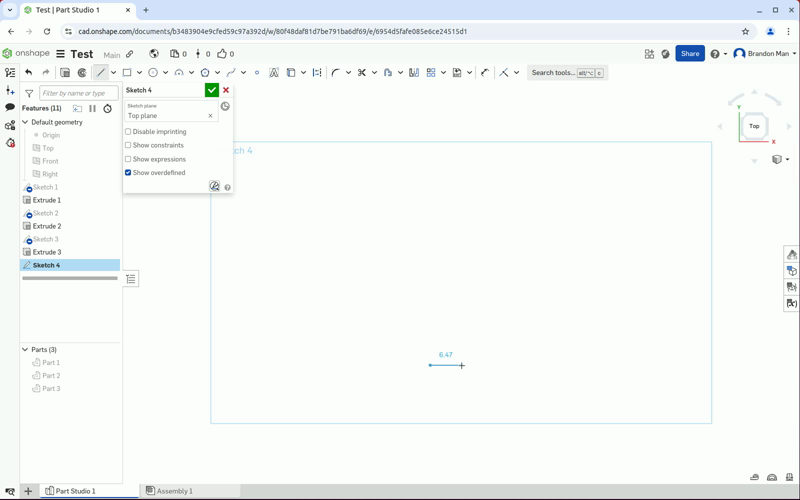
key(esc)
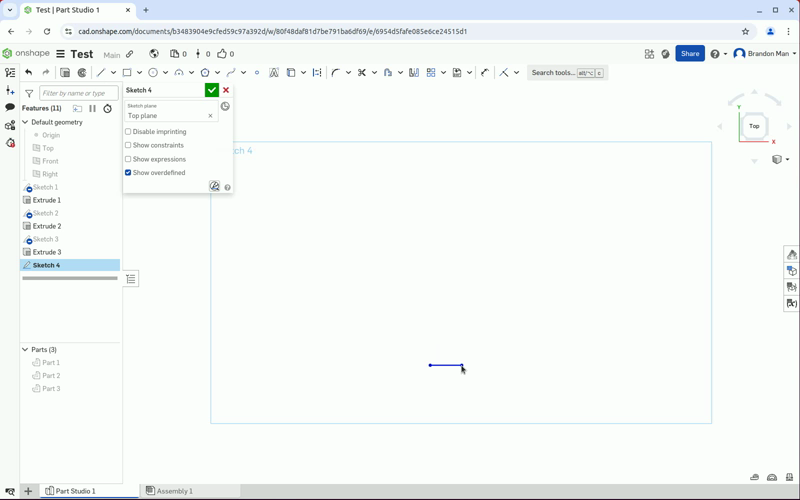
key(a)
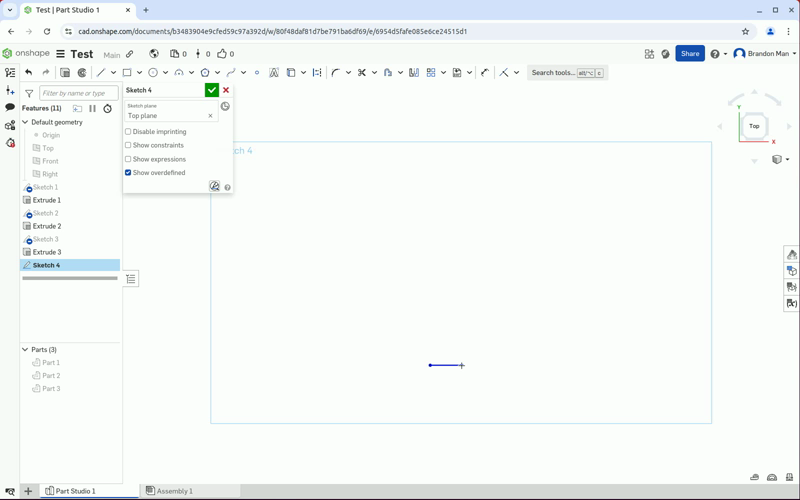
mouse_move(461, 365)
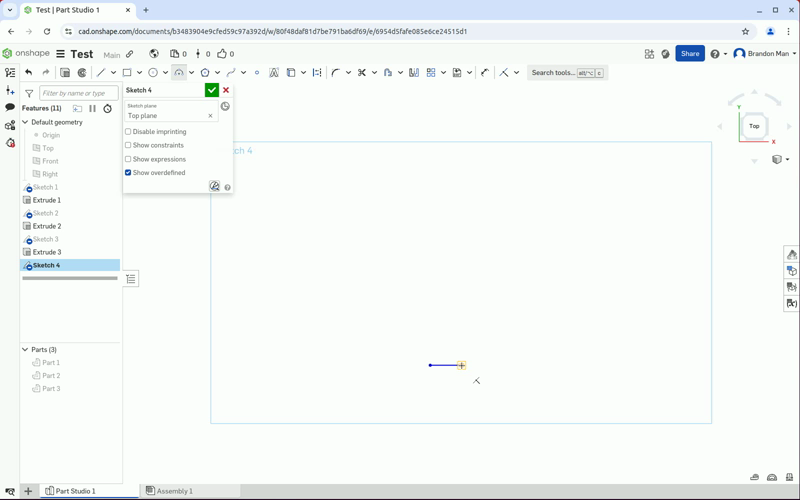
click(461, 365)
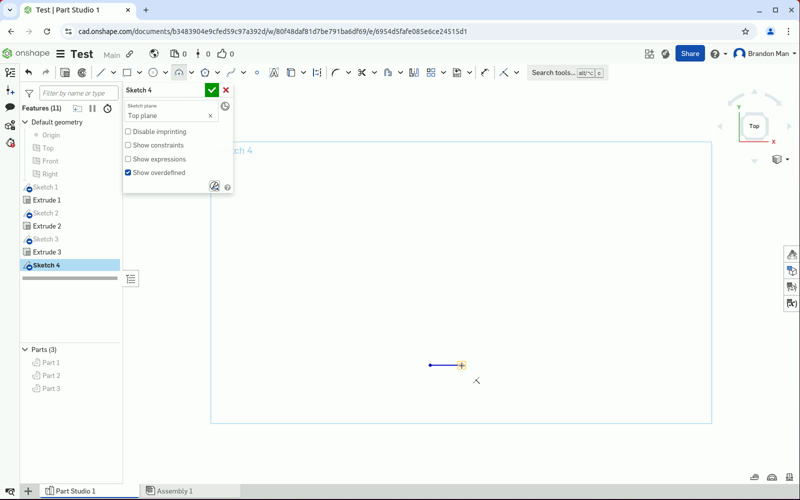
key_down(shift)
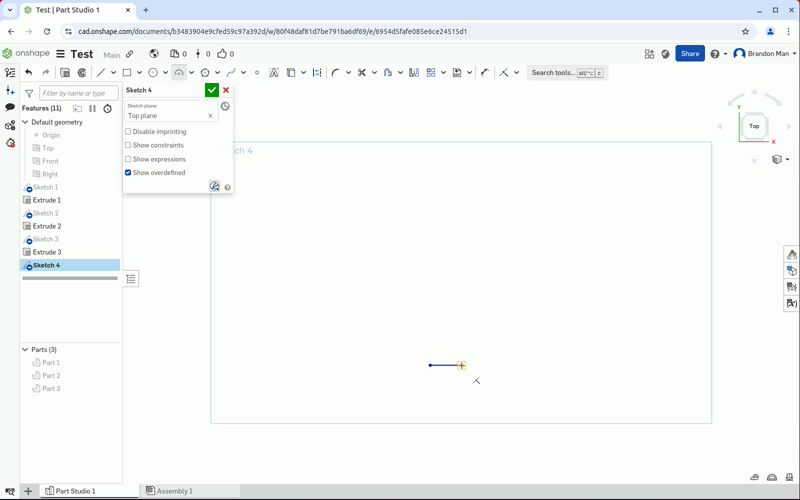
mouse_move(492, 333)
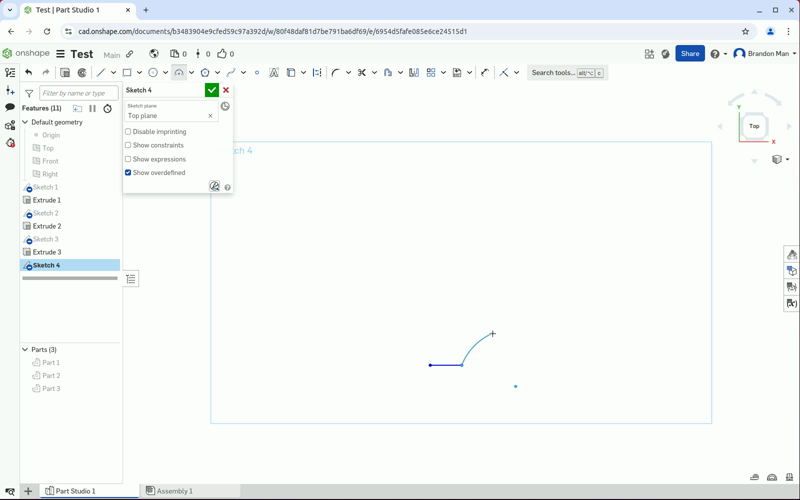
click(492, 333)
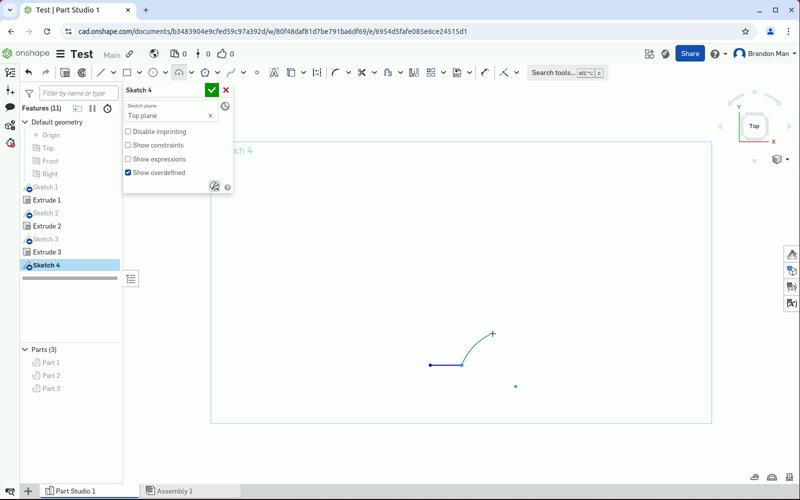
mouse_move(470, 342)
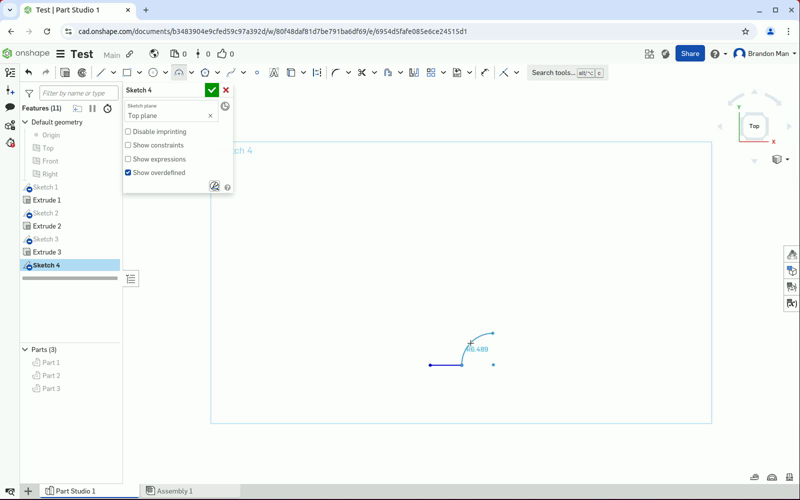
click(470, 342)
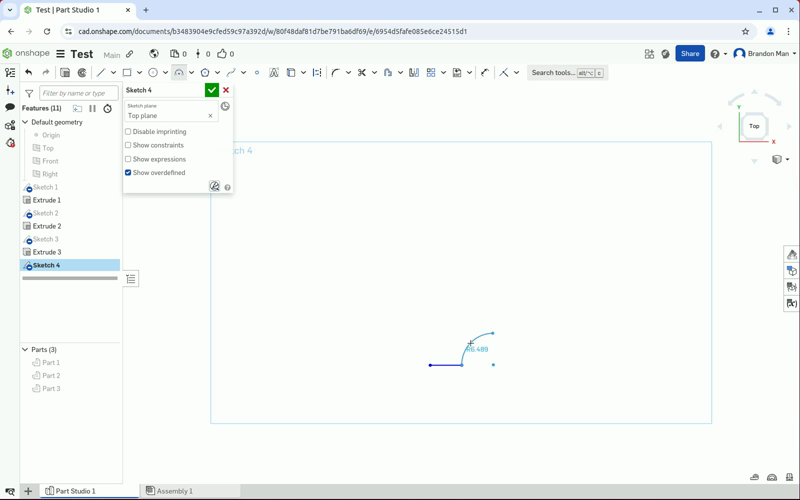
key_up(shift)
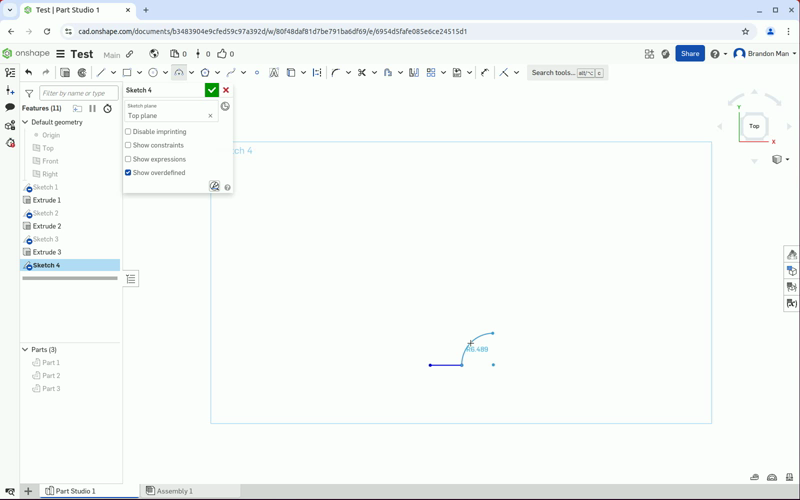
key(esc)
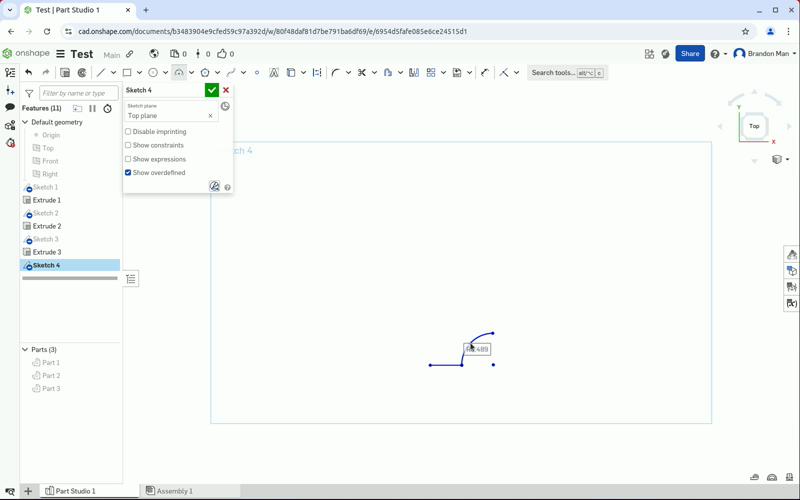
key(l)
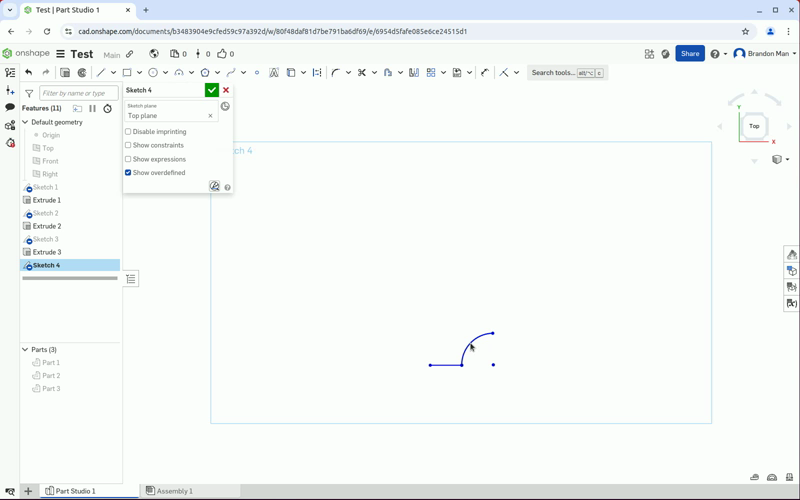
mouse_move(492, 333)
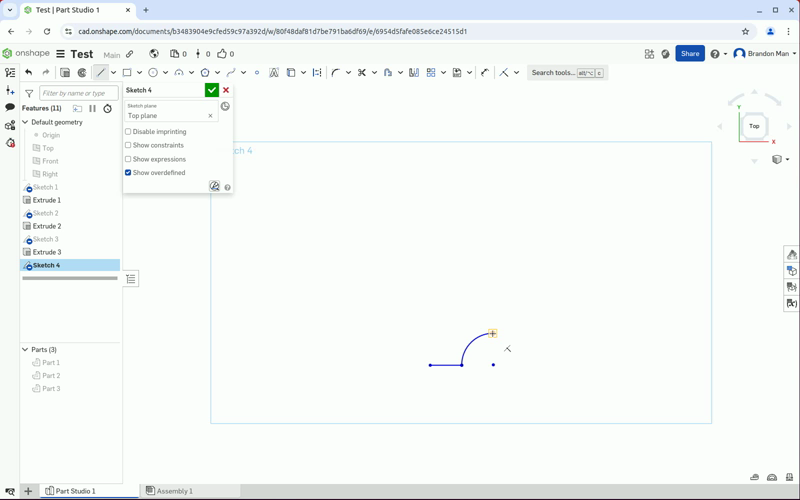
click(492, 333)
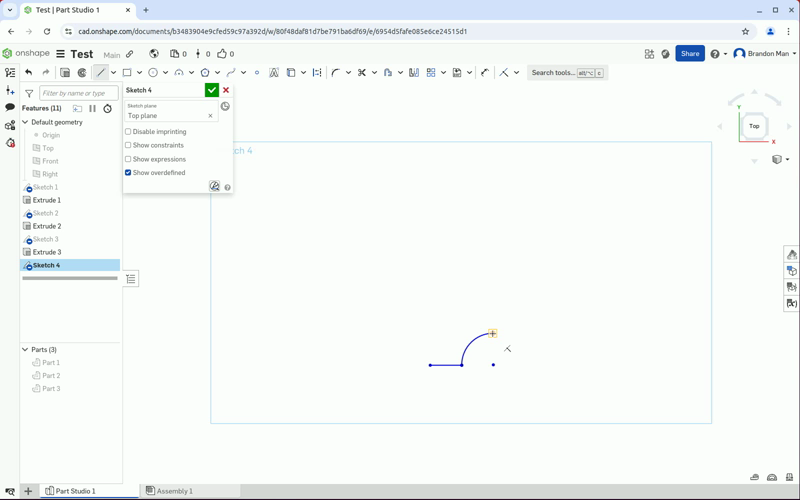
key_down(shift)
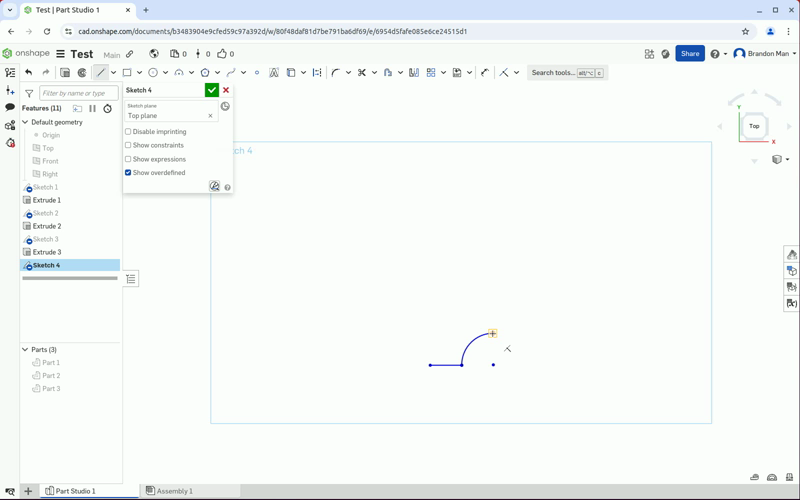
mouse_move(522, 333)
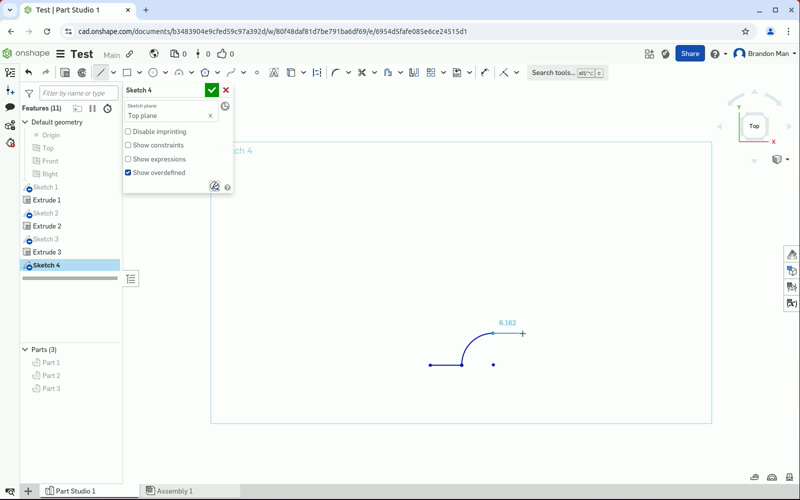
mouse_move(492, 302)
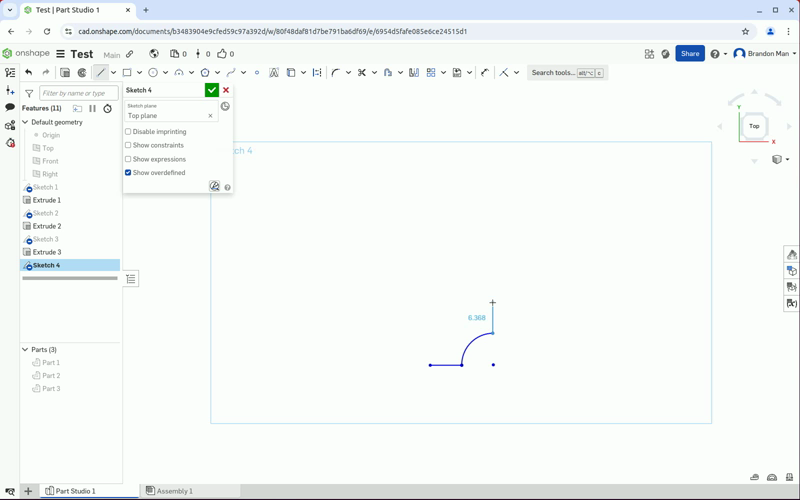
click(492, 302)
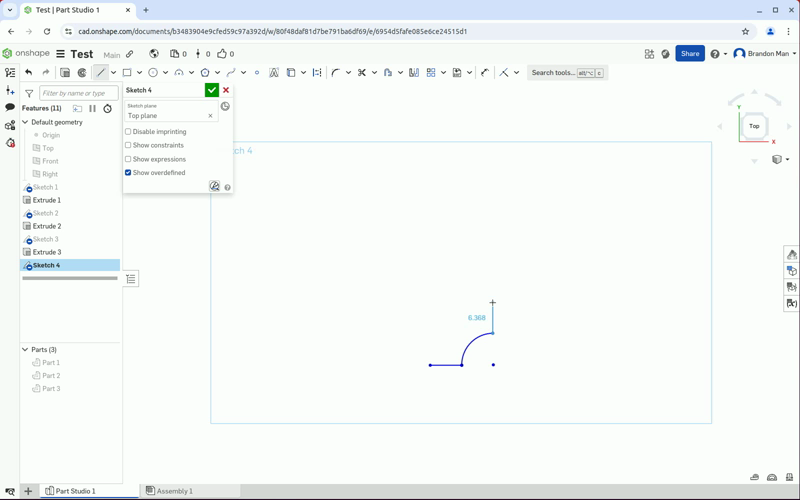
key_up(shift)
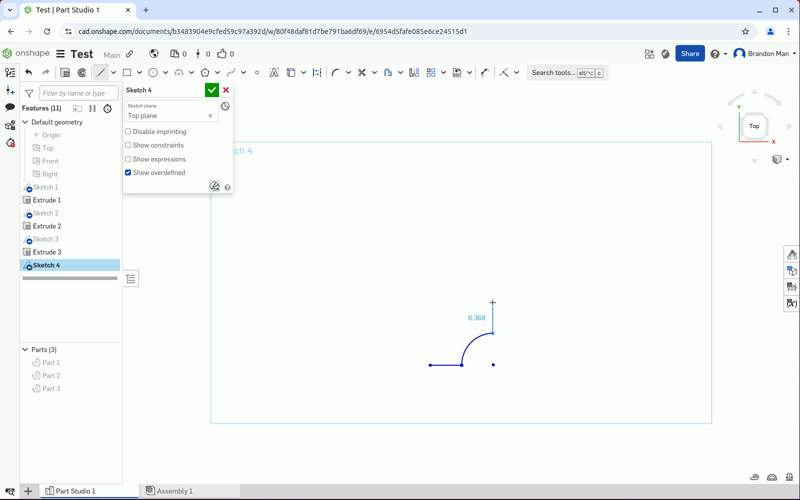
key_down(shift)
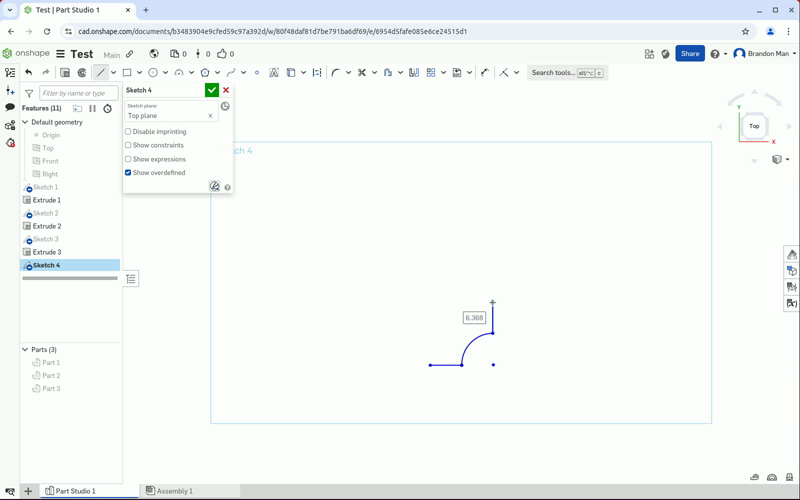
mouse_move(430, 302)
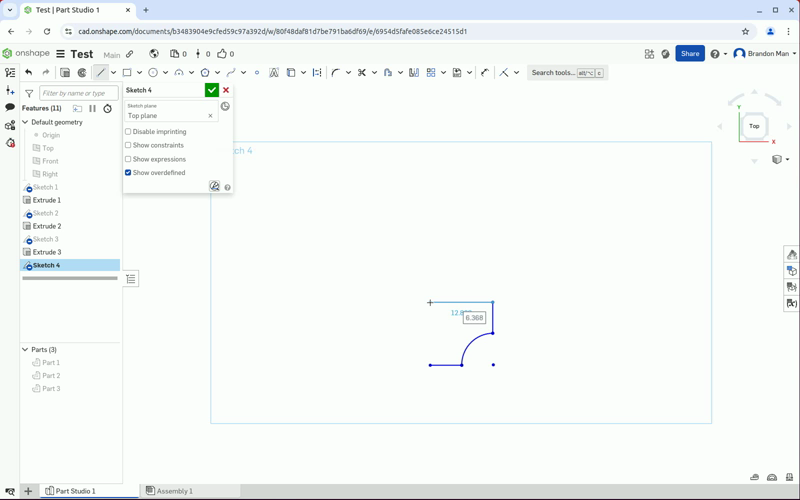
click(430, 302)
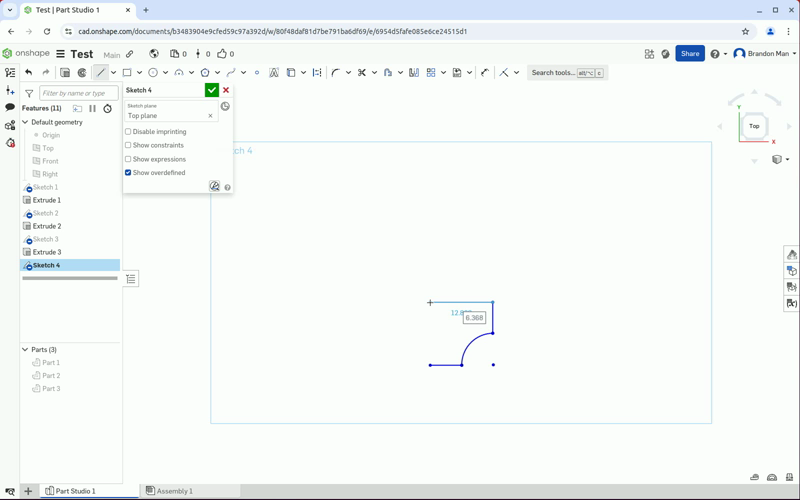
key_up(shift)
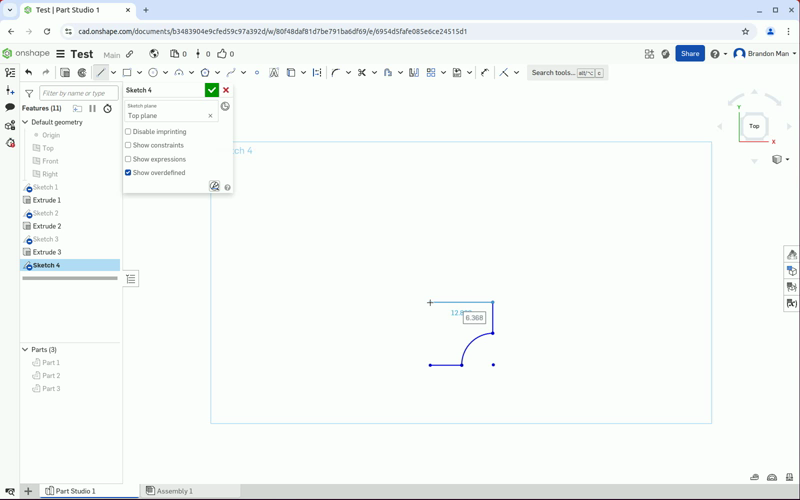
key_down(shift)
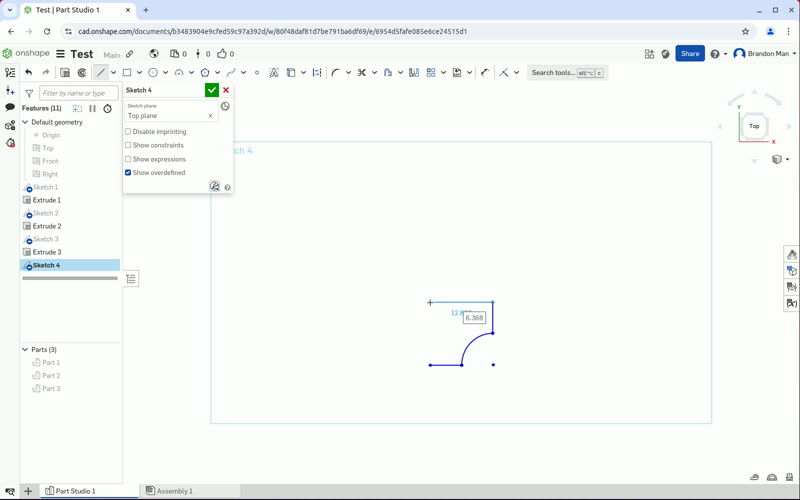
mouse_move(430, 365)
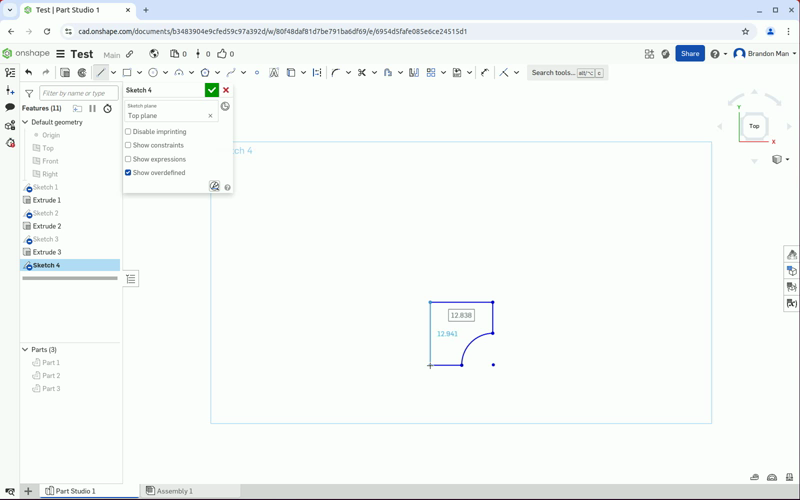
key_up(shift)
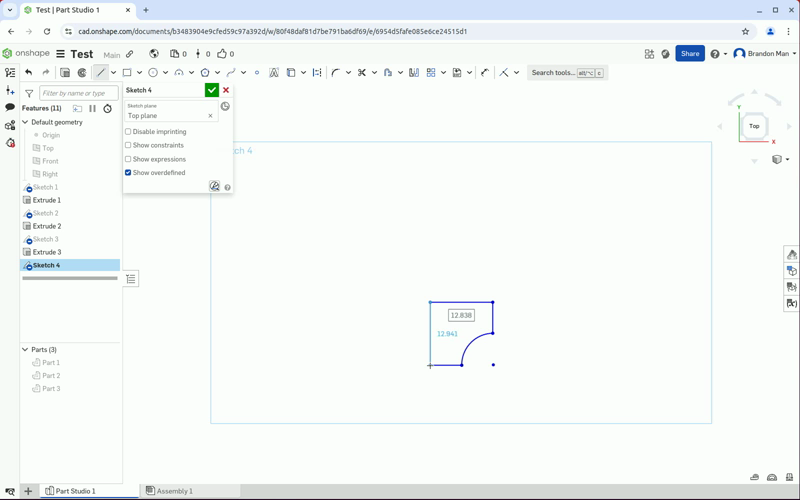
click(430, 365)
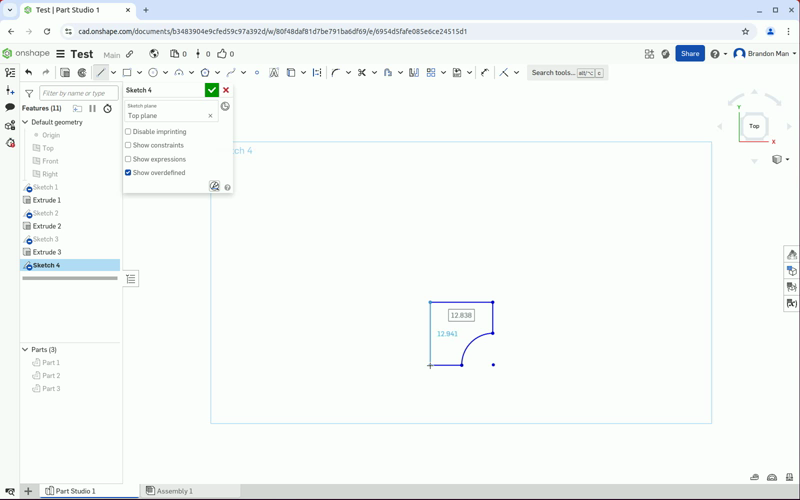
key(esc)
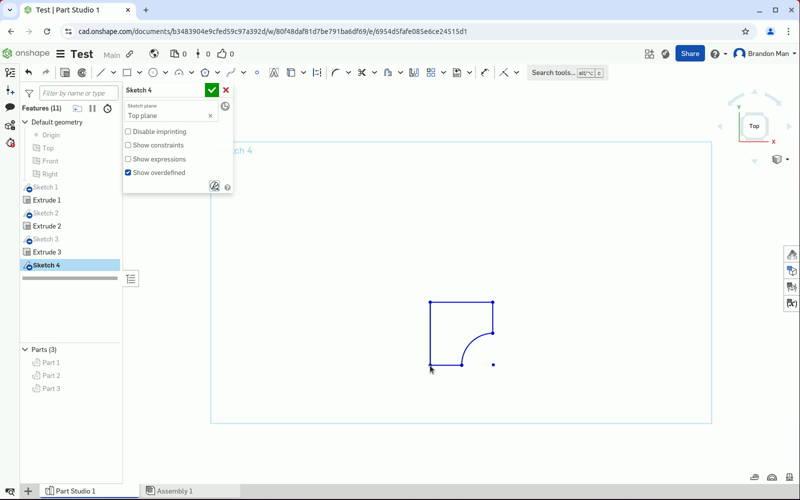
mouse_move(458, 338)
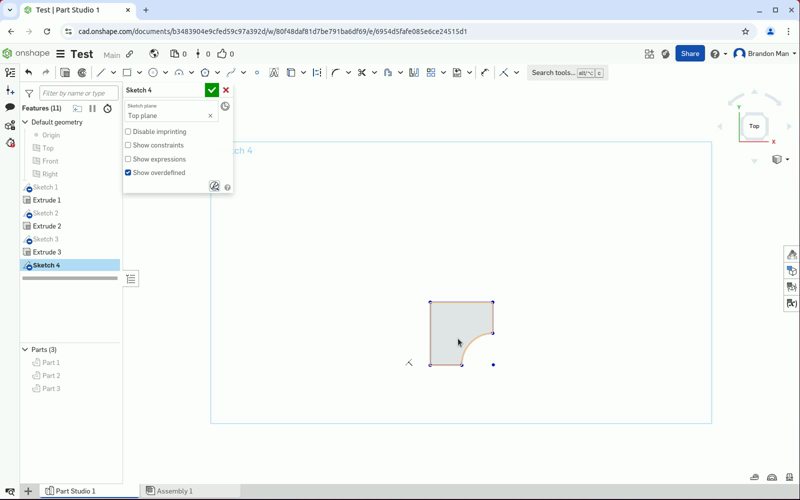
click(458, 338)
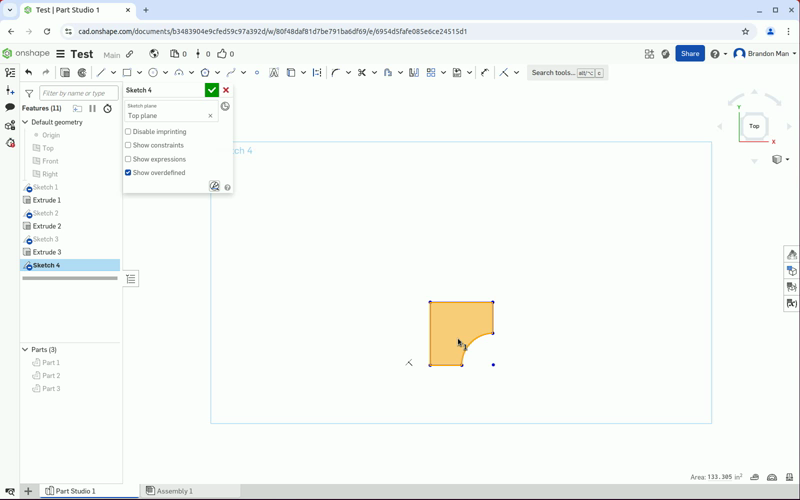
mouse_move(73, 352)
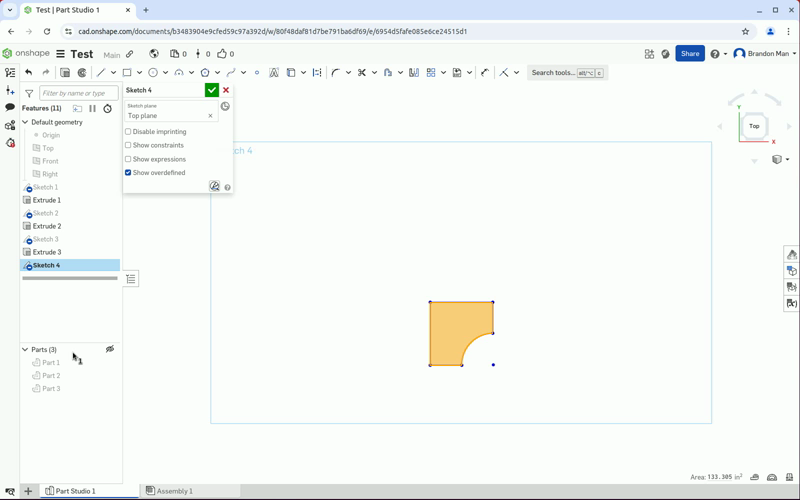
key(shift+y)
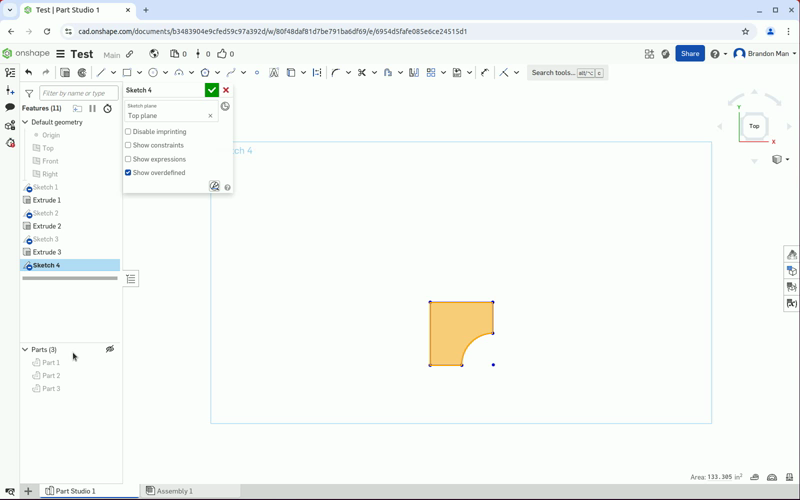
key(shift+e)
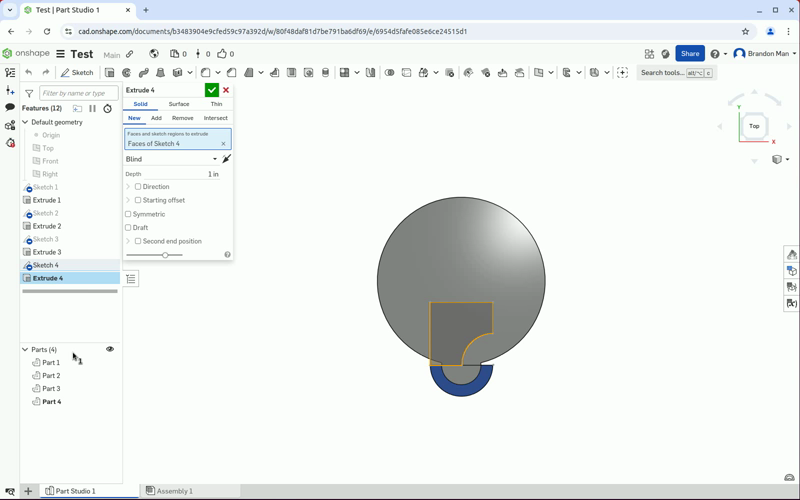
mouse_move(143, 106)
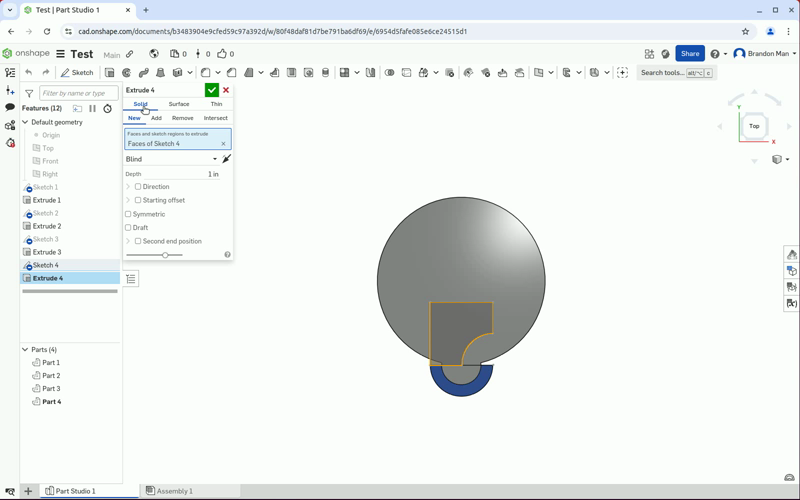
click(143, 106)
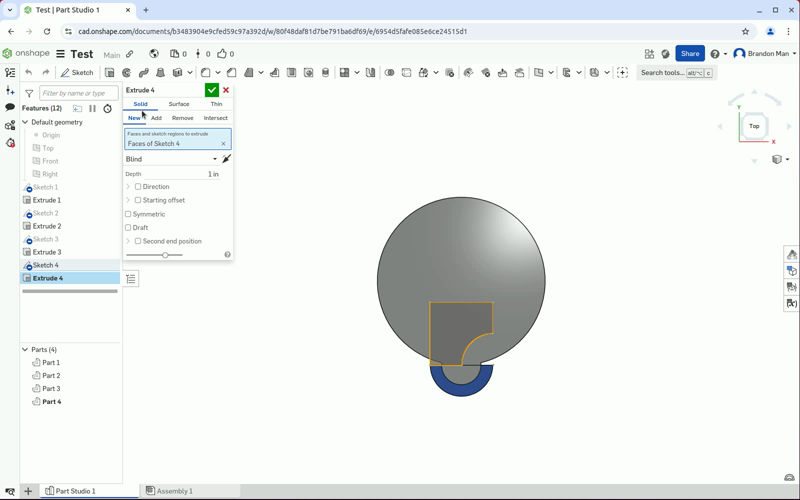
mouse_move(137, 120)
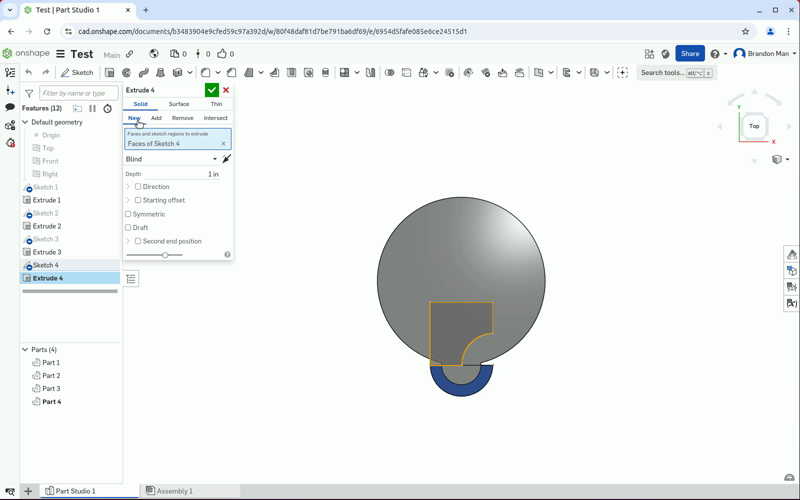
click(137, 120)
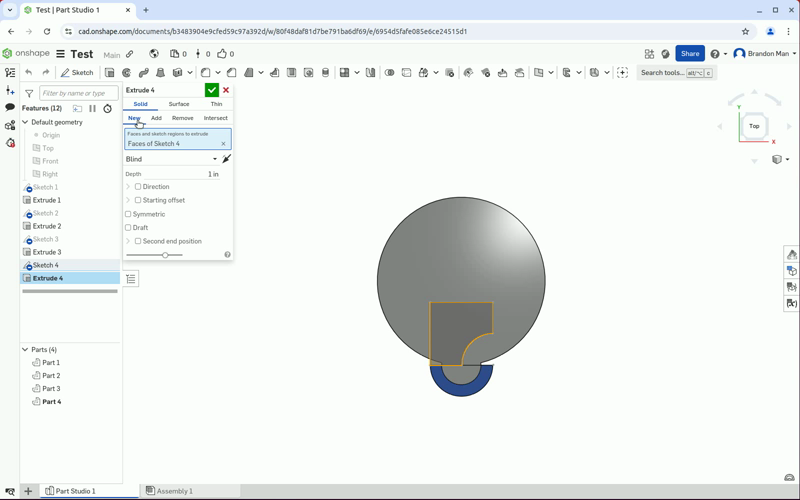
key(tab, 4)
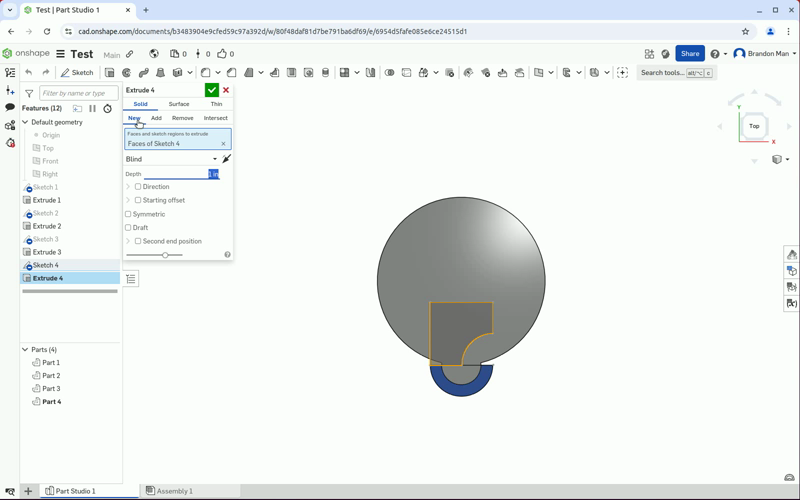
text(15.887)
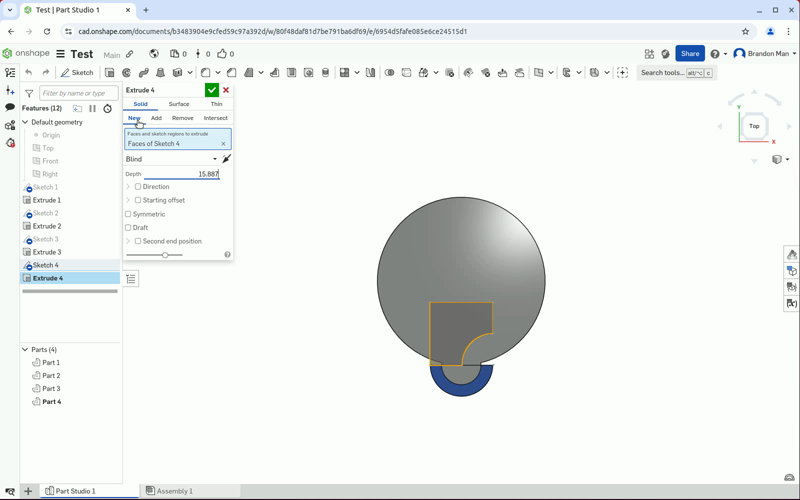
key(enter)
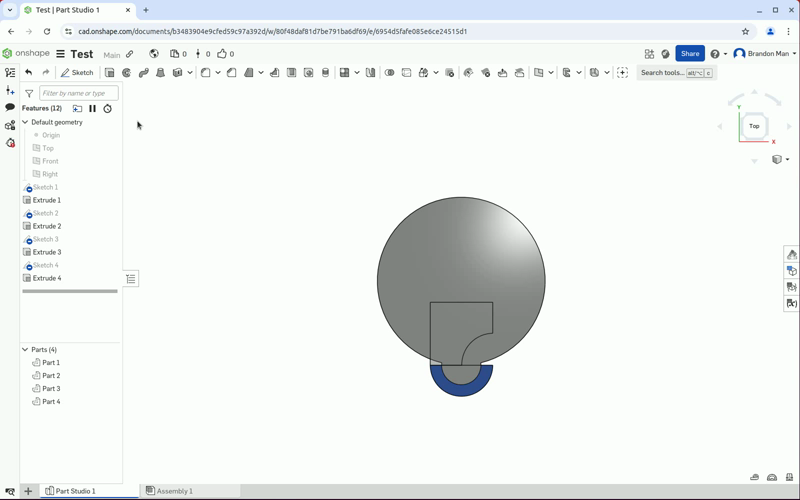
key(shift+h)
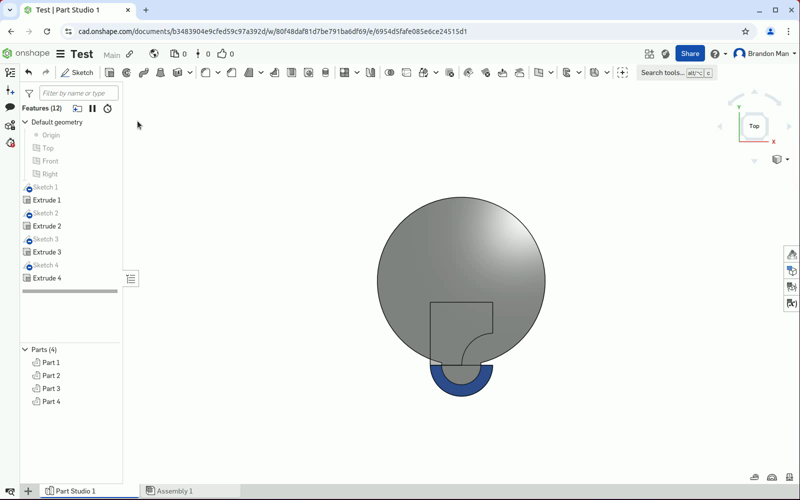
key(shift+h)
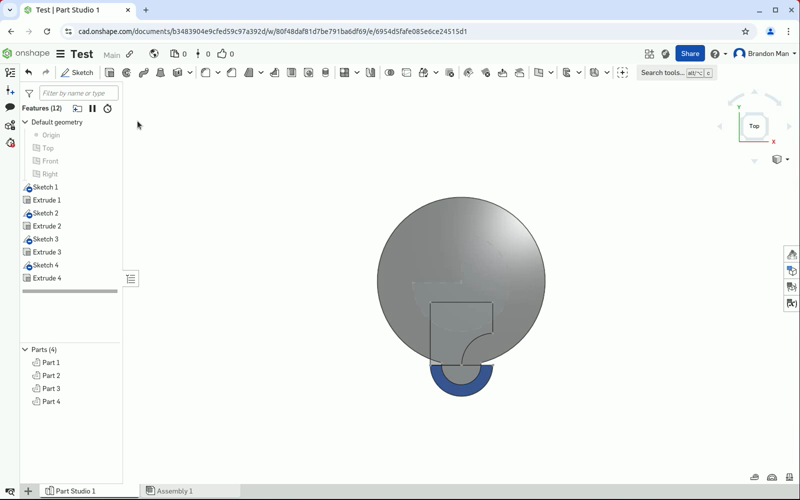
key(shift+7)
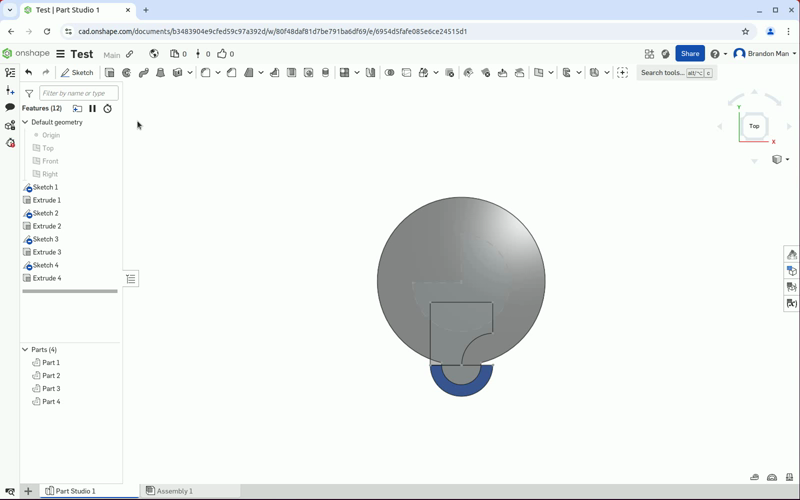
key(up, 3)
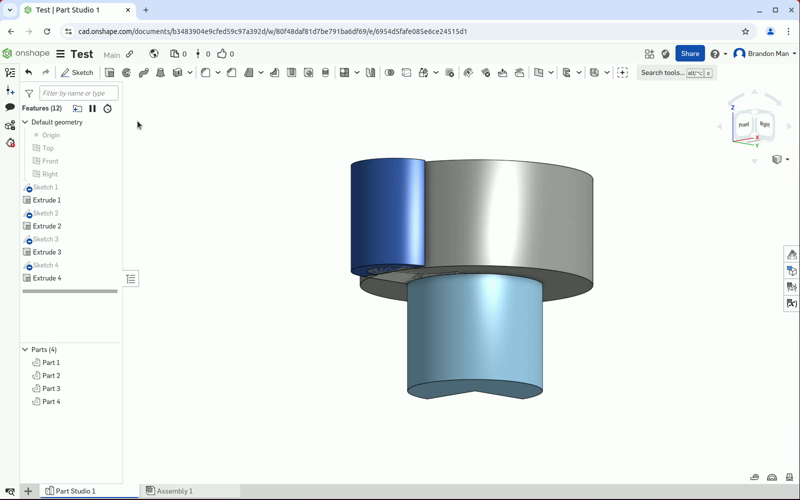
key(left, 3)
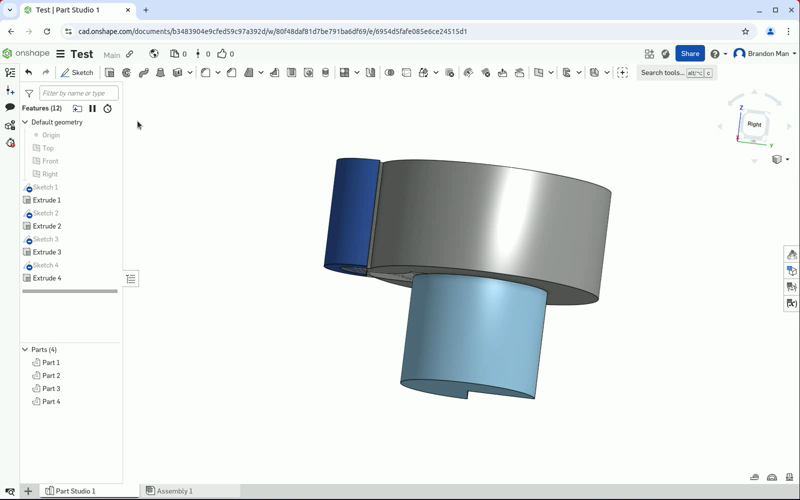
key(right, 3)
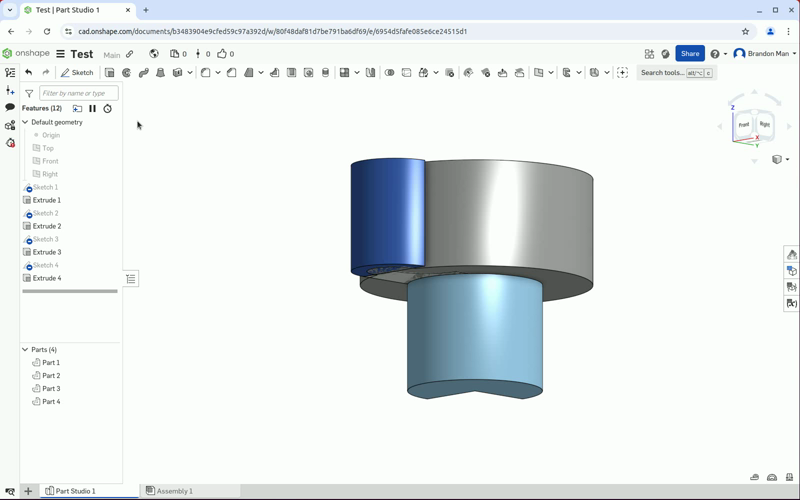
key(down, 3)
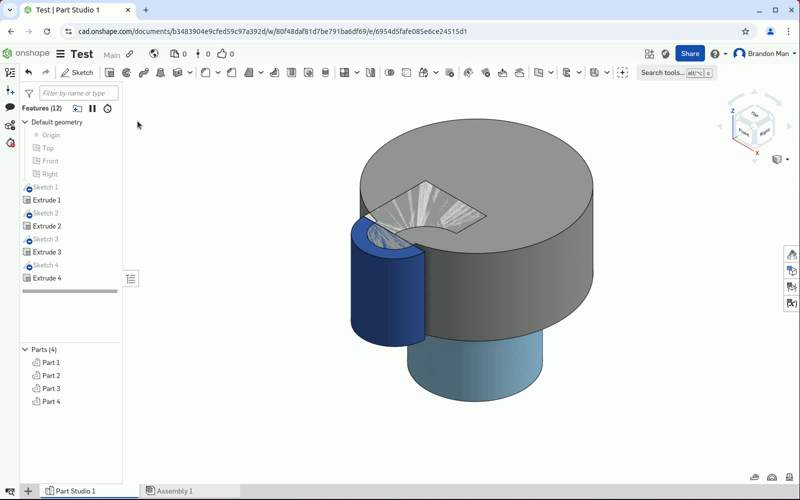
mouse_move(73, 189)
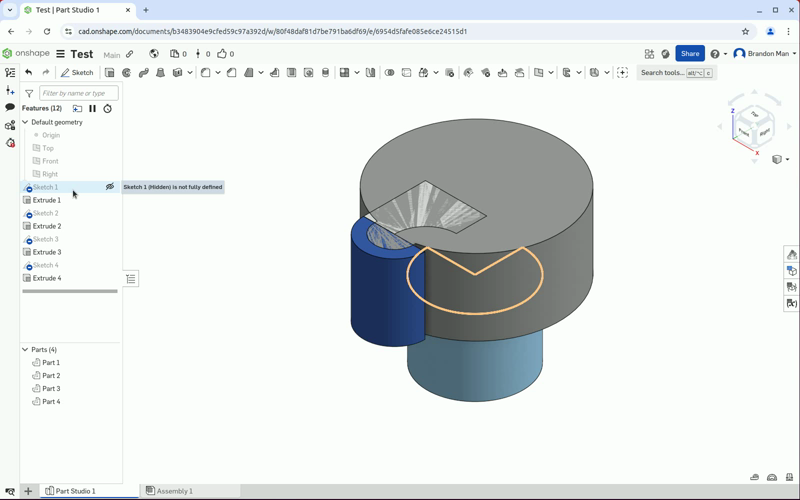
click(73, 189)